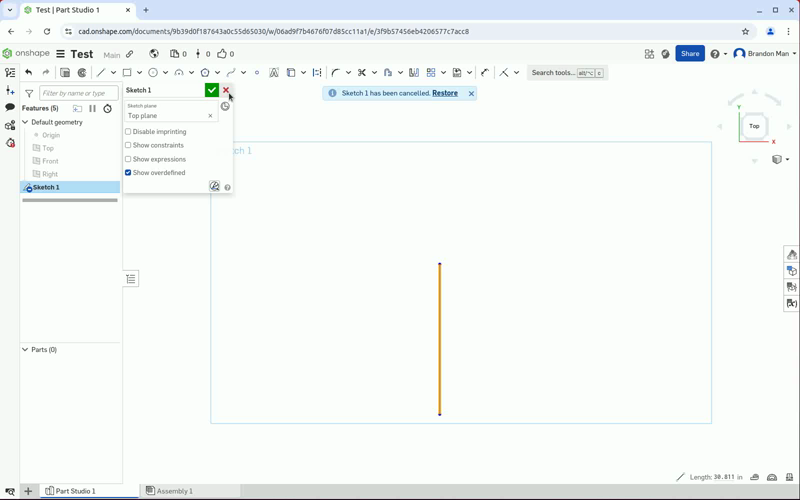
key(shift+h)
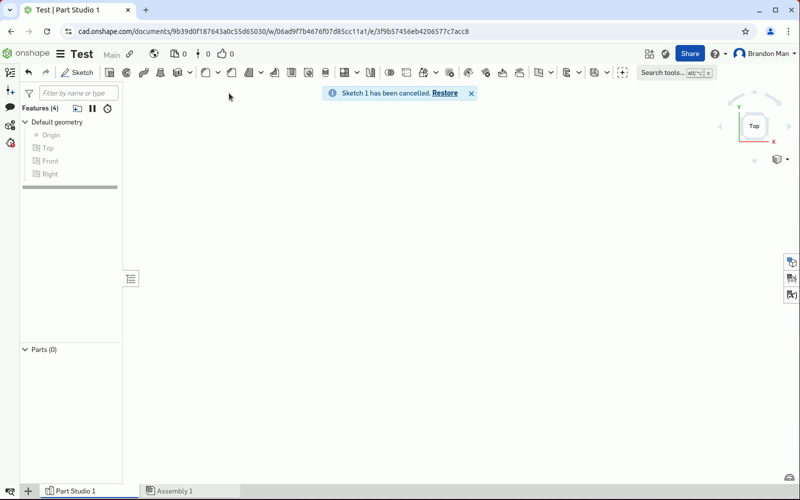
mouse_move(73, 352)
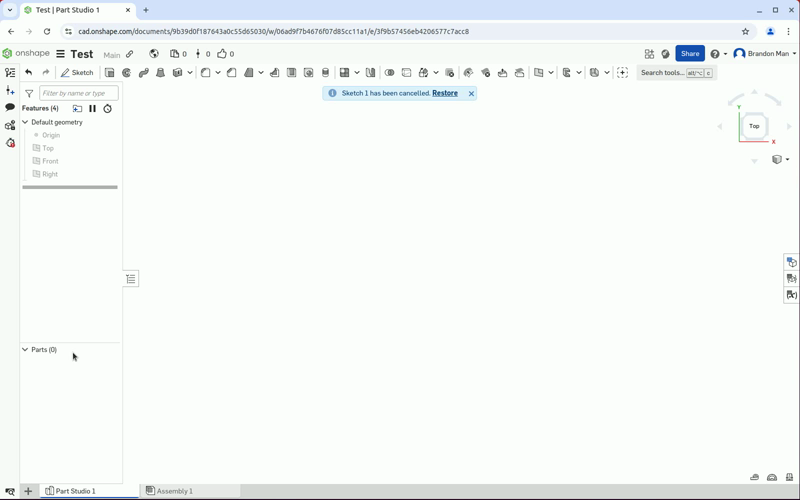
key(y)
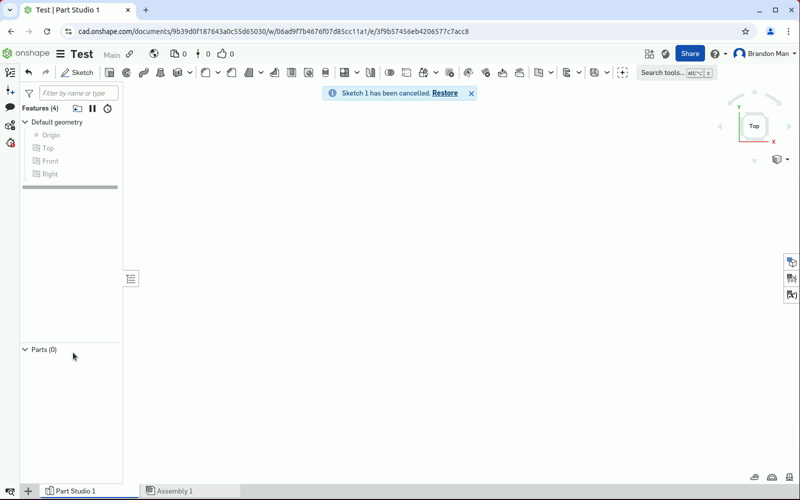
key(shift+p)
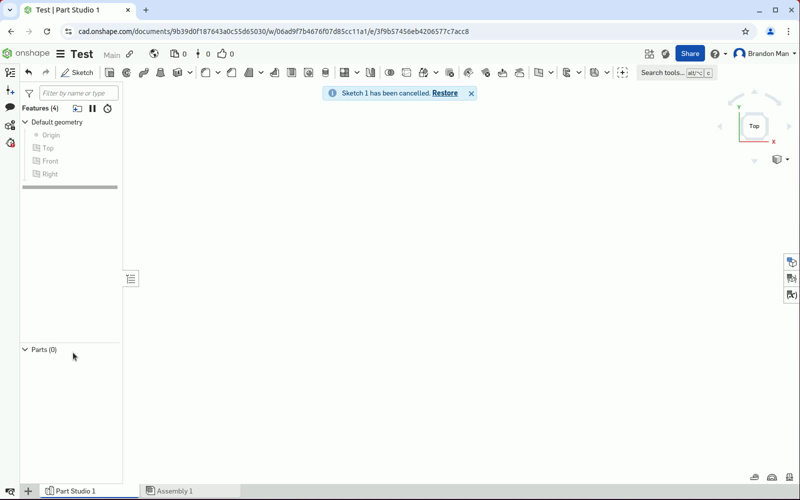
key(space)
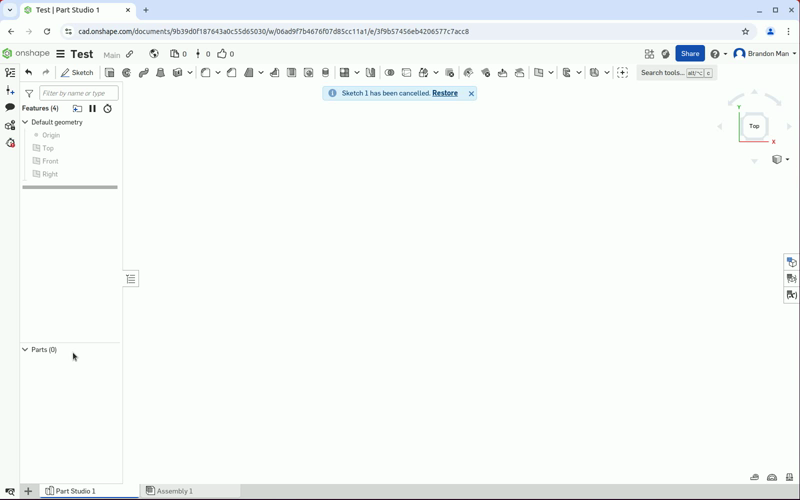
key_down(shift)
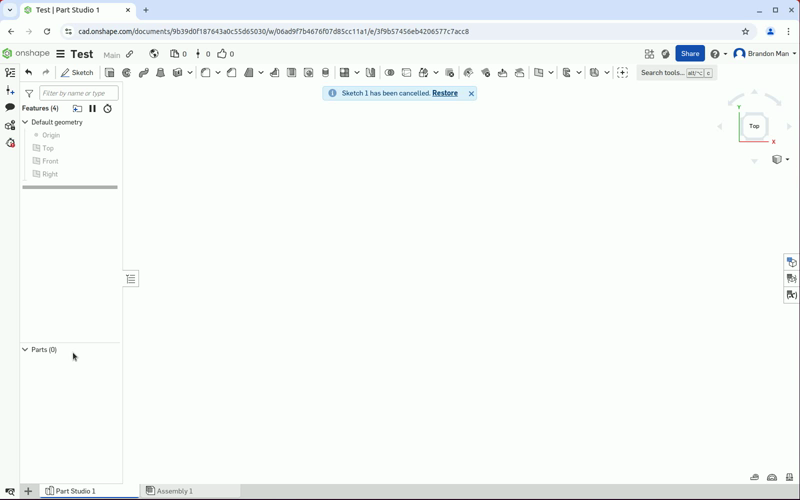
key(up)
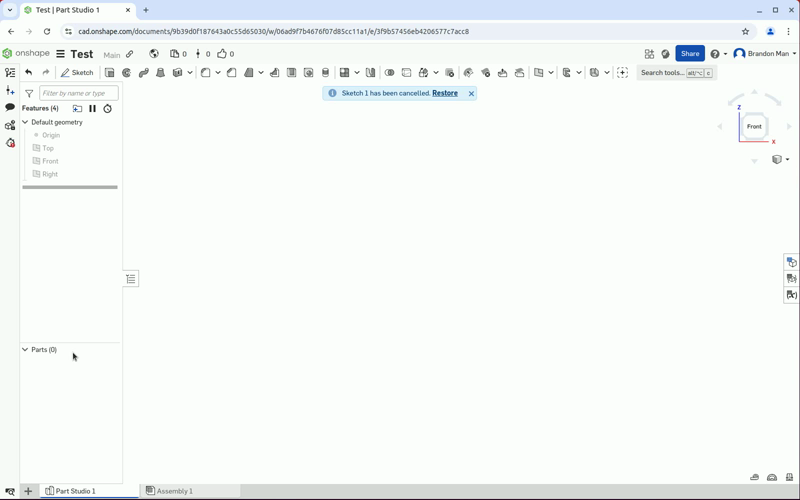
key_up(shift)
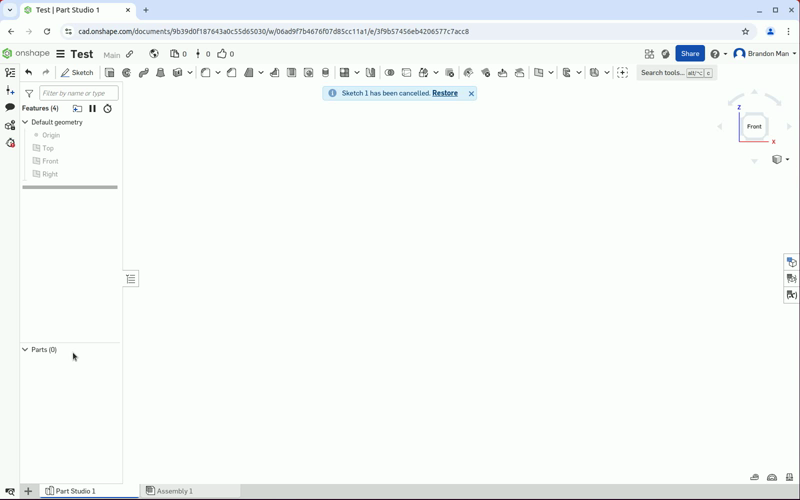
mouse_move(73, 352)
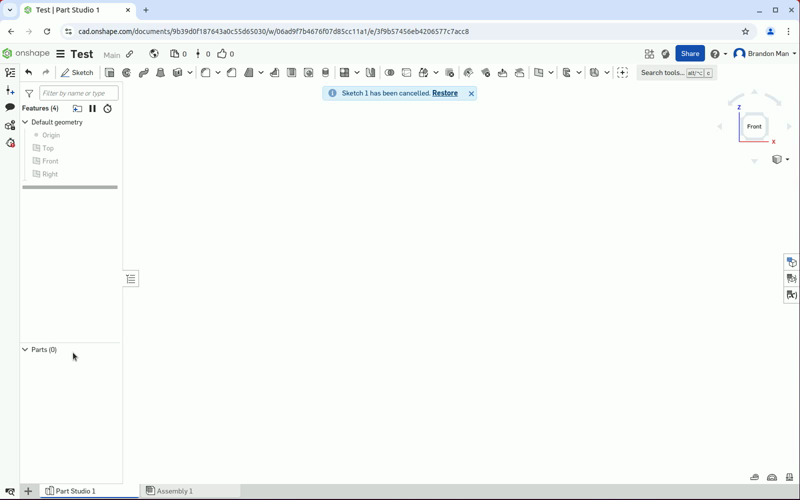
key(shift+y)
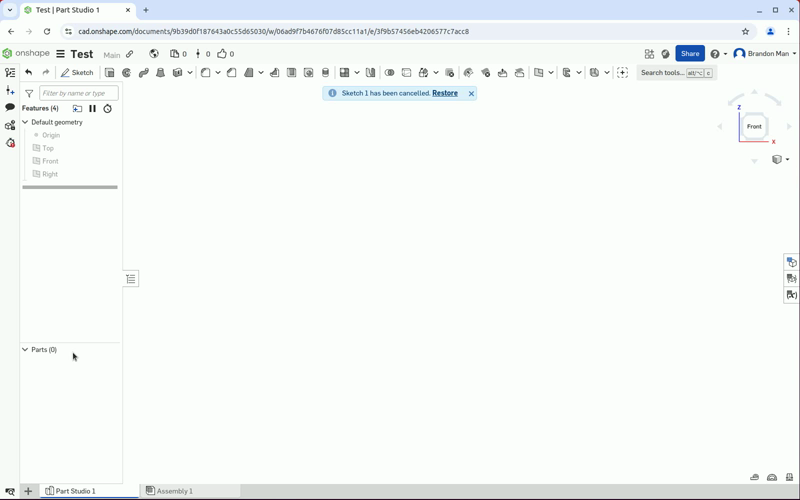
key(shift+s)
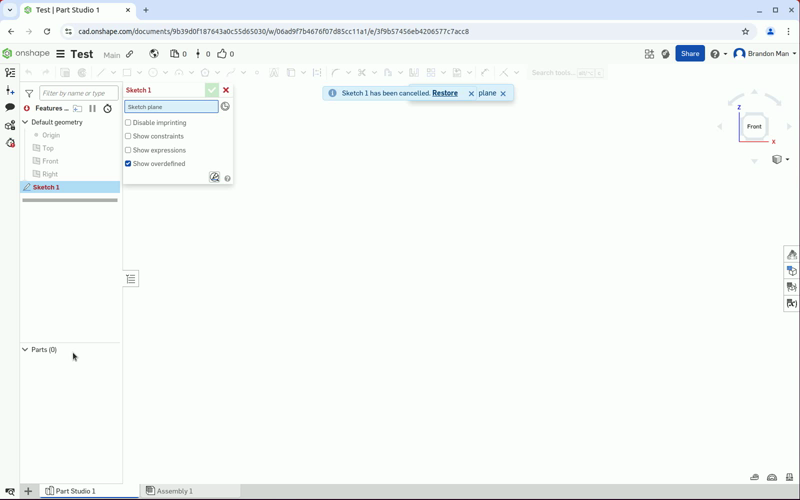
mouse_move(73, 163)
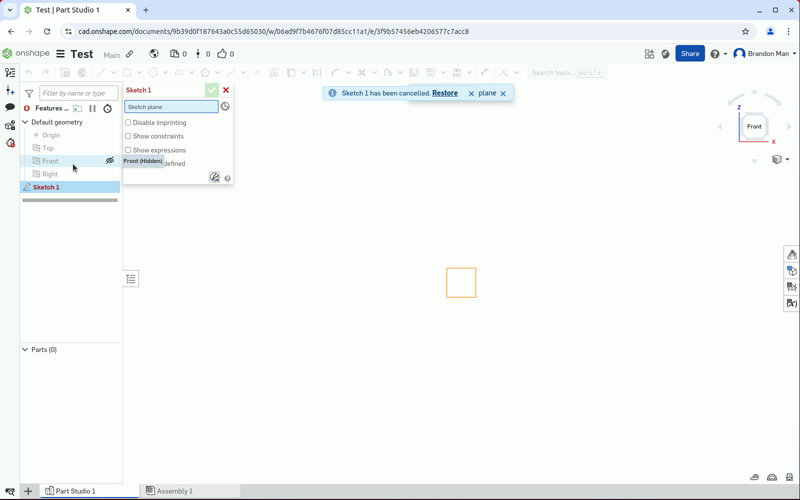
click(73, 163)
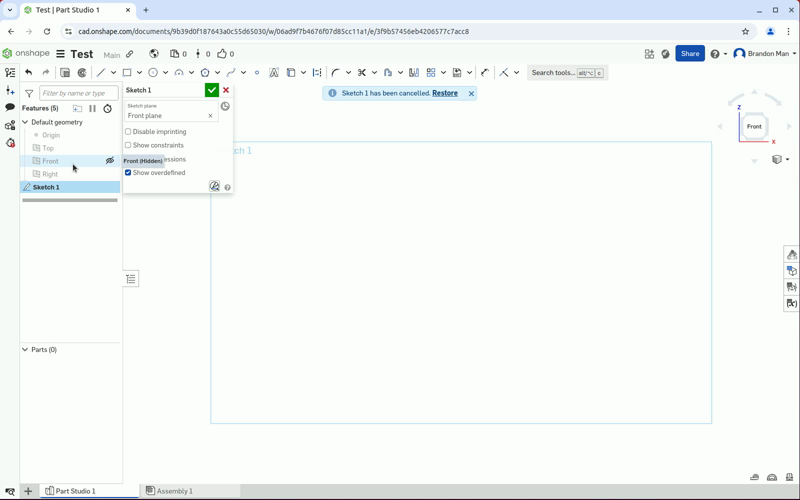
mouse_move(73, 352)
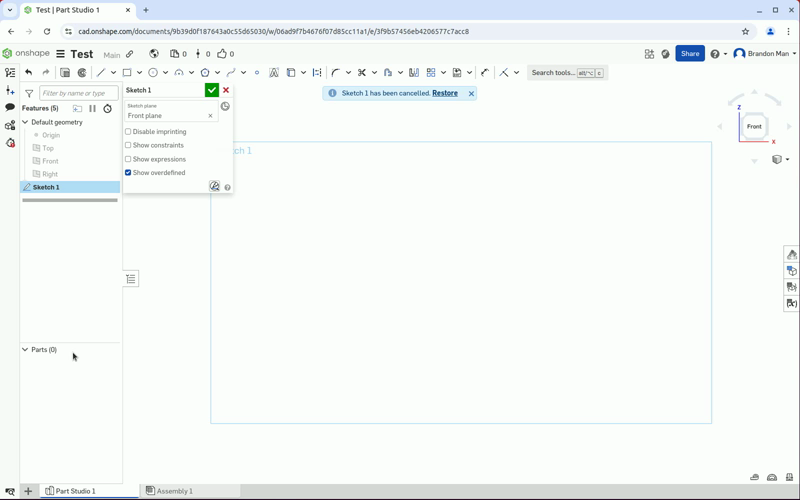
key(y)
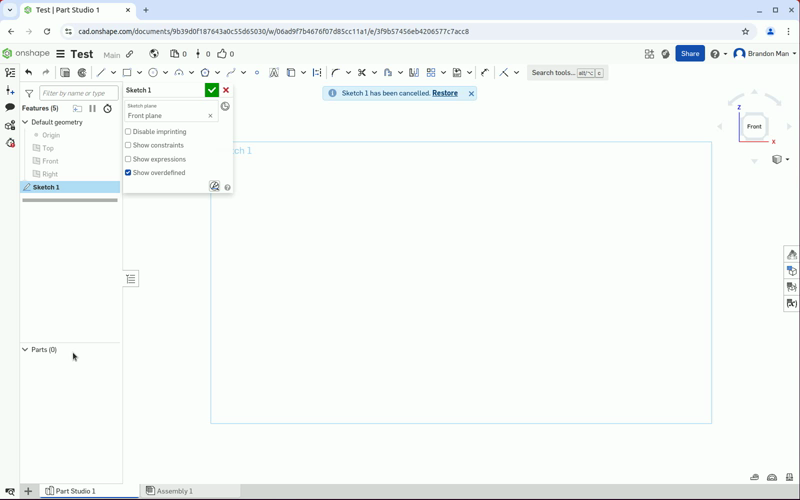
key(l)
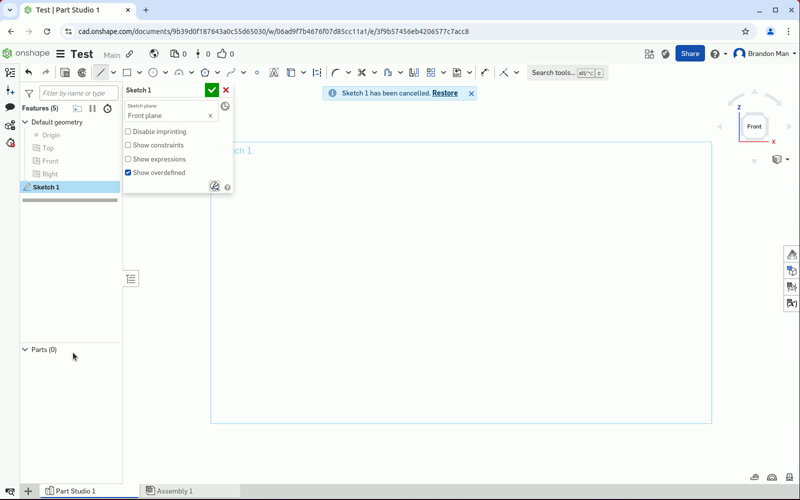
key_down(shift)
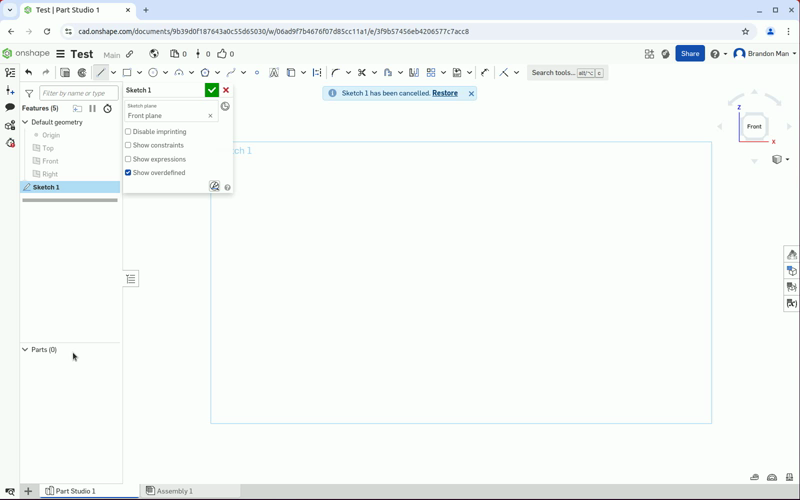
mouse_move(460, 355)
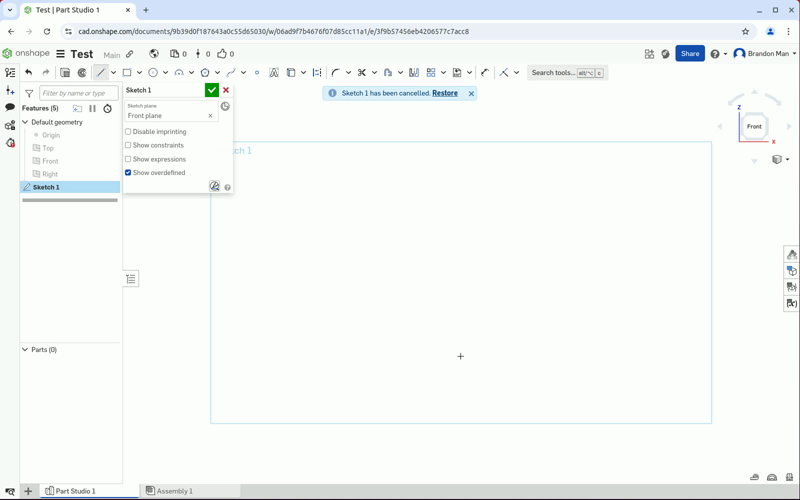
click(460, 355)
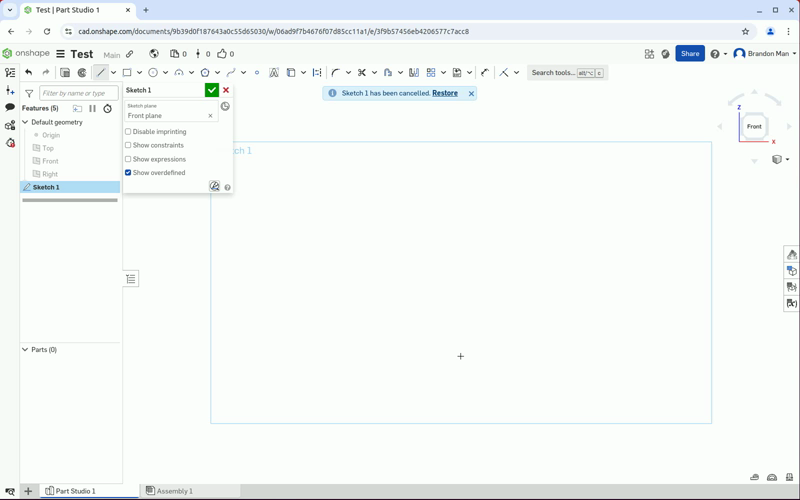
key_up(shift)
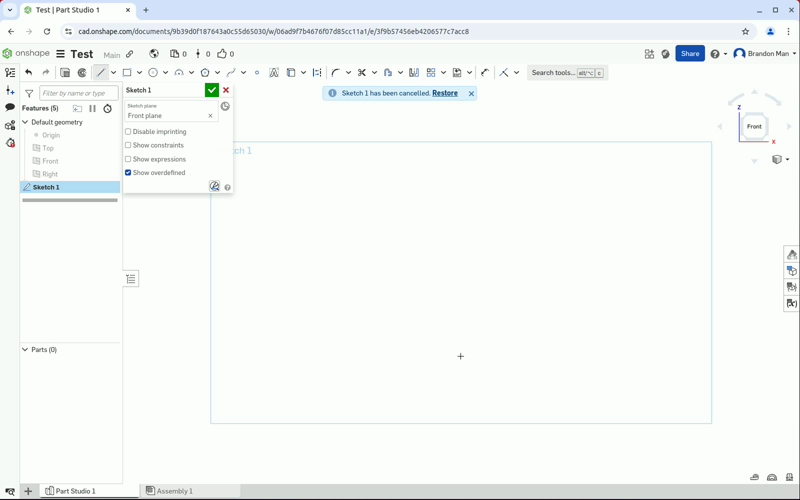
key_down(shift)
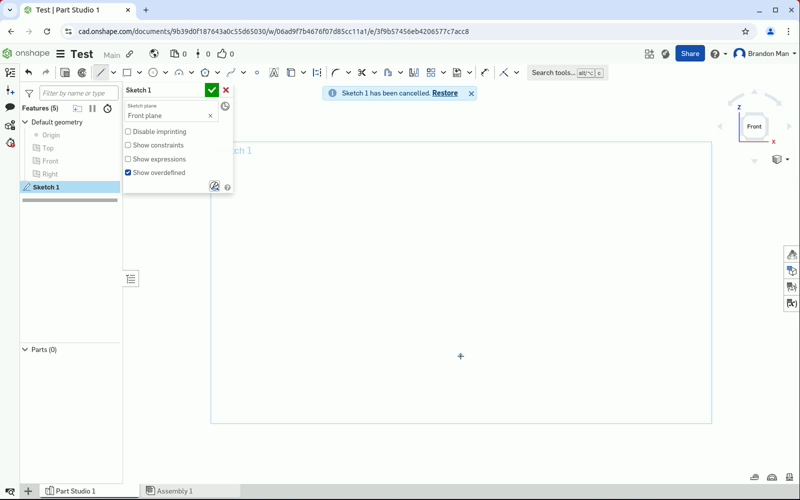
mouse_move(490, 355)
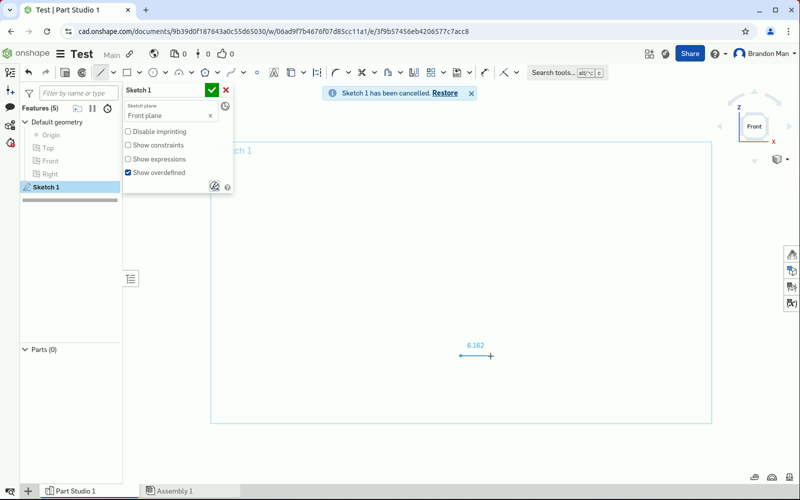
mouse_move(514, 355)
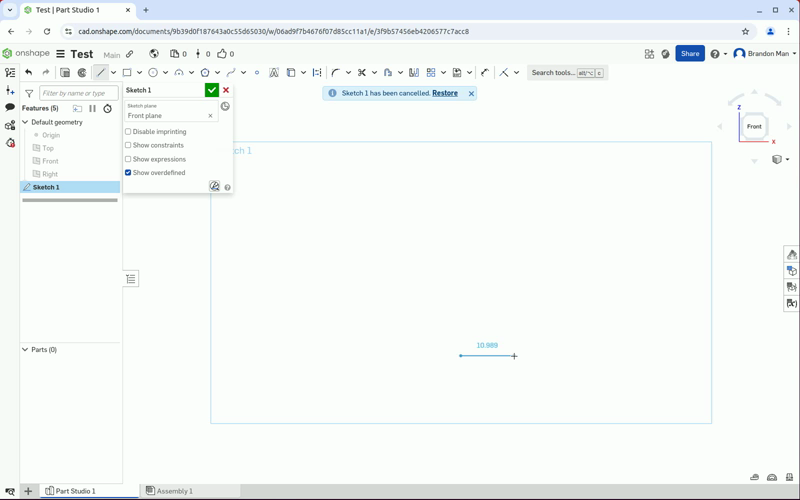
click(514, 355)
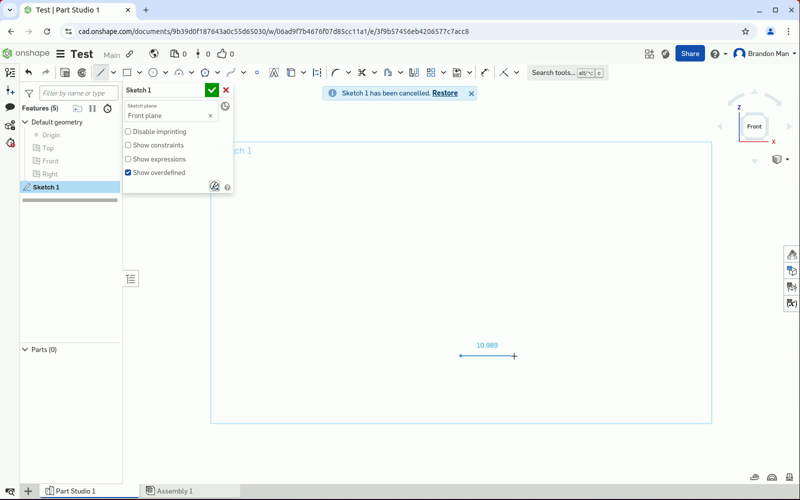
key_up(shift)
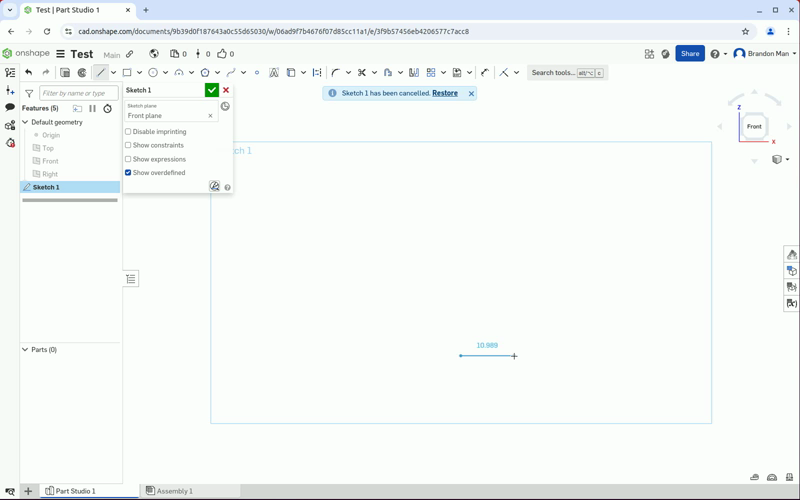
key_down(shift)
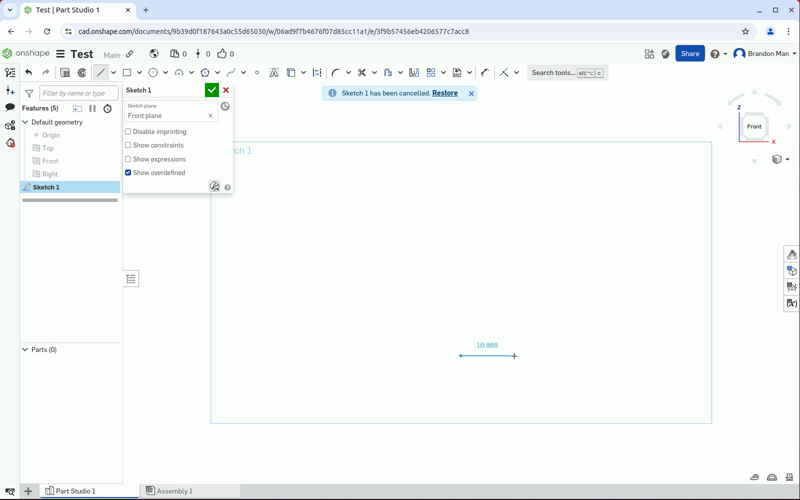
mouse_move(544, 355)
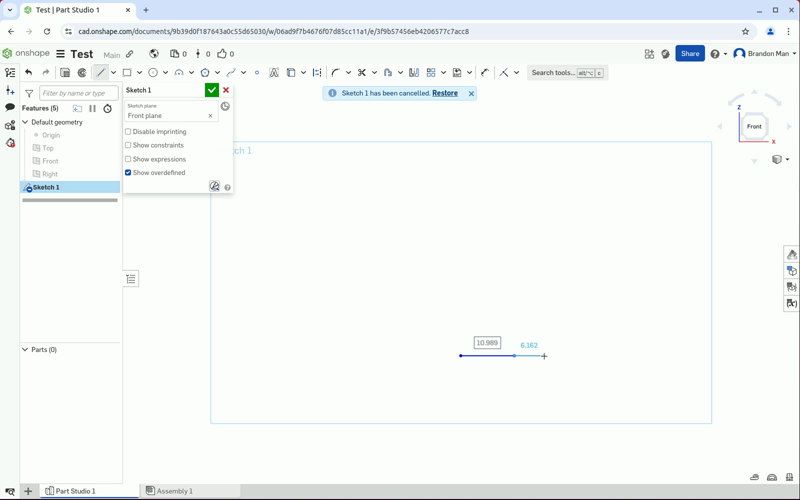
mouse_move(566, 355)
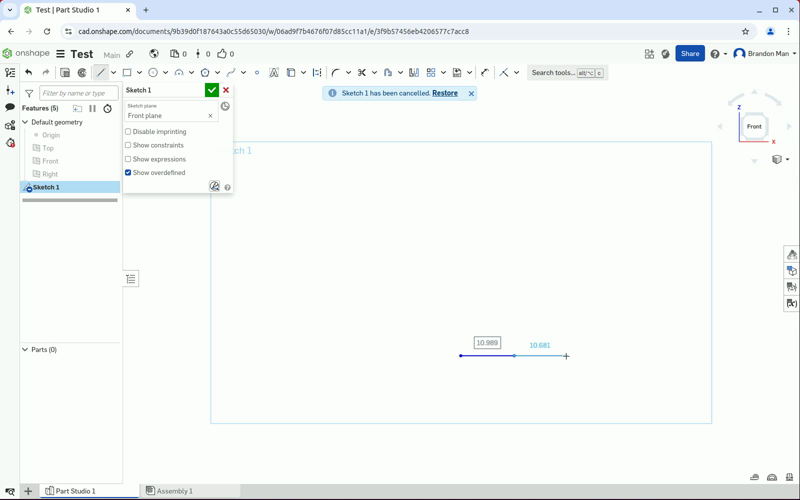
click(566, 355)
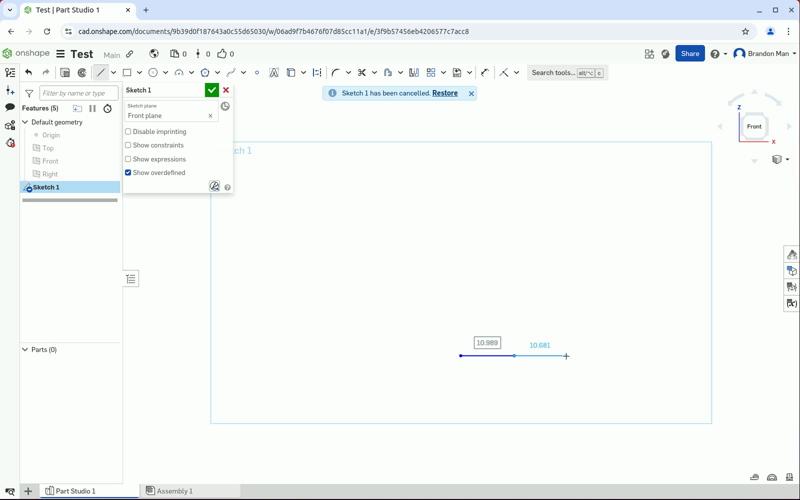
key_up(shift)
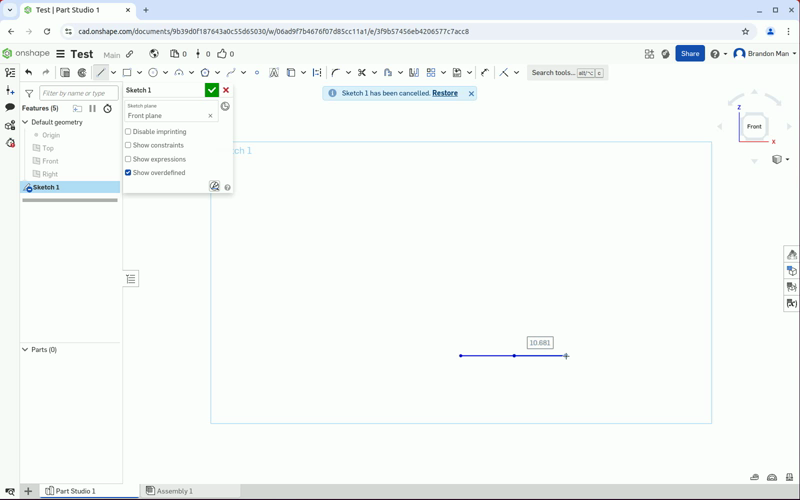
key_down(shift)
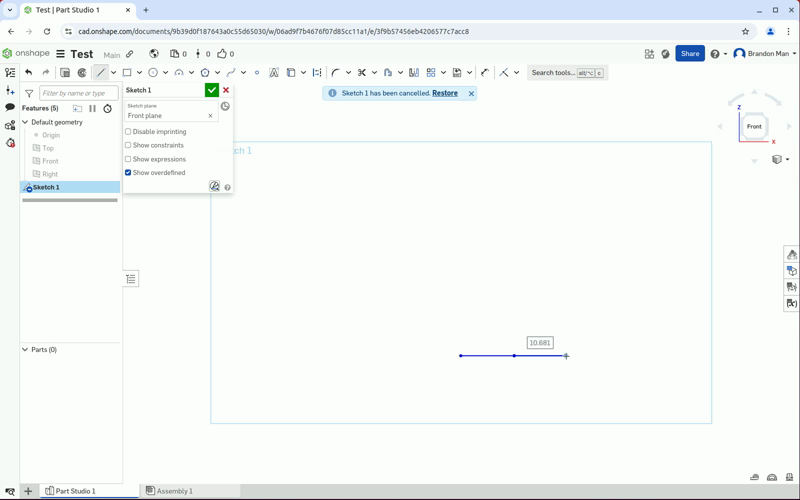
mouse_move(589, 355)
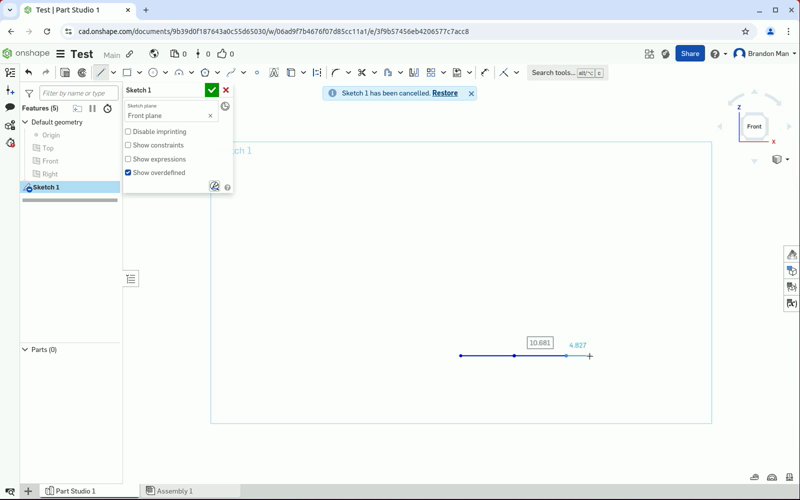
mouse_move(566, 308)
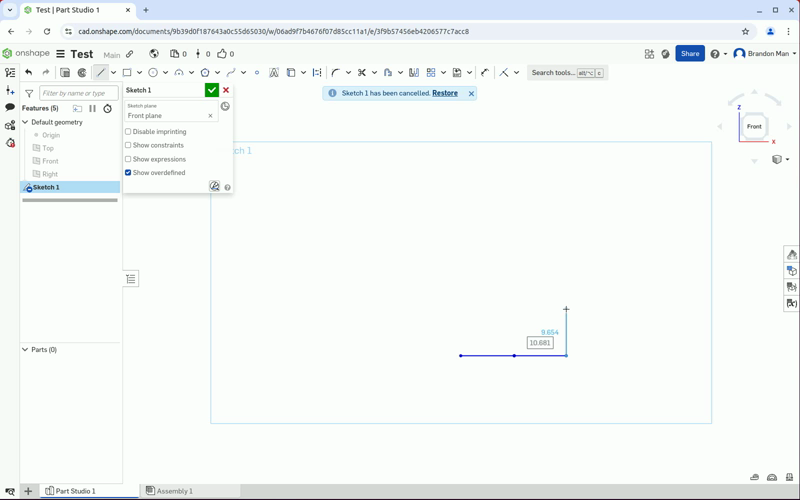
click(566, 308)
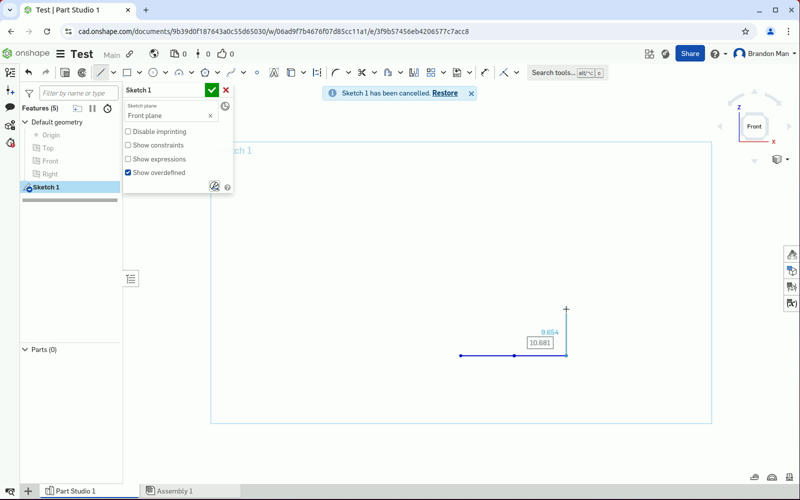
key_up(shift)
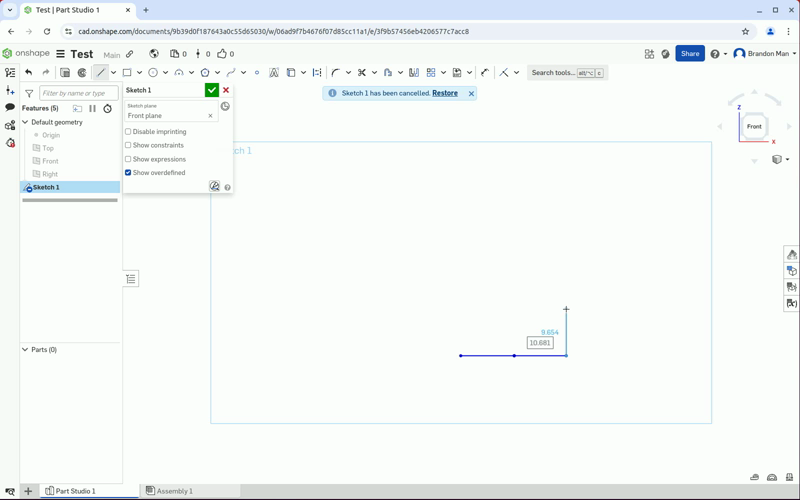
key_down(shift)
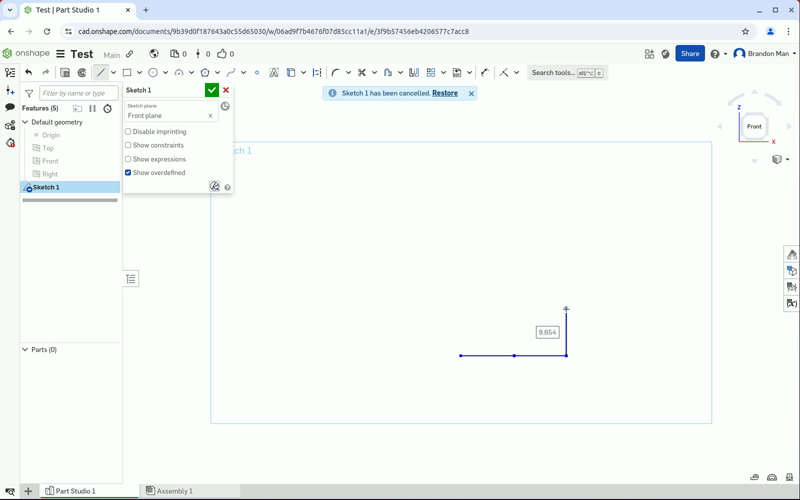
mouse_move(460, 308)
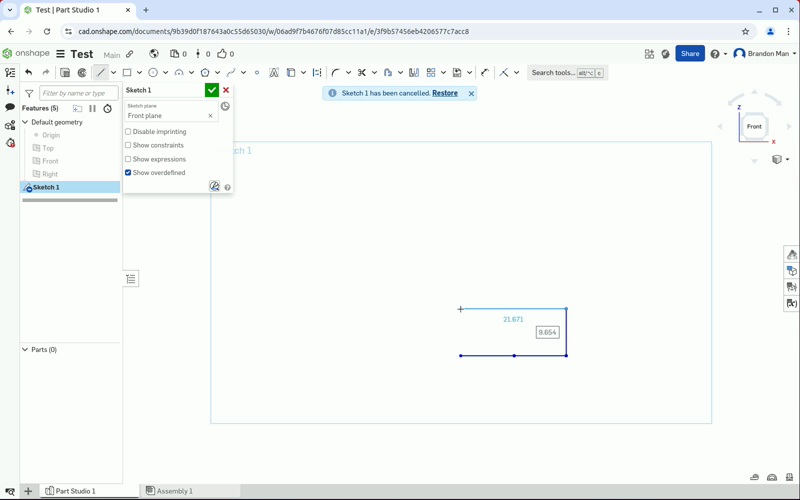
click(460, 308)
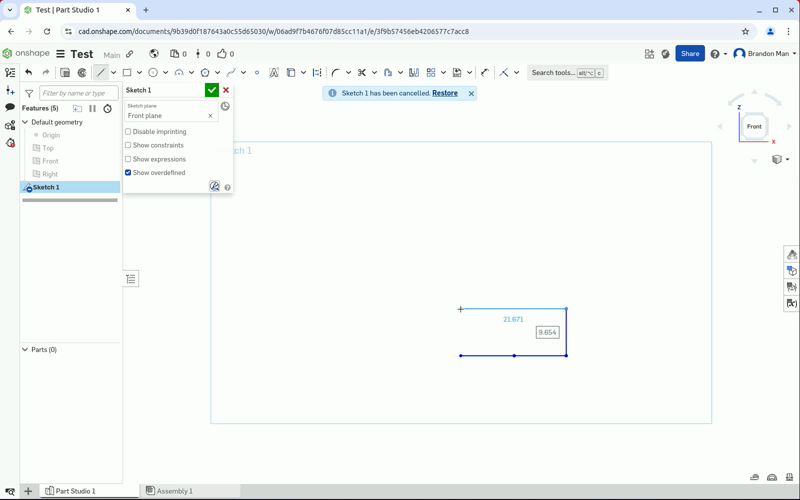
key_up(shift)
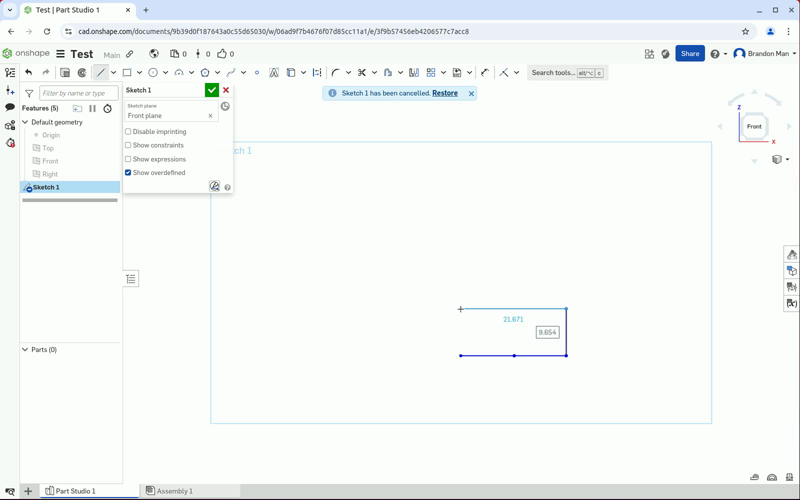
mouse_move(490, 308)
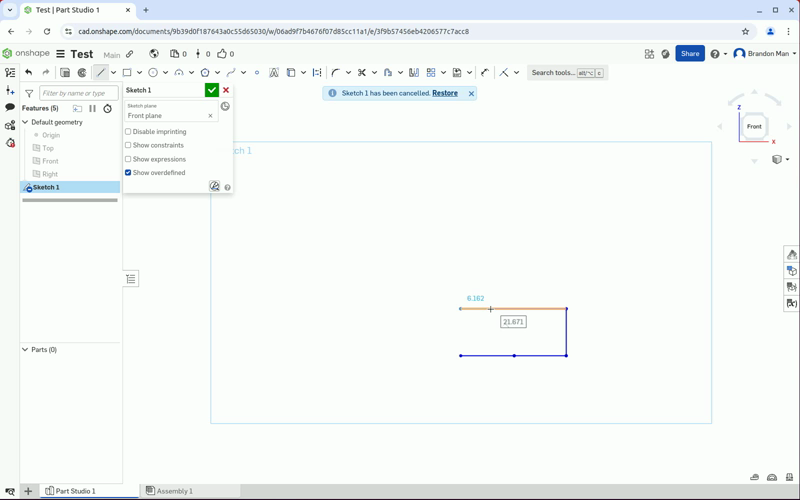
key_down(shift)
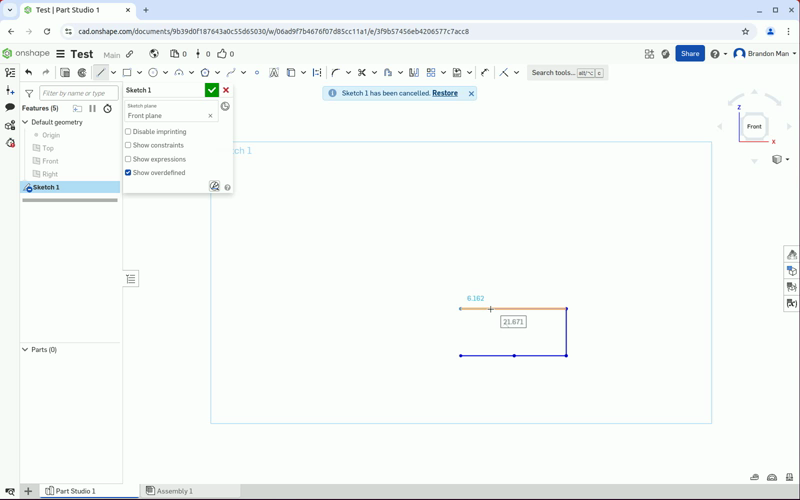
mouse_move(460, 355)
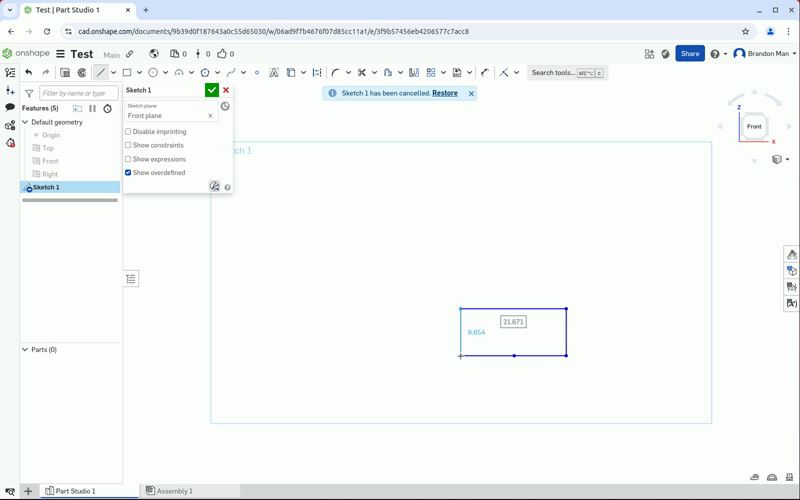
key_up(shift)
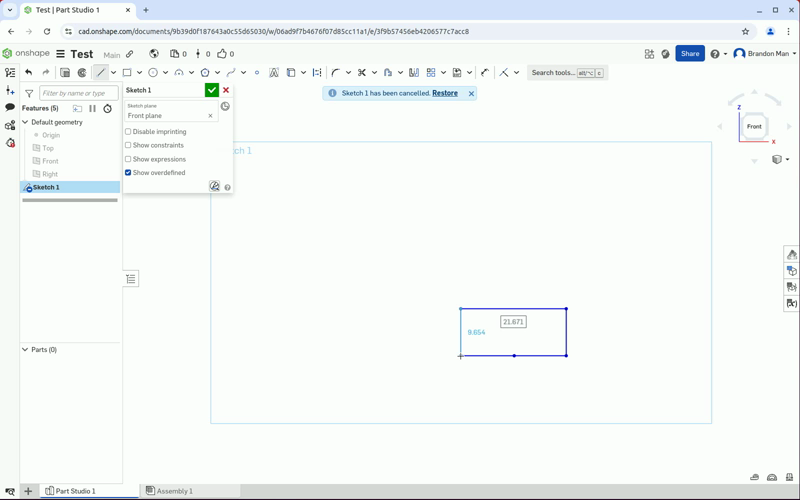
click(460, 355)
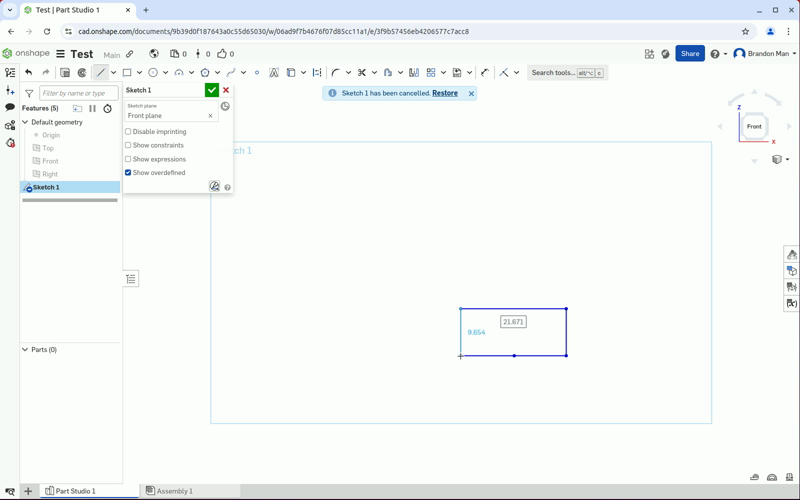
key(esc)
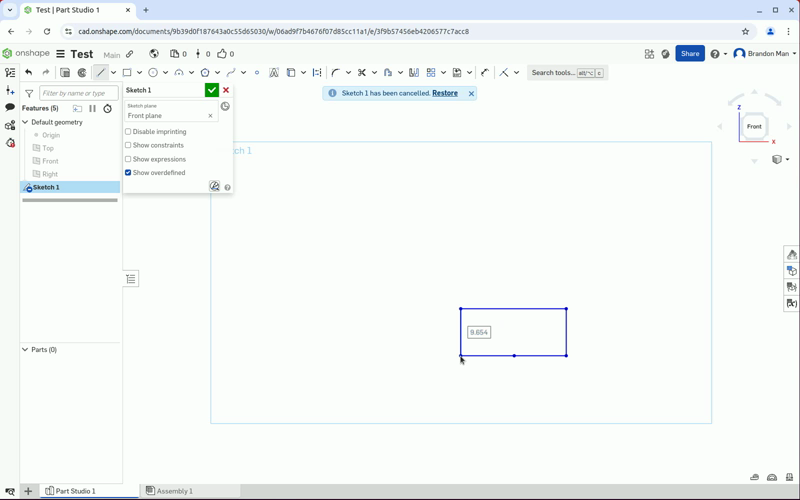
mouse_move(526, 316)
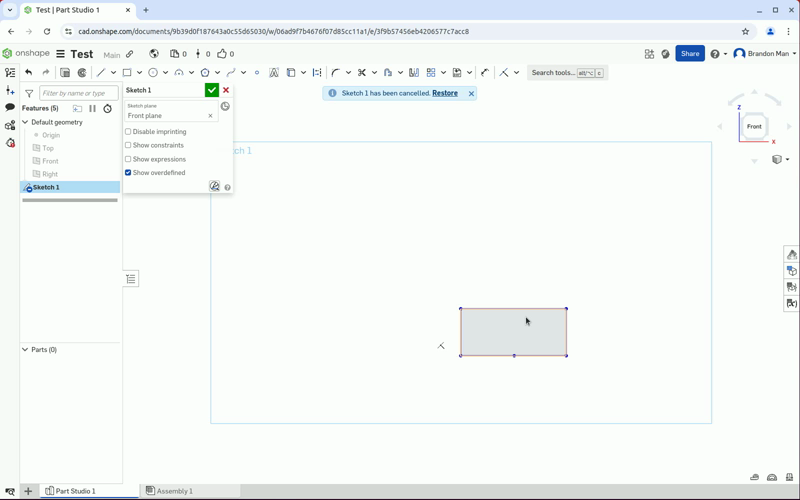
click(526, 316)
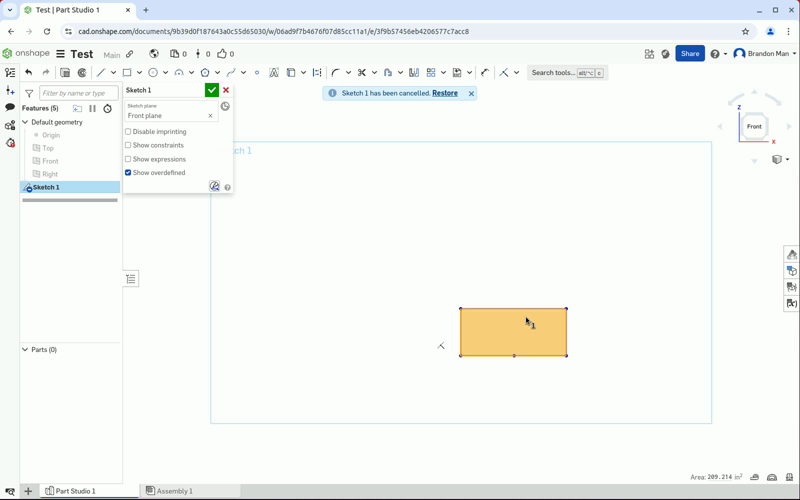
mouse_move(73, 352)
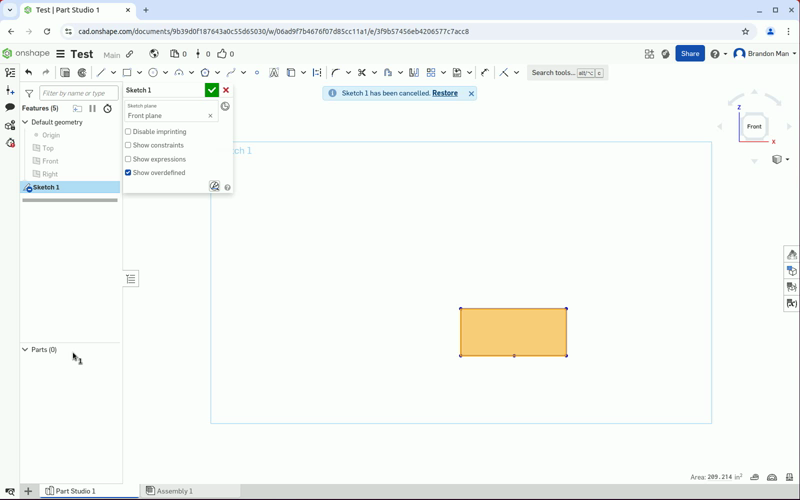
key(shift+y)
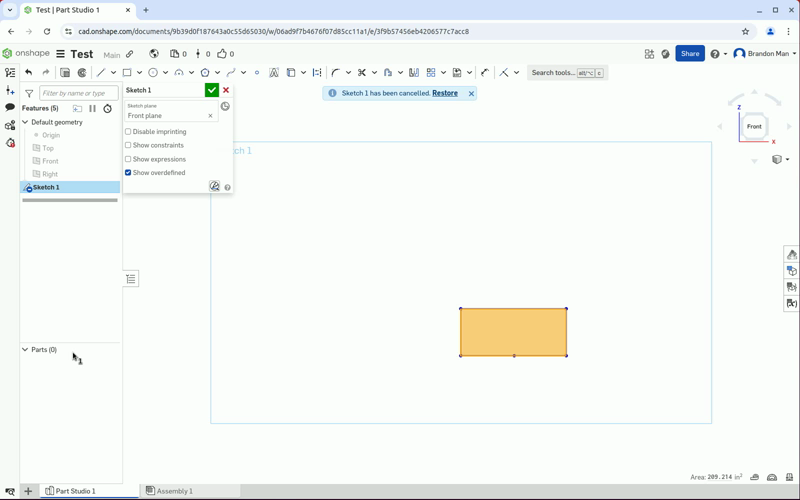
key(shift+e)
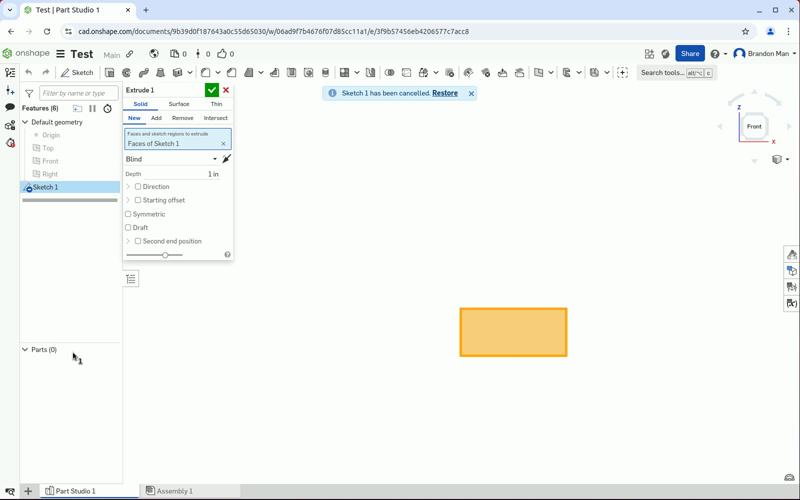
mouse_move(143, 106)
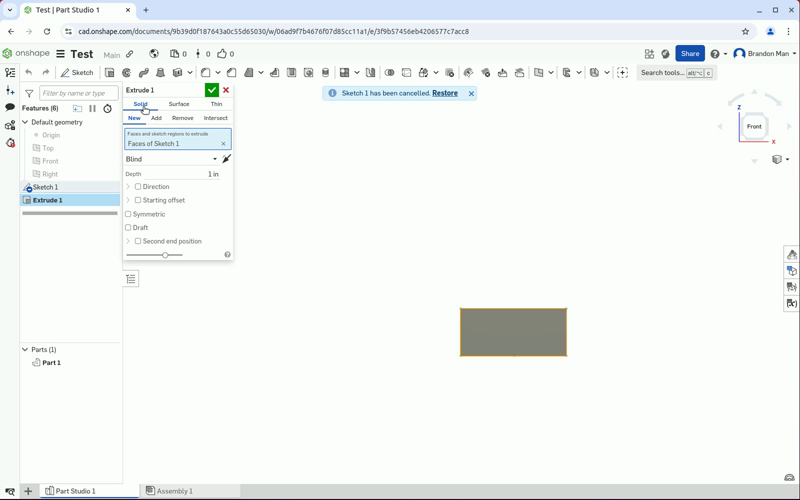
click(143, 106)
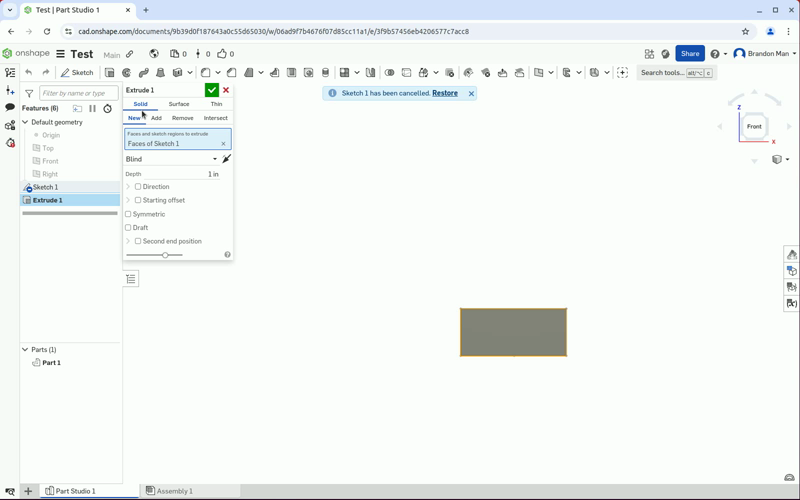
mouse_move(137, 120)
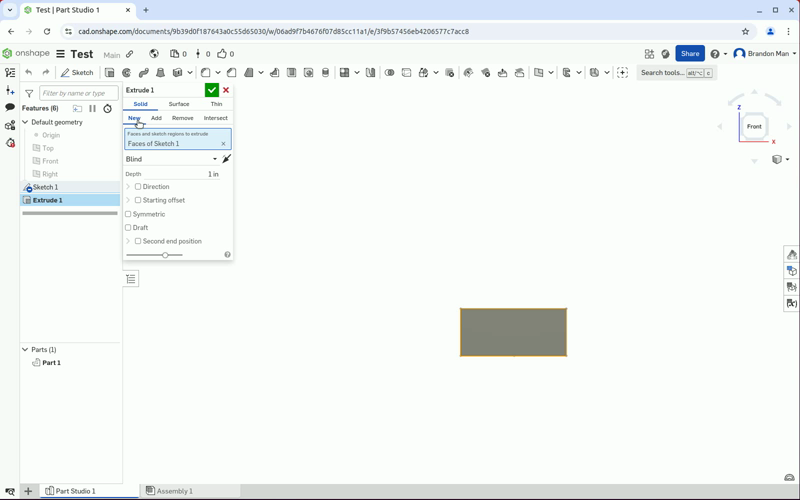
click(137, 120)
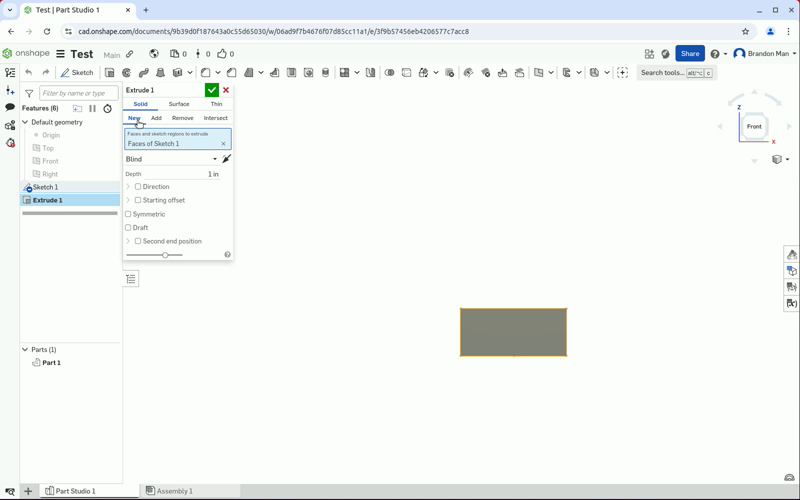
key(tab, 4)
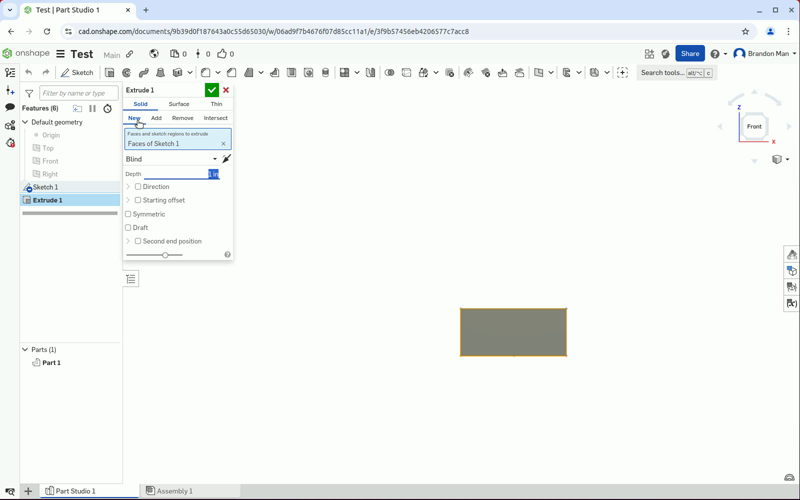
text(0.722)
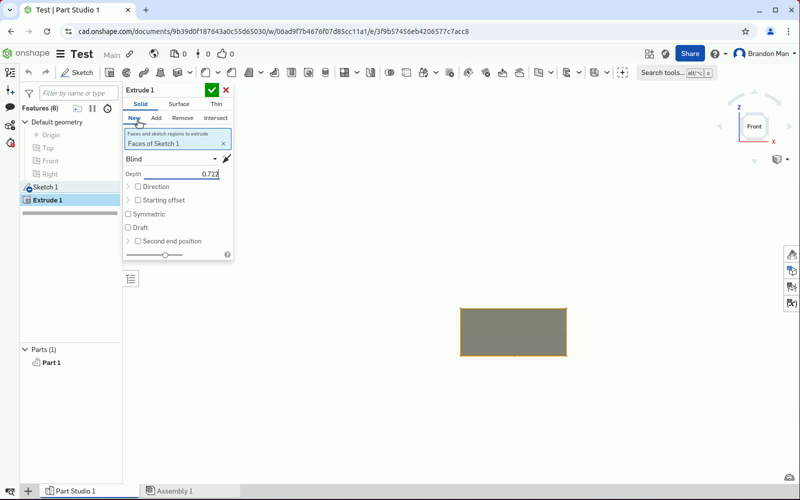
key(enter)
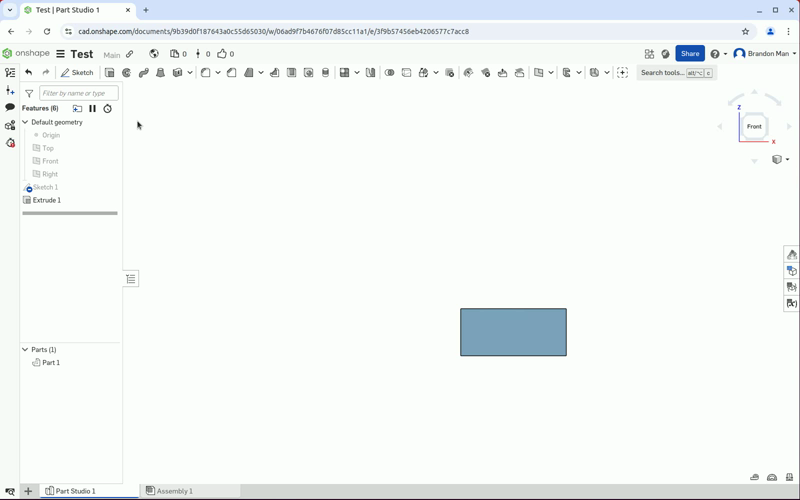
key(shift+h)
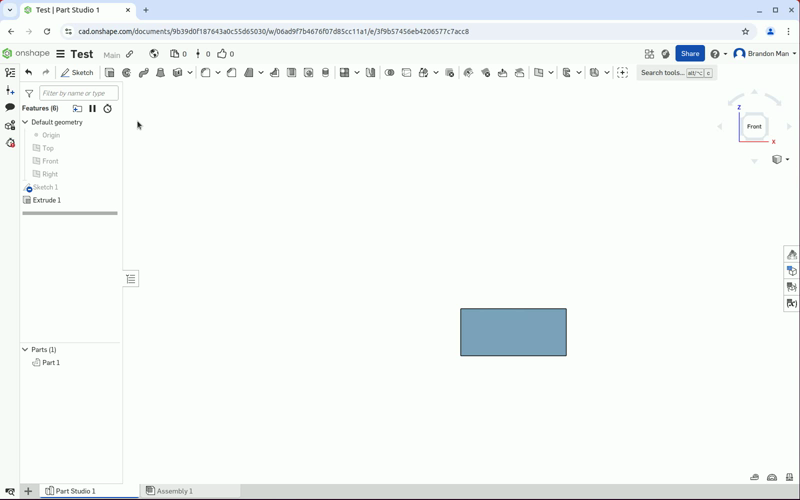
key(shift+h)
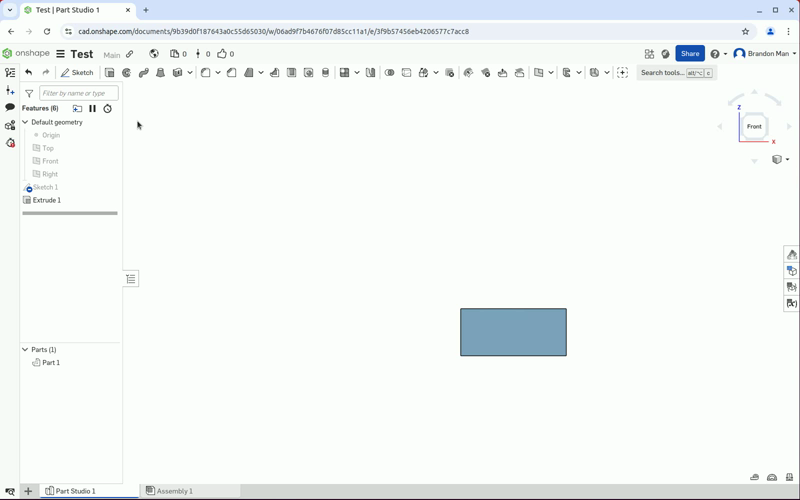
mouse_move(73, 189)
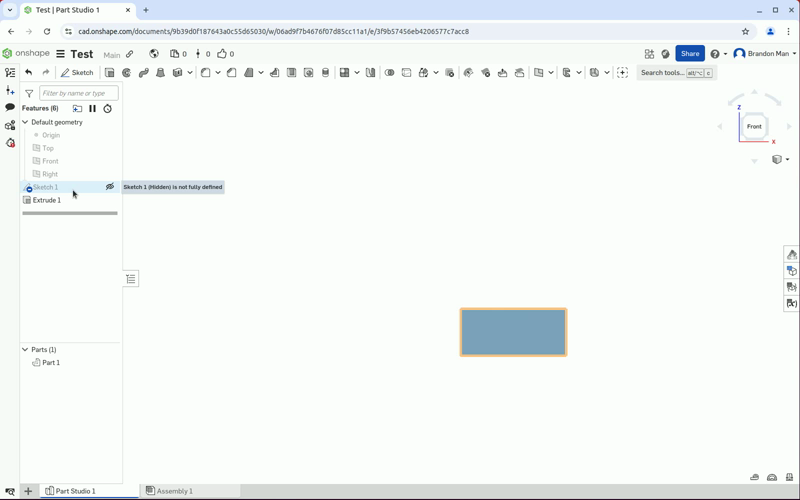
click(73, 189)
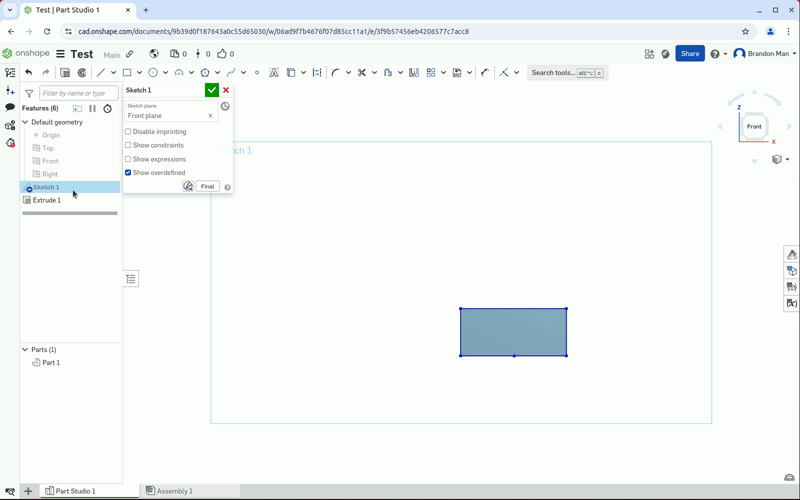
mouse_move(229, 92)
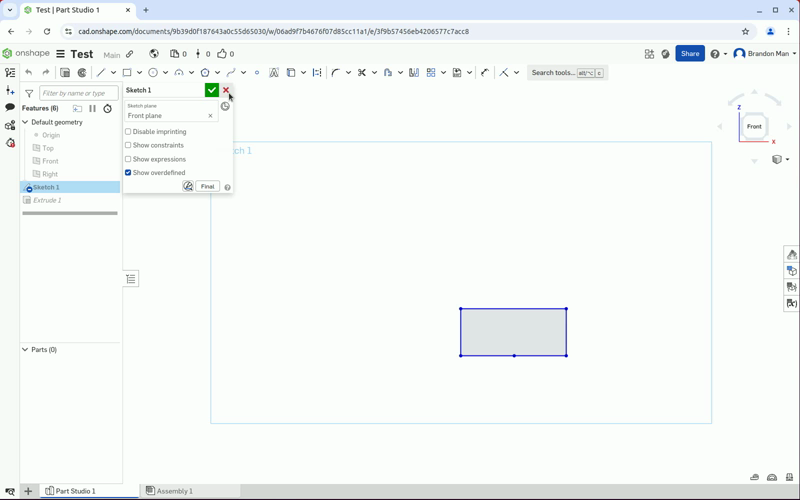
click(229, 92)
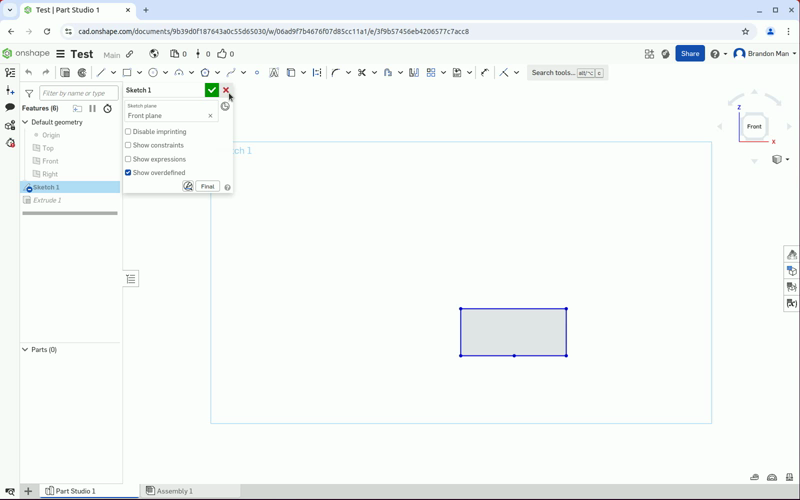
key(shift+s)
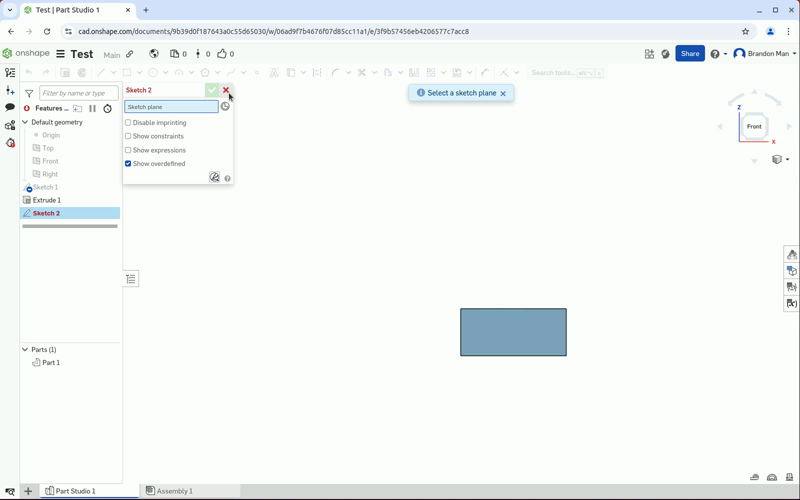
mouse_move(73, 163)
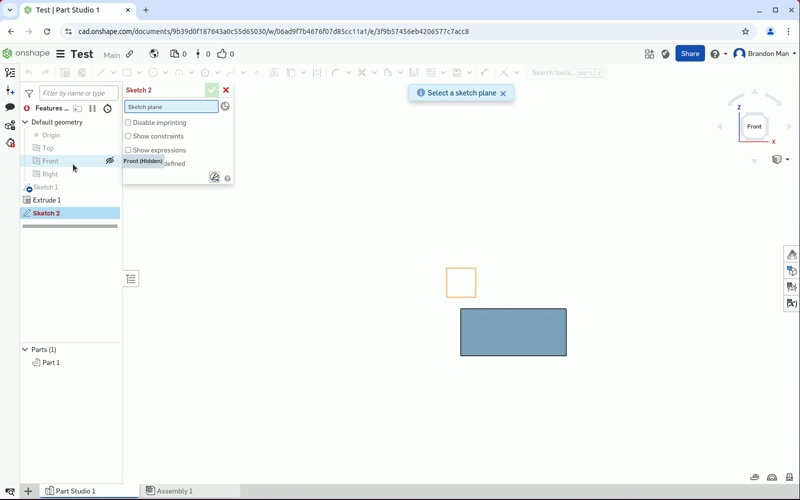
click(73, 163)
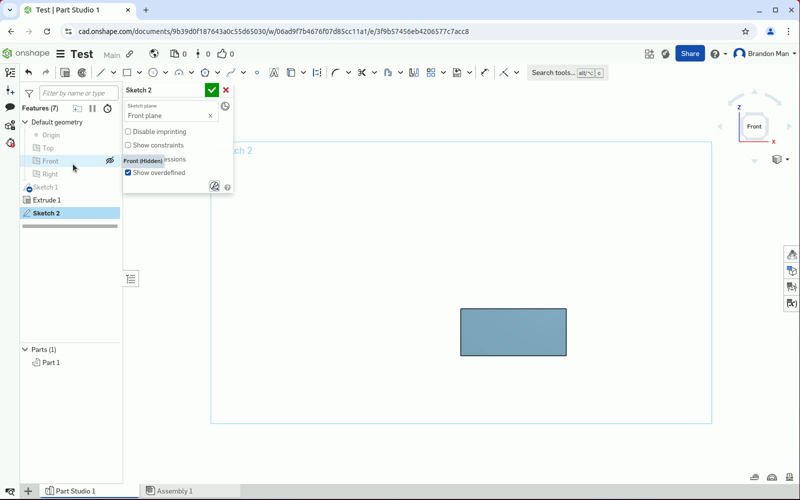
mouse_move(73, 352)
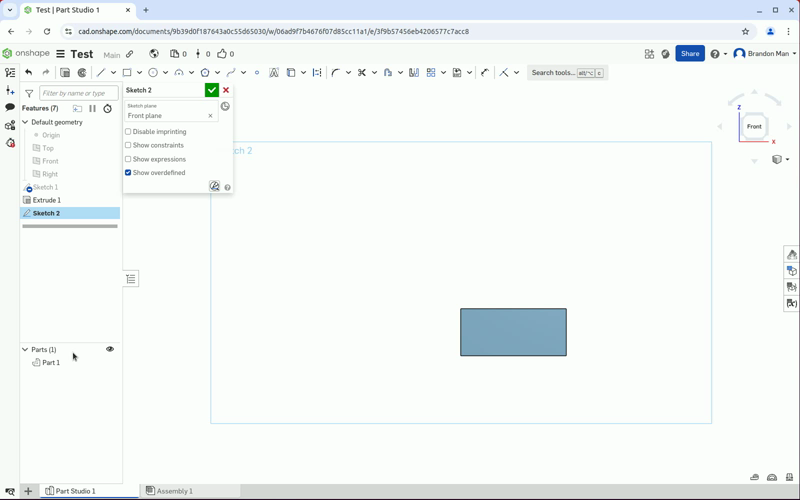
key(y)
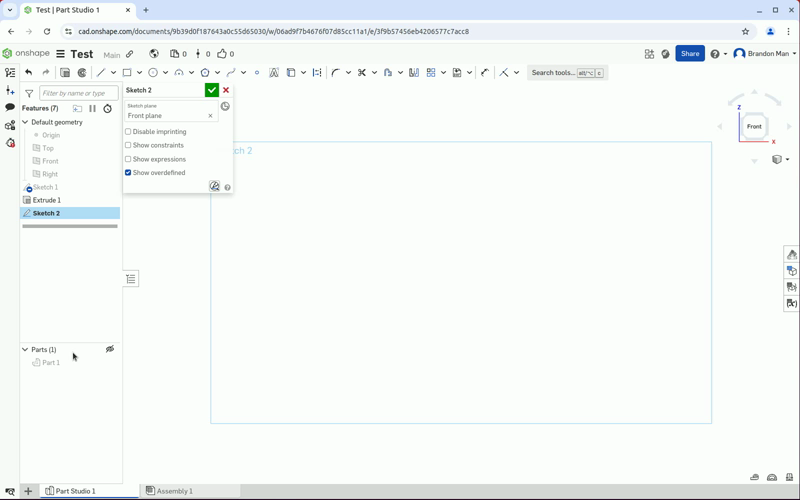
key(l)
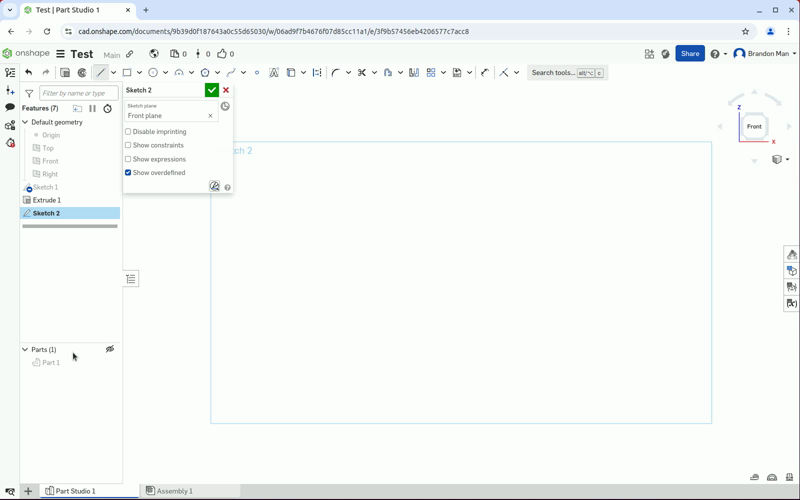
key_down(shift)
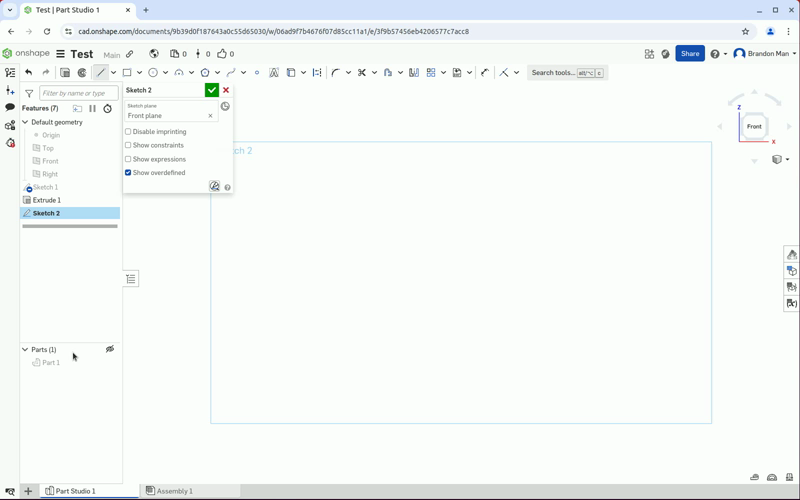
mouse_move(460, 355)
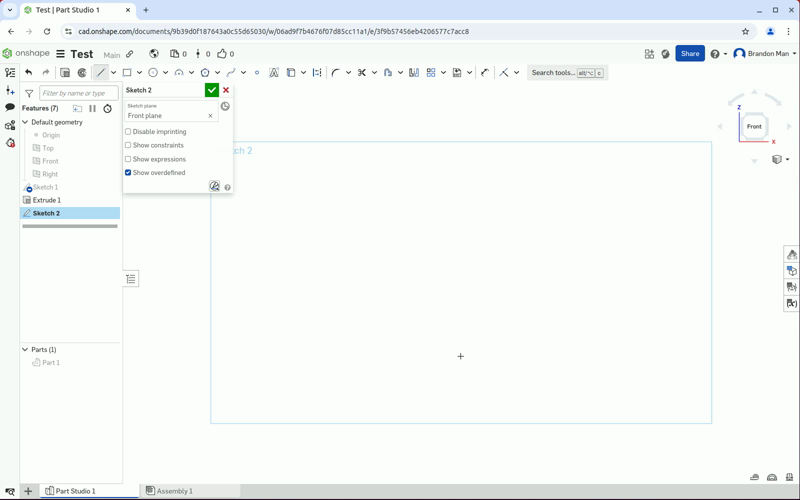
click(460, 355)
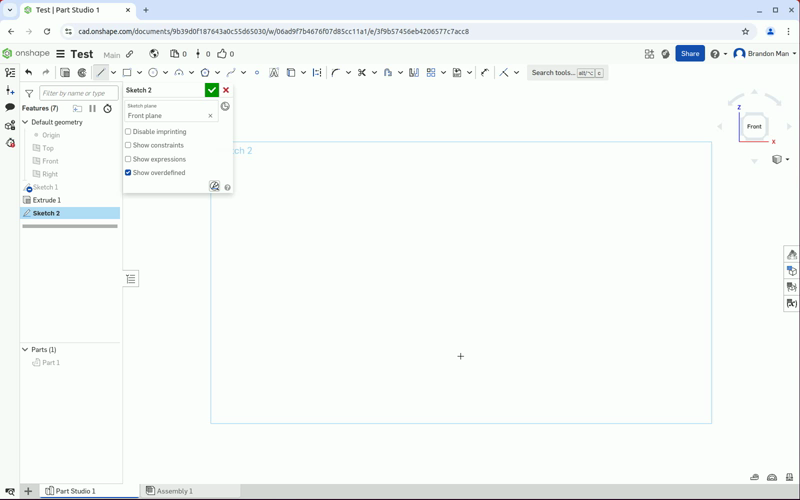
key_up(shift)
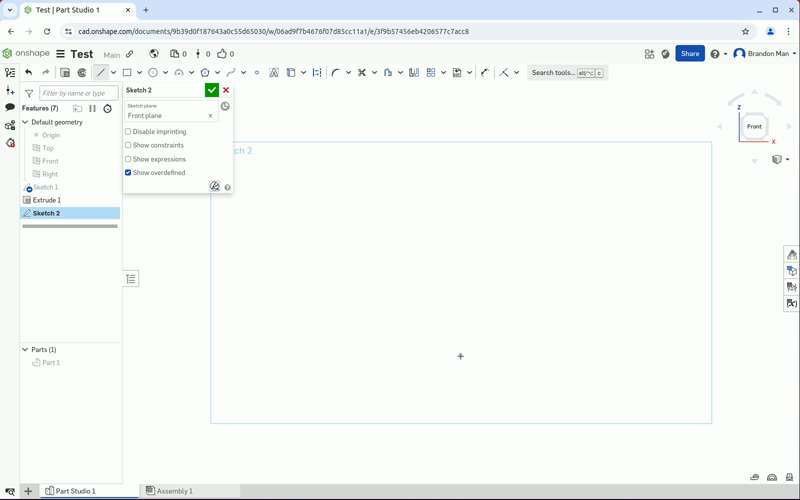
key_down(shift)
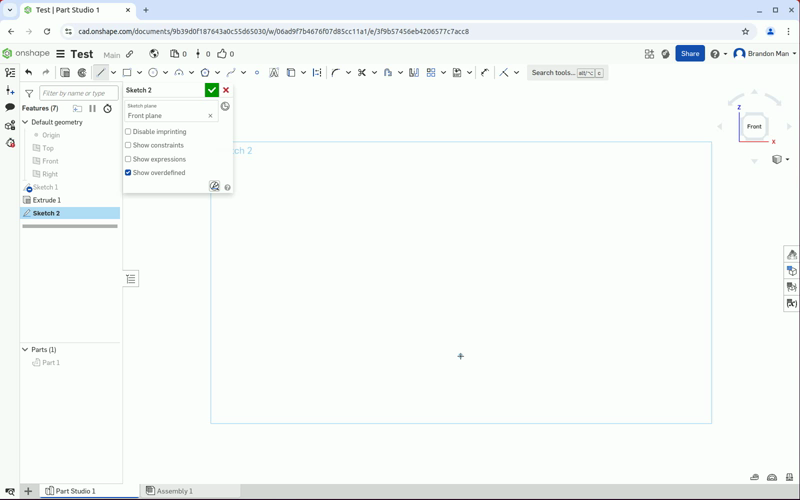
mouse_move(490, 355)
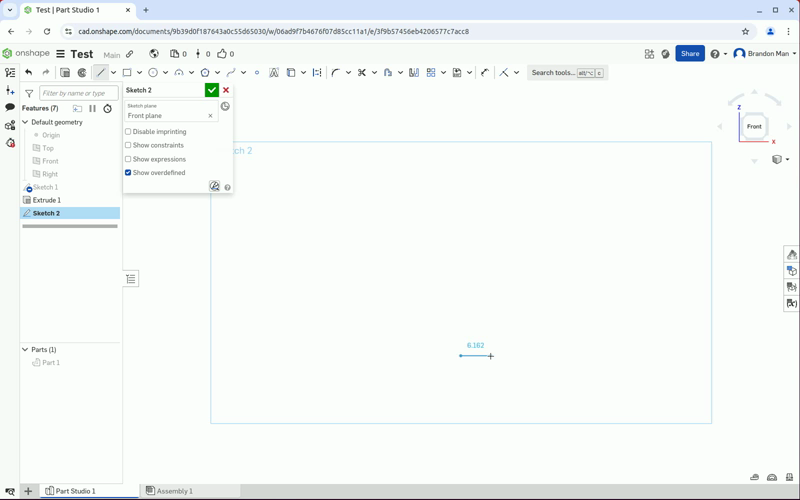
mouse_move(501, 390)
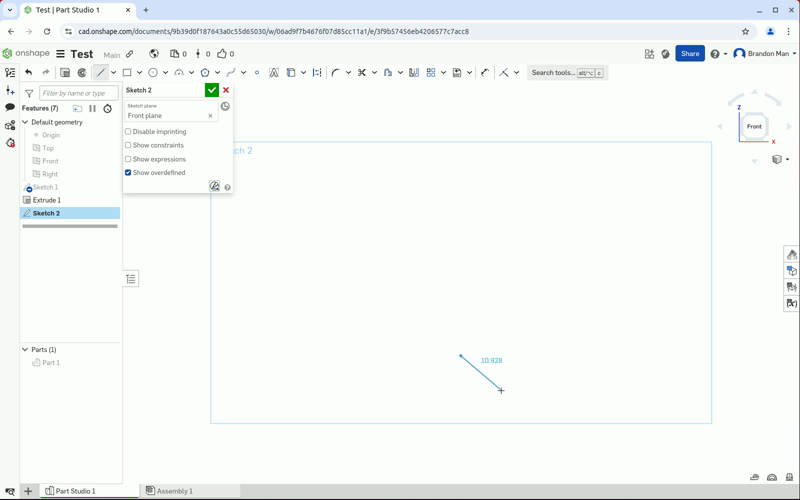
click(501, 390)
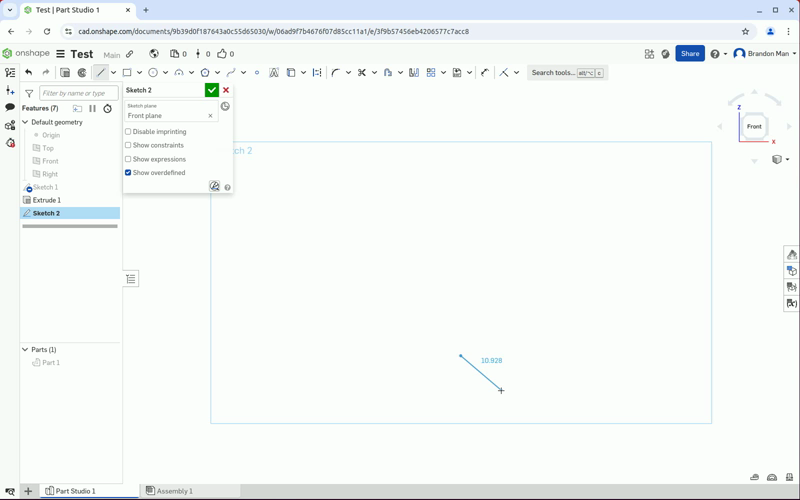
key_up(shift)
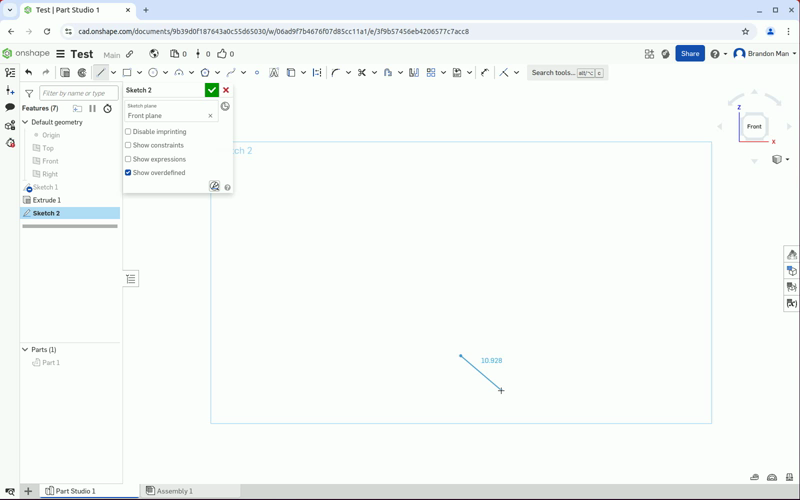
key(esc)
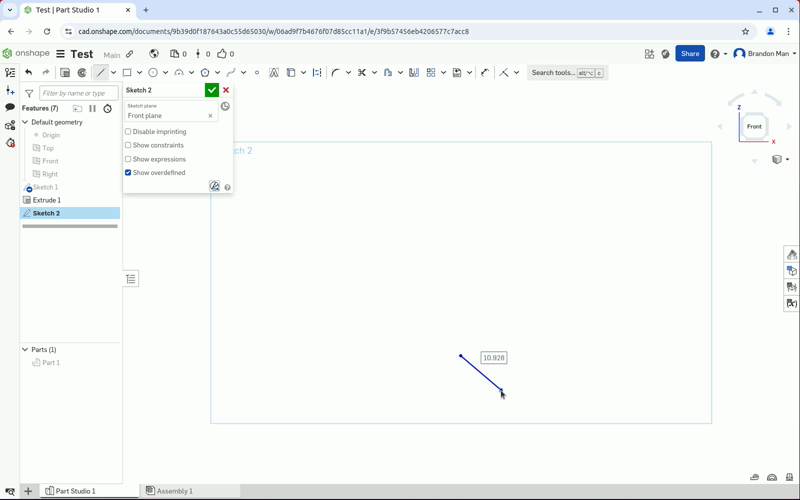
key(a)
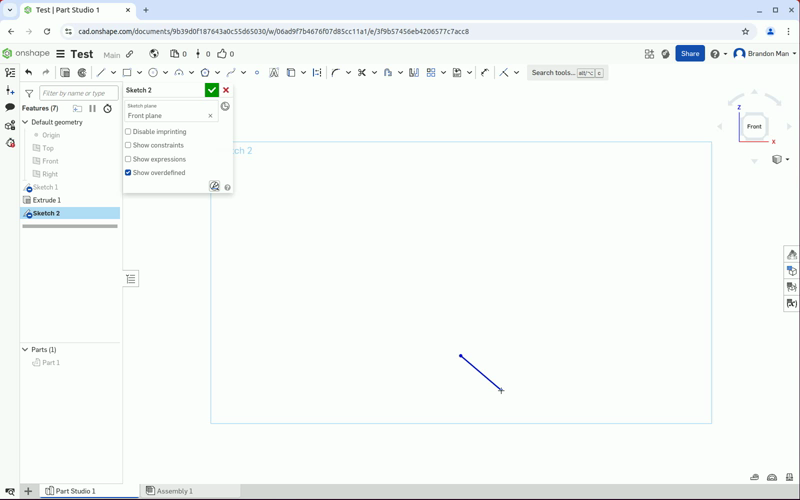
mouse_move(501, 390)
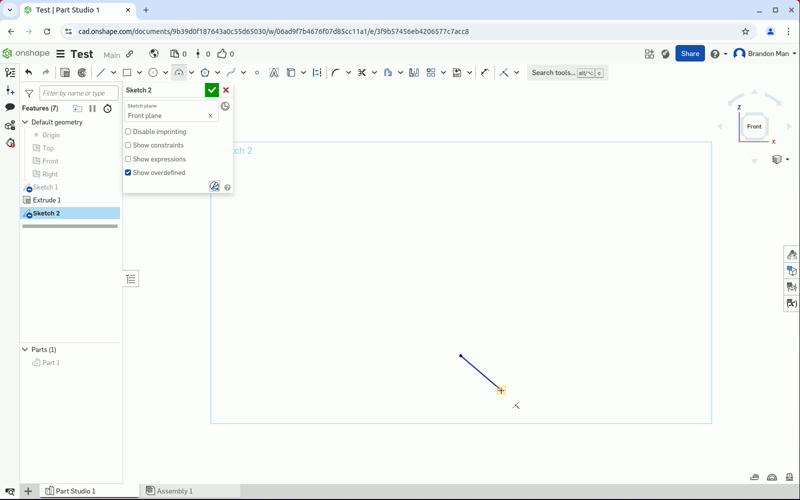
click(501, 390)
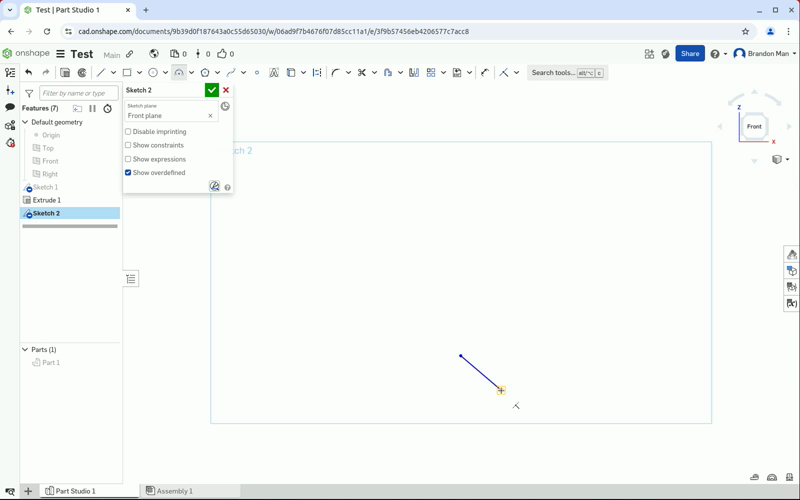
key_down(shift)
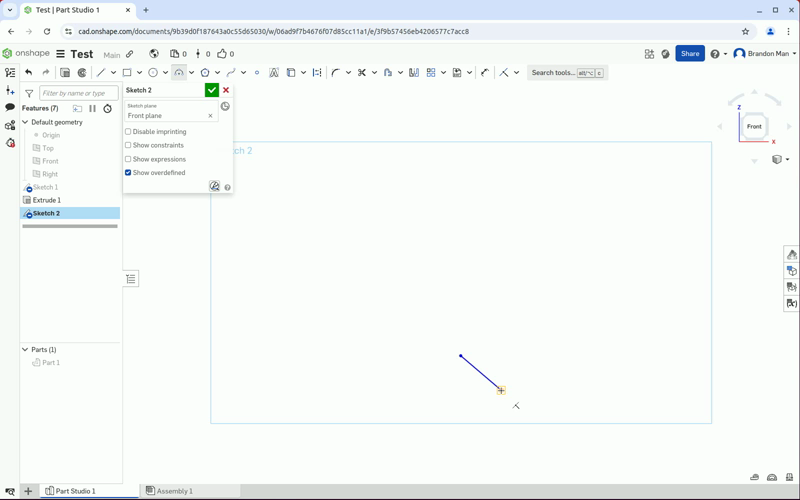
mouse_move(514, 355)
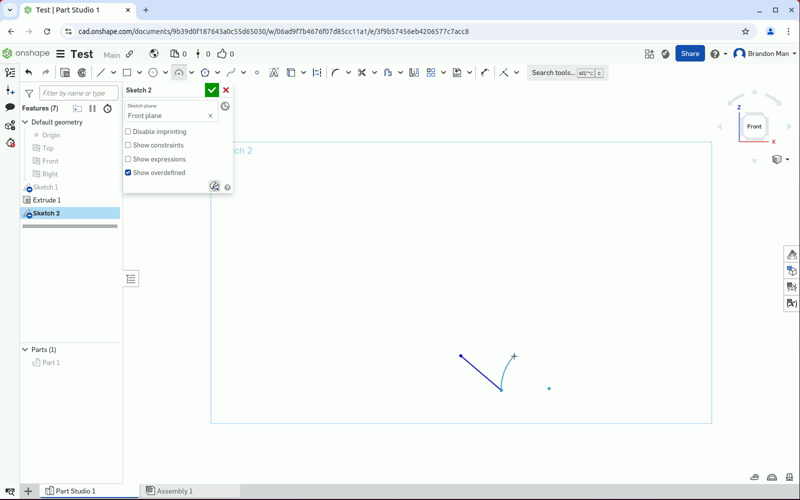
click(514, 355)
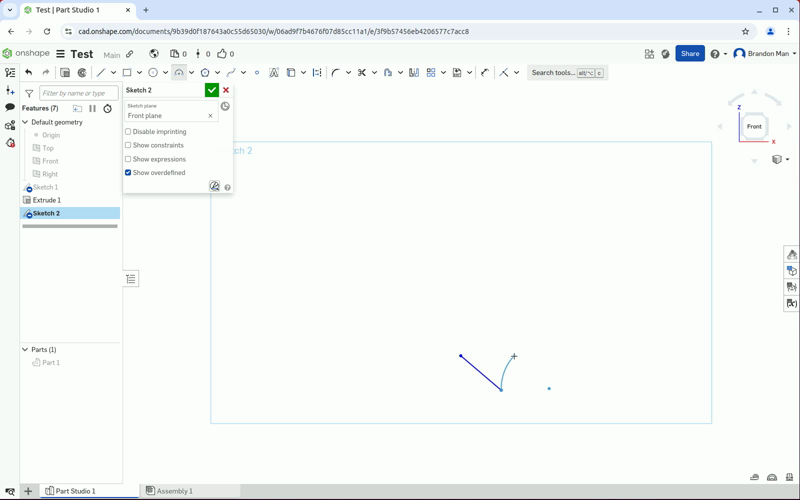
mouse_move(495, 368)
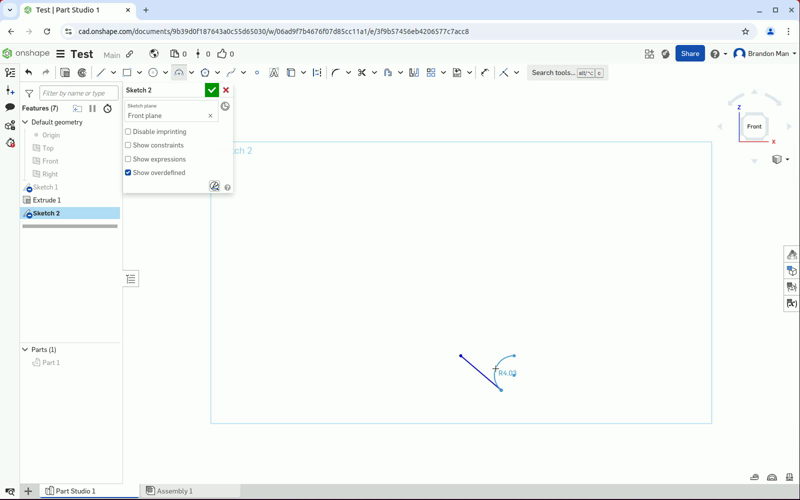
click(495, 368)
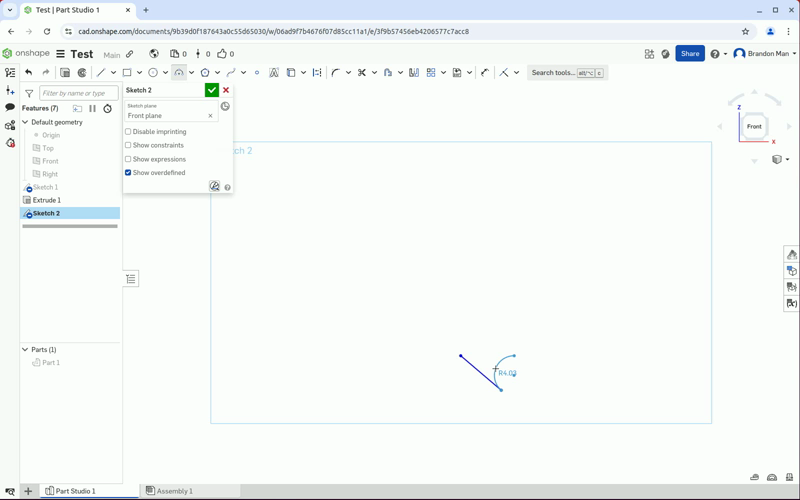
key_up(shift)
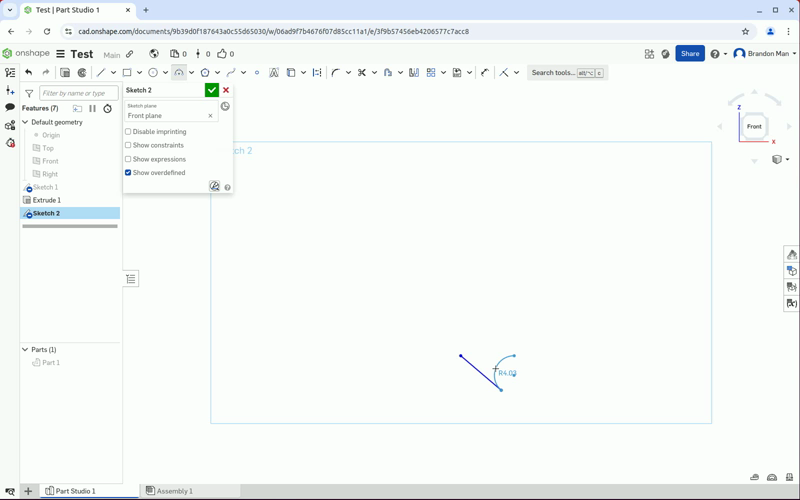
key(esc)
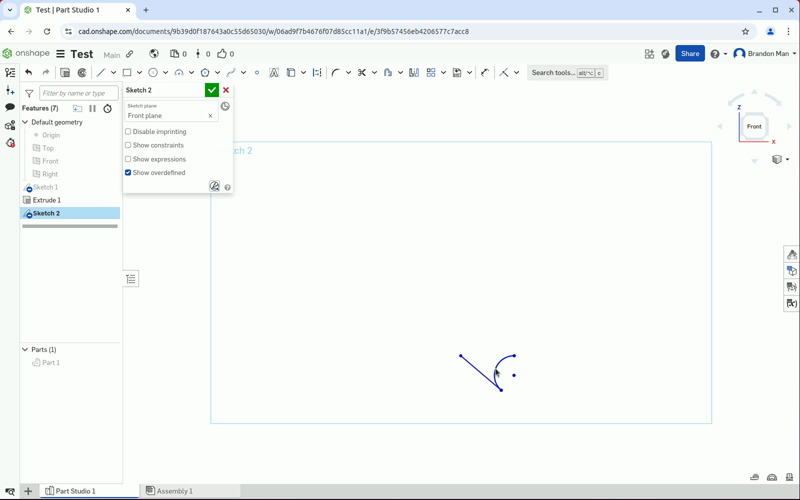
key(l)
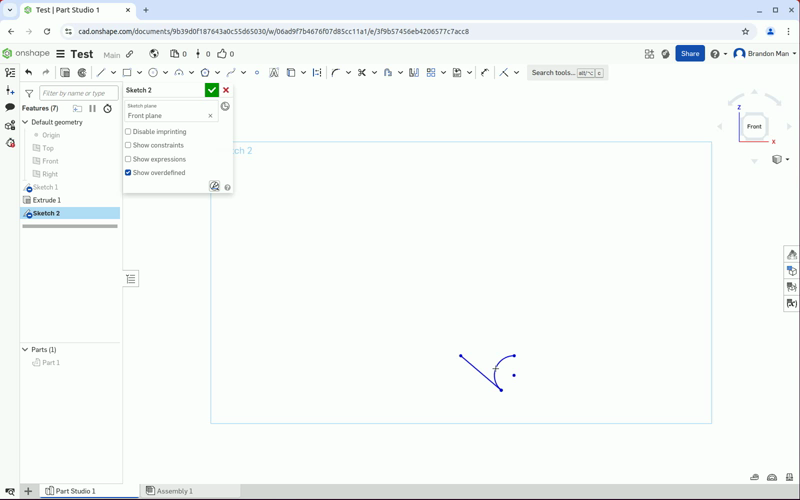
mouse_move(514, 355)
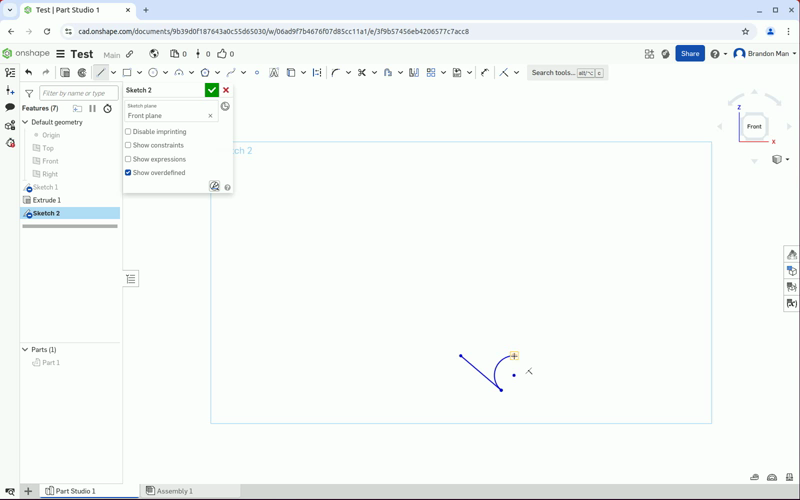
click(514, 355)
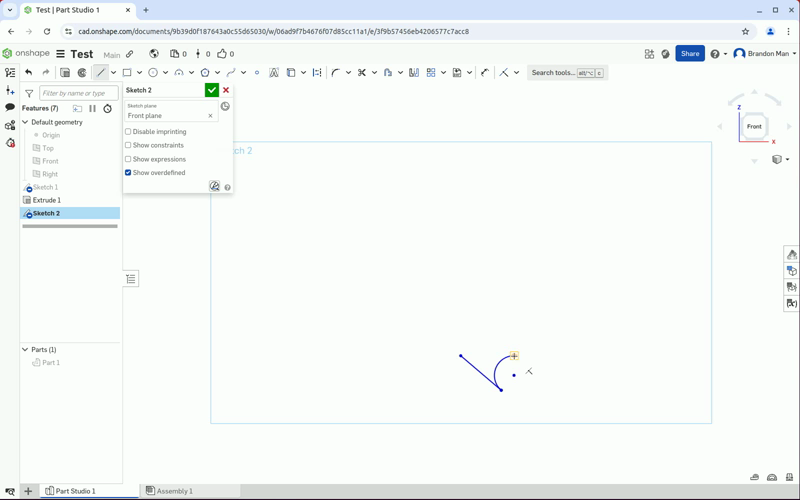
mouse_move(544, 355)
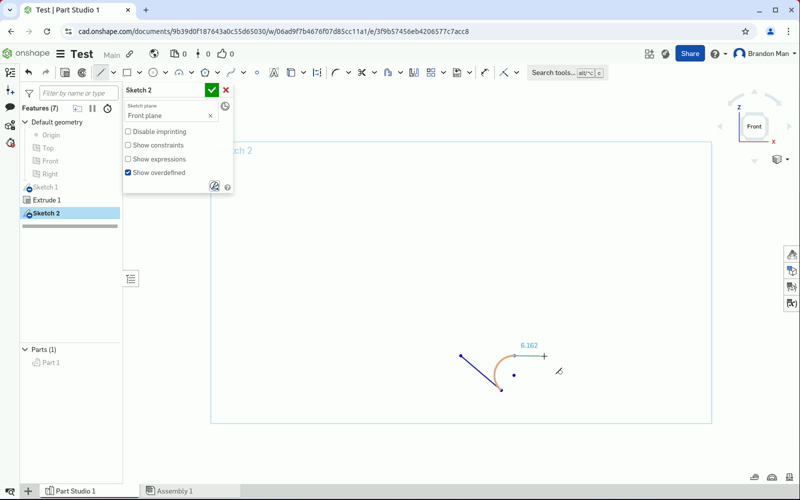
key_down(shift)
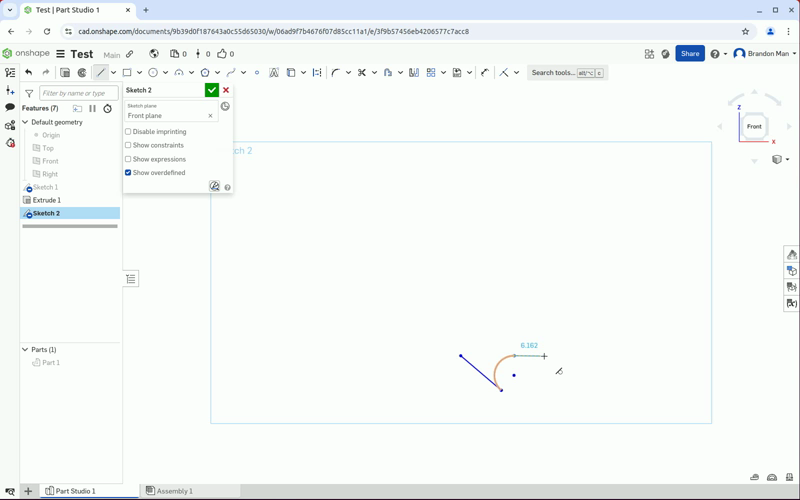
mouse_move(460, 355)
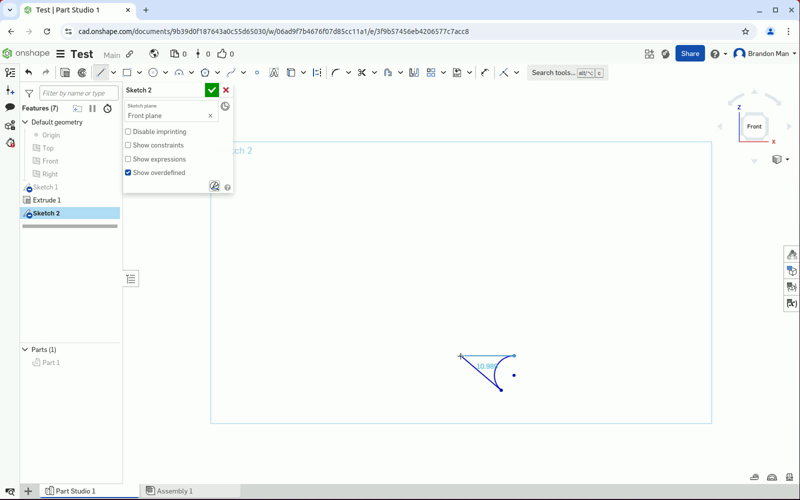
key_up(shift)
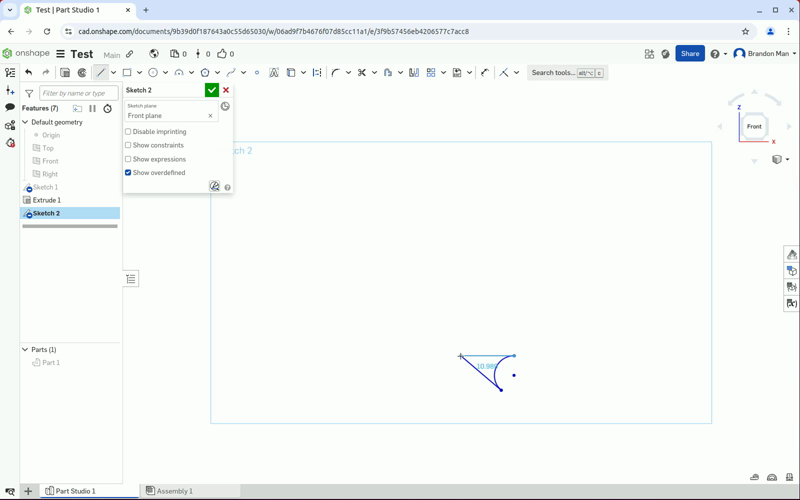
click(460, 355)
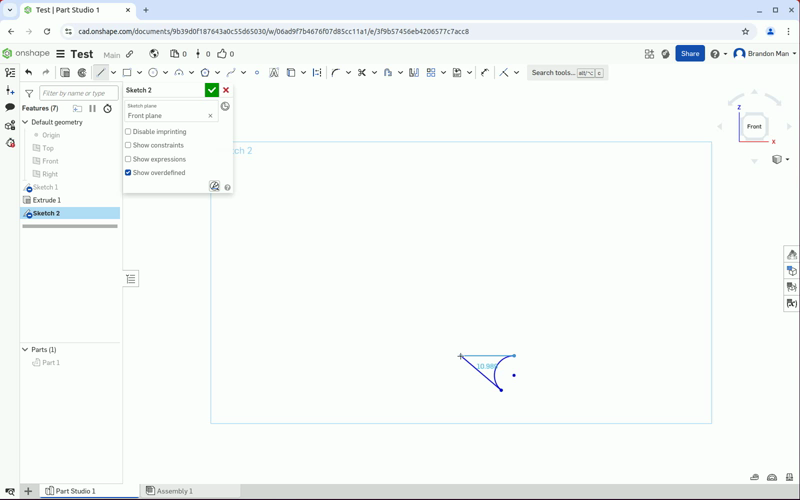
key(esc)
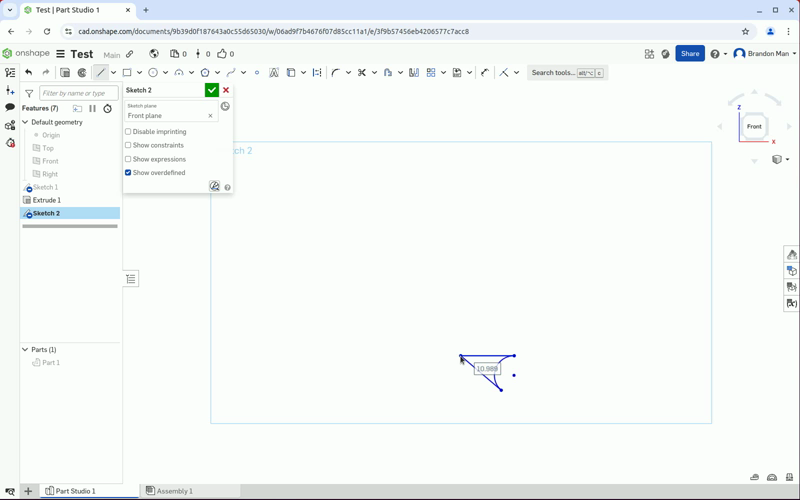
mouse_move(464, 357)
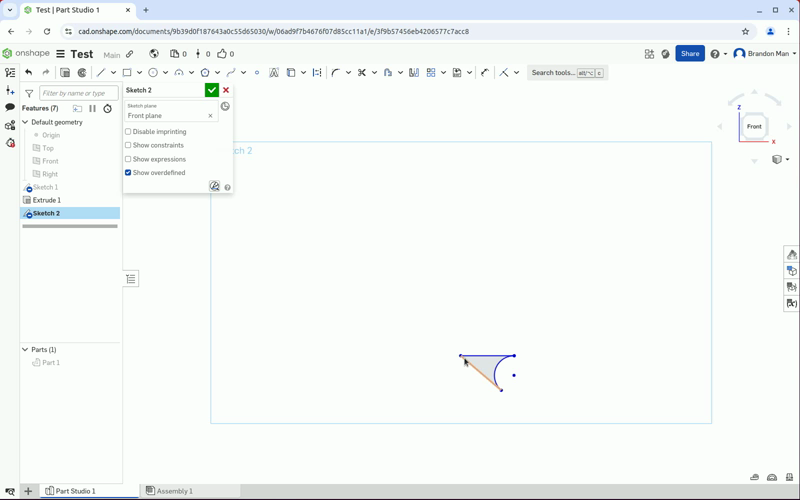
scroll(6)
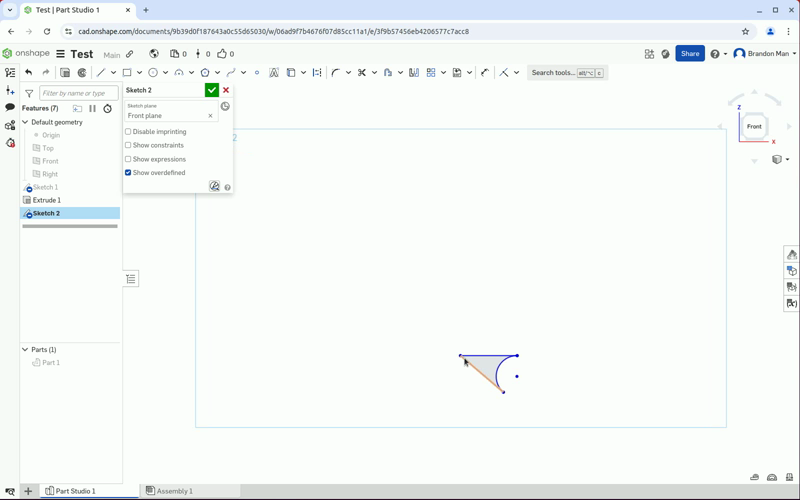
scroll(6)
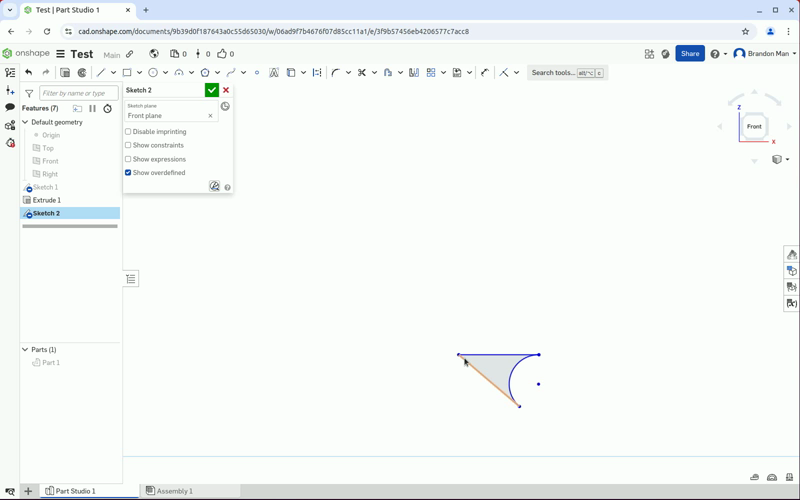
scroll(6)
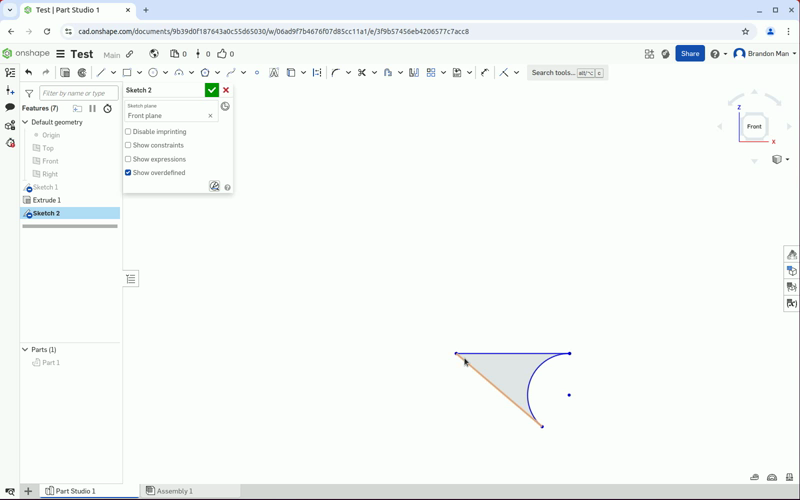
scroll(6)
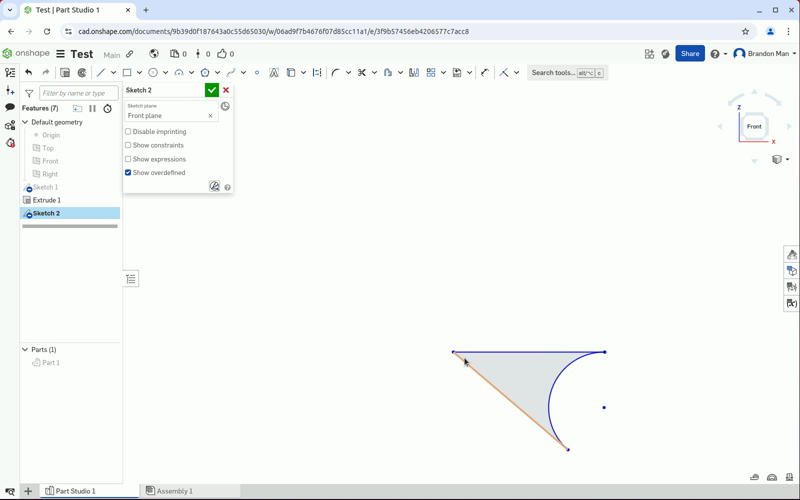
scroll(6)
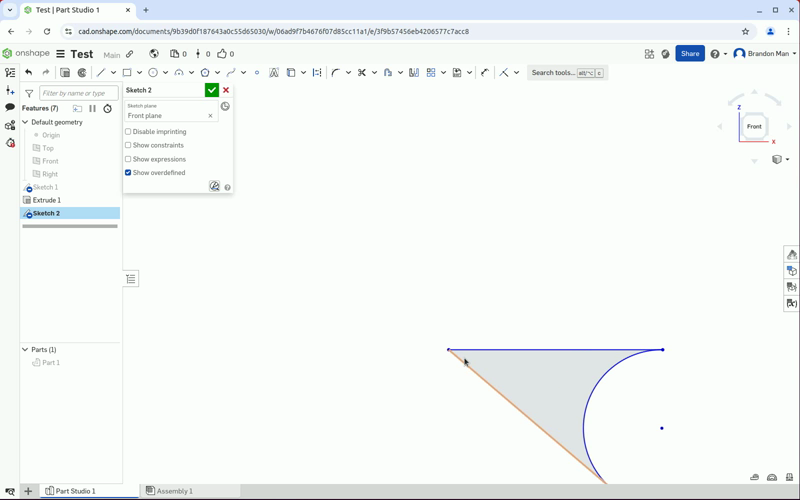
scroll(6)
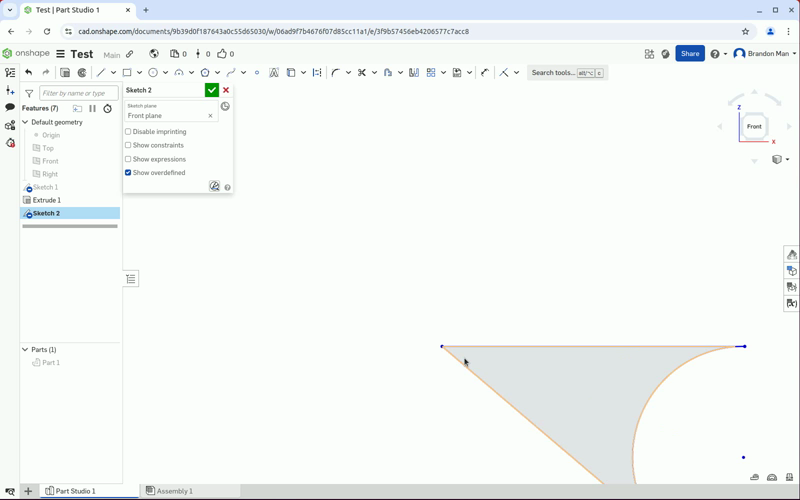
scroll(6)
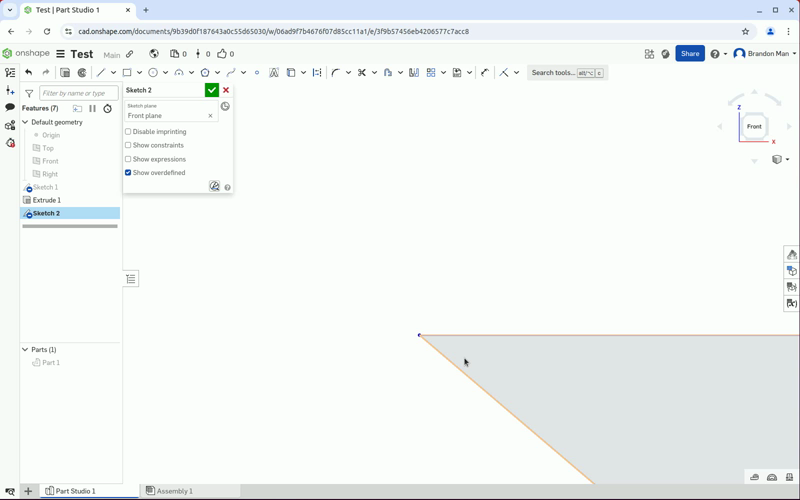
click(464, 357)
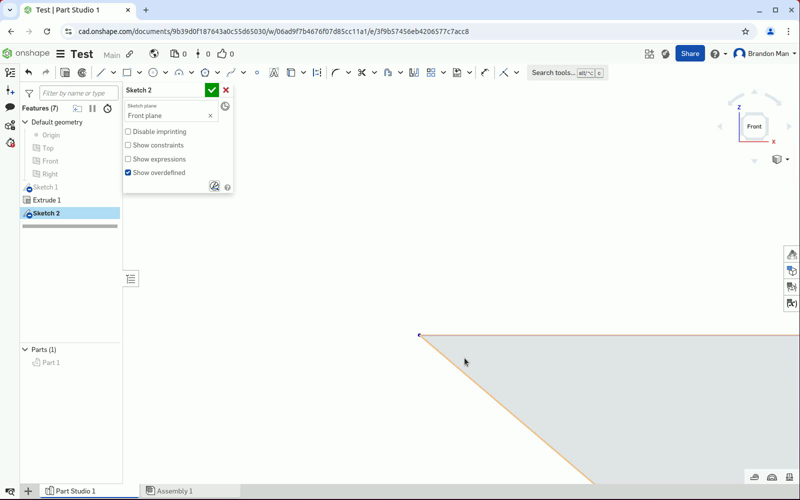
scroll(-6)
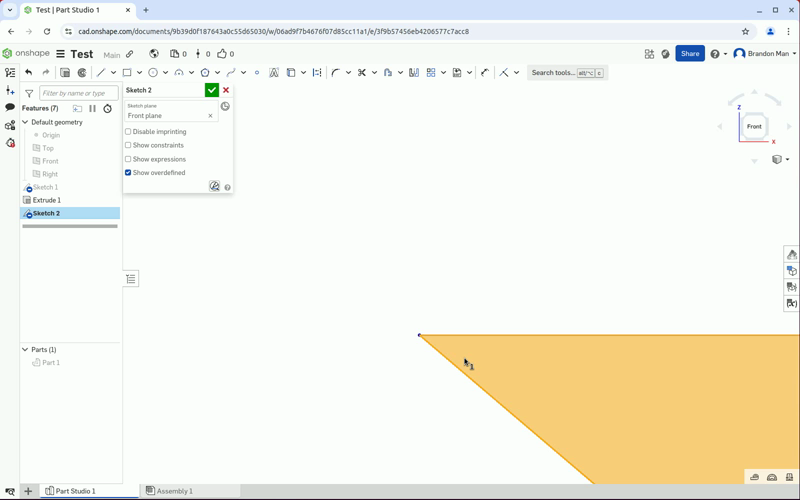
scroll(-6)
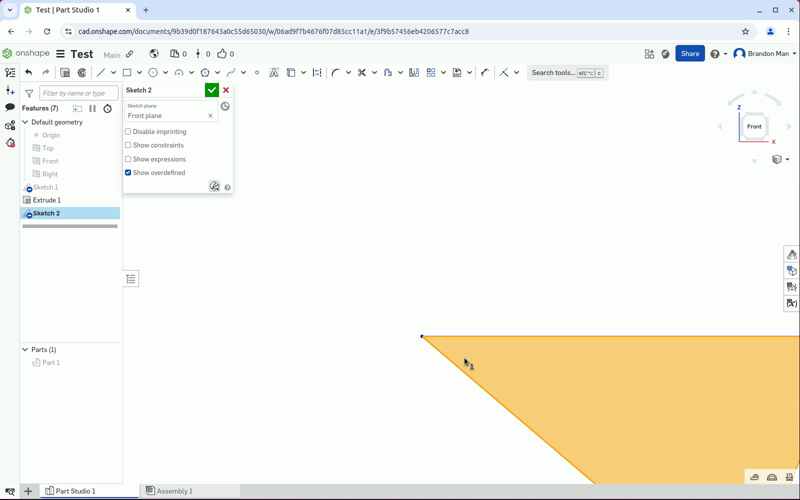
scroll(-6)
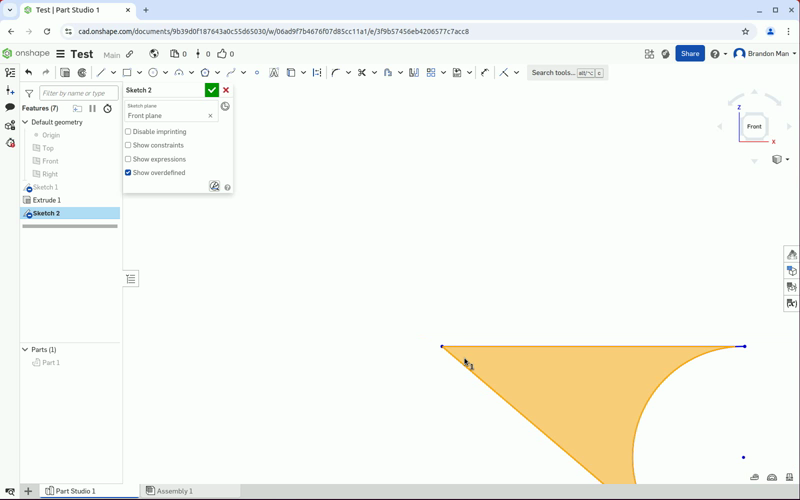
scroll(-6)
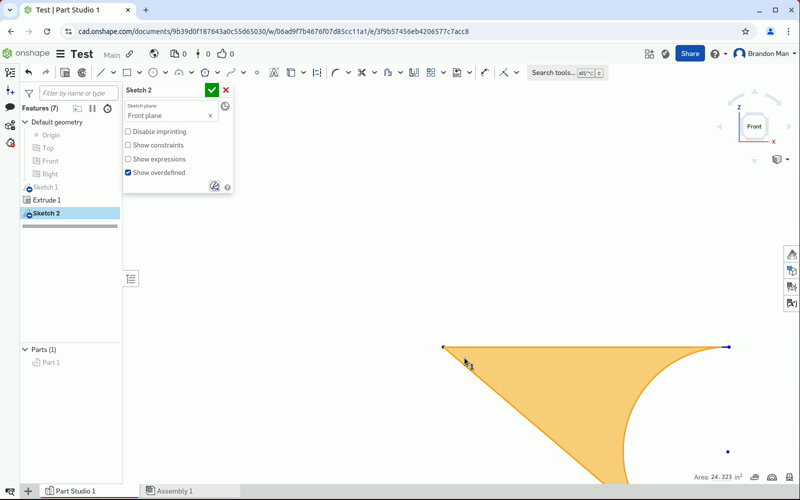
scroll(-6)
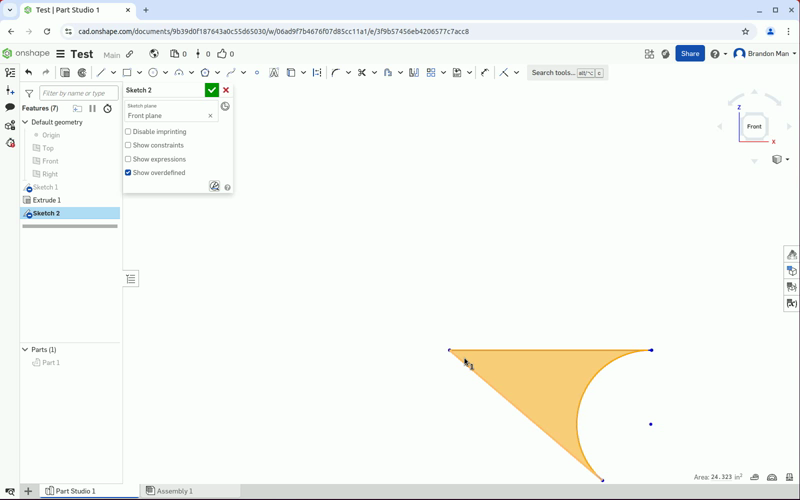
scroll(-6)
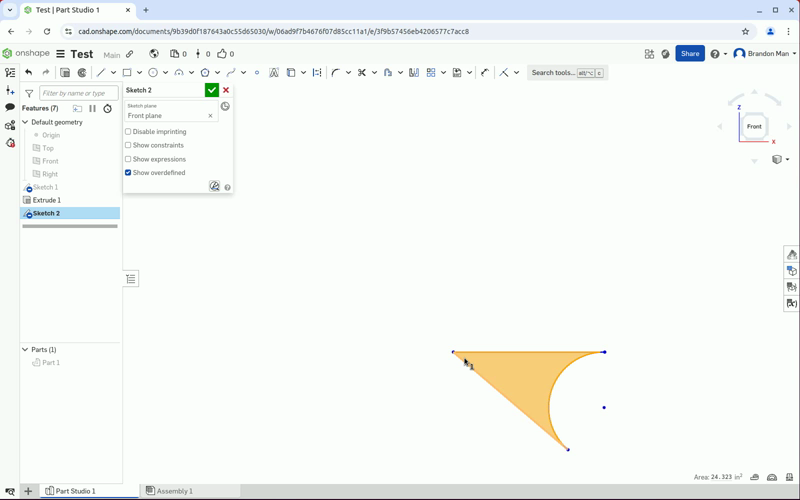
scroll(-6)
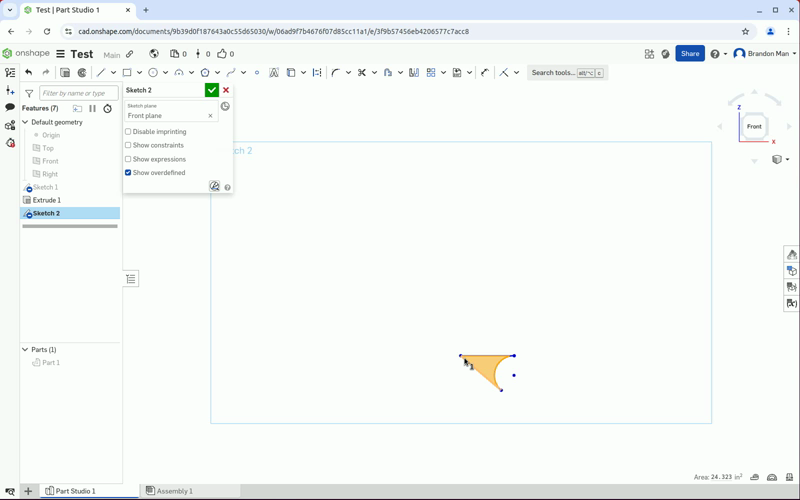
mouse_move(73, 352)
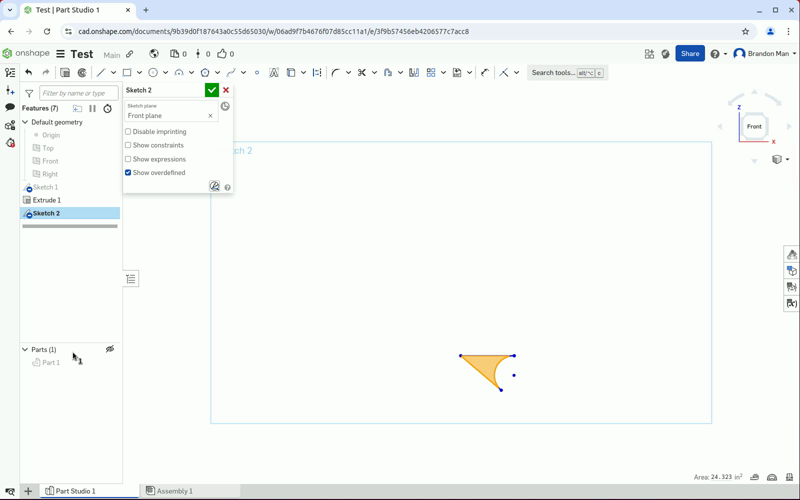
key(shift+y)
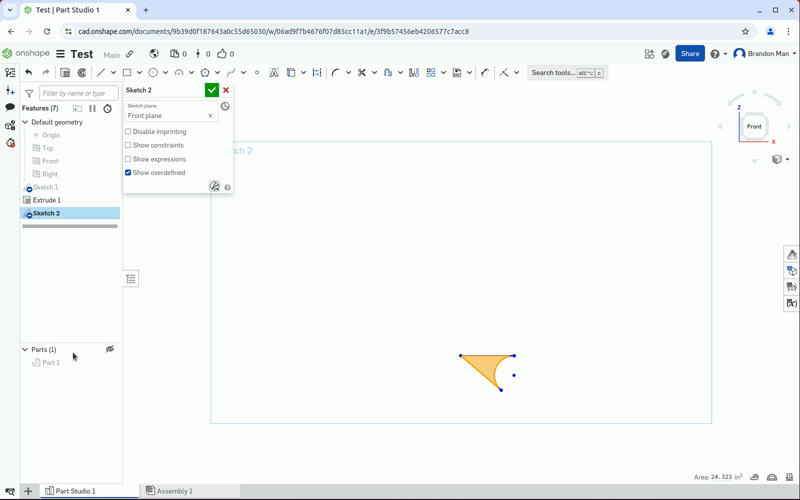
key(shift+e)
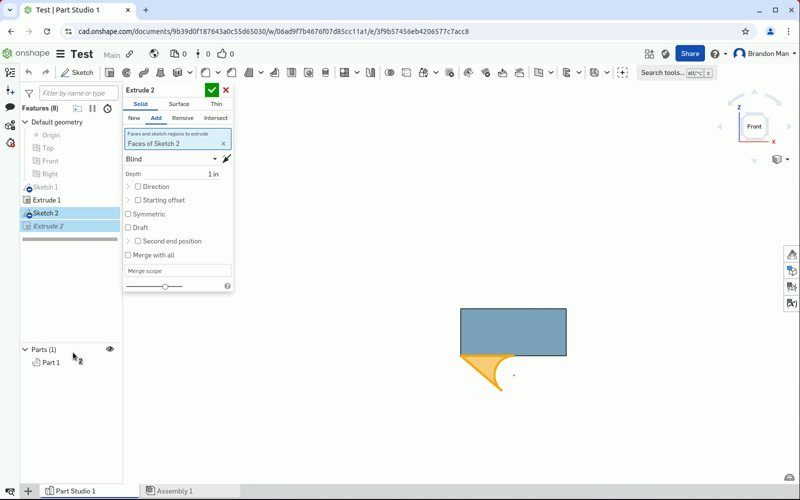
mouse_move(143, 106)
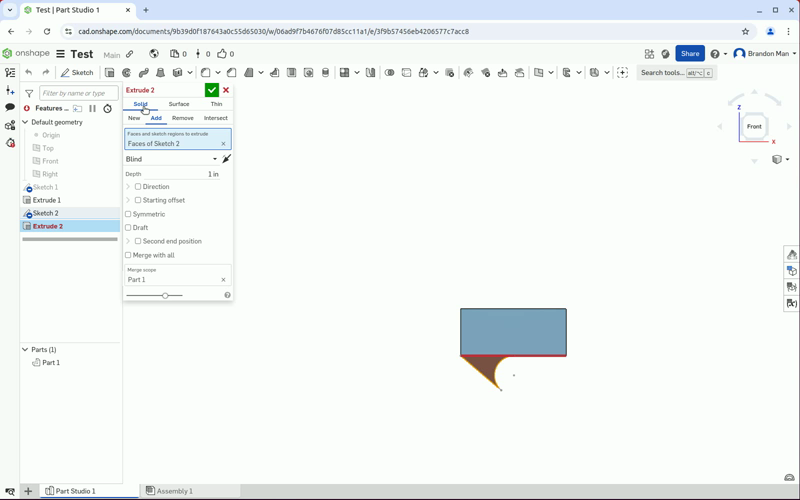
click(143, 106)
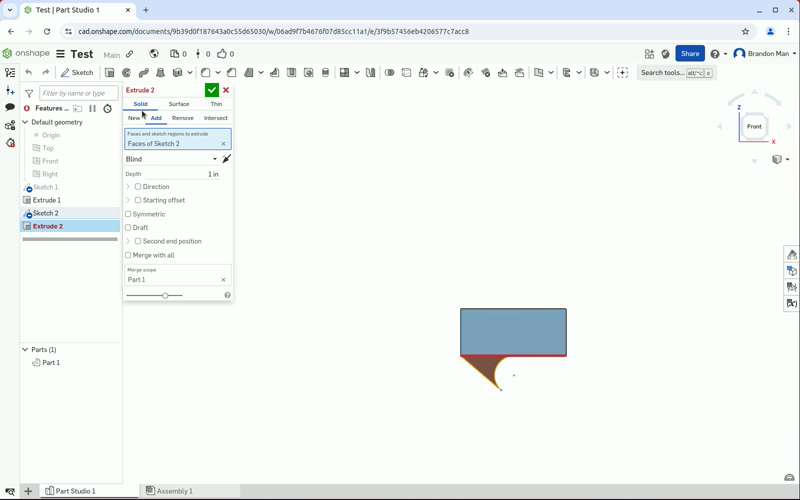
mouse_move(137, 120)
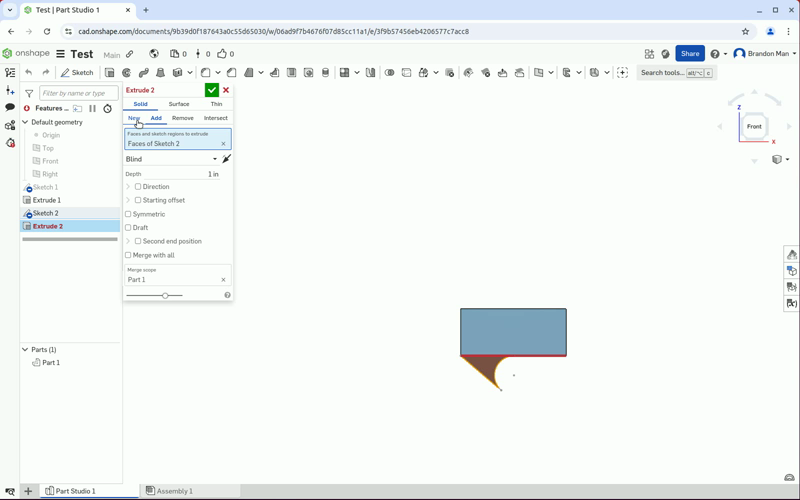
click(137, 120)
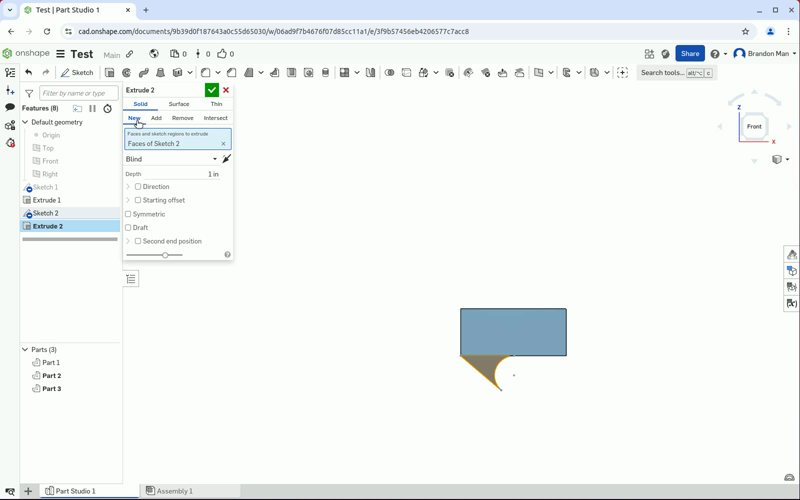
key(tab, 4)
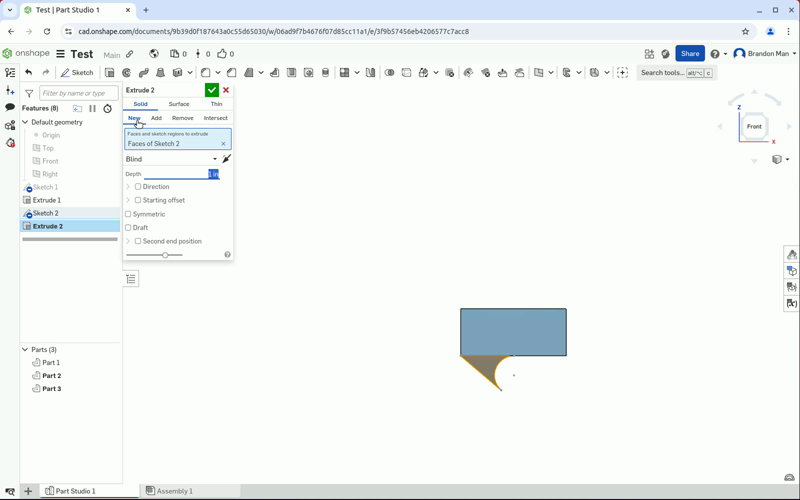
text(0.722)
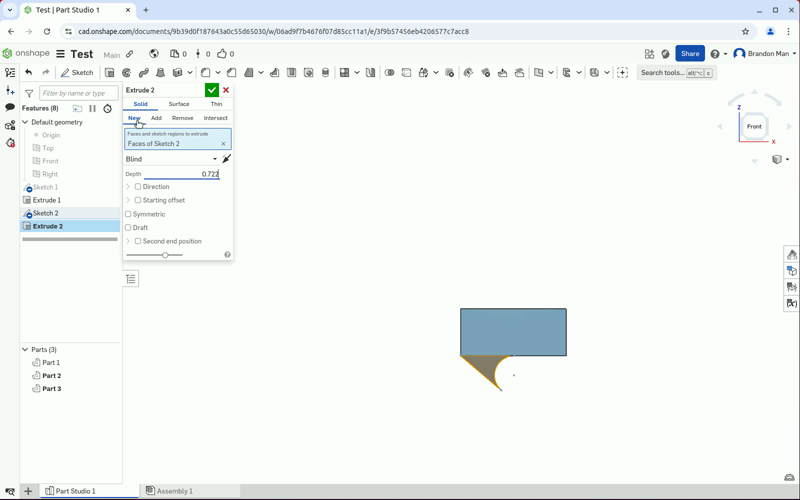
key(enter)
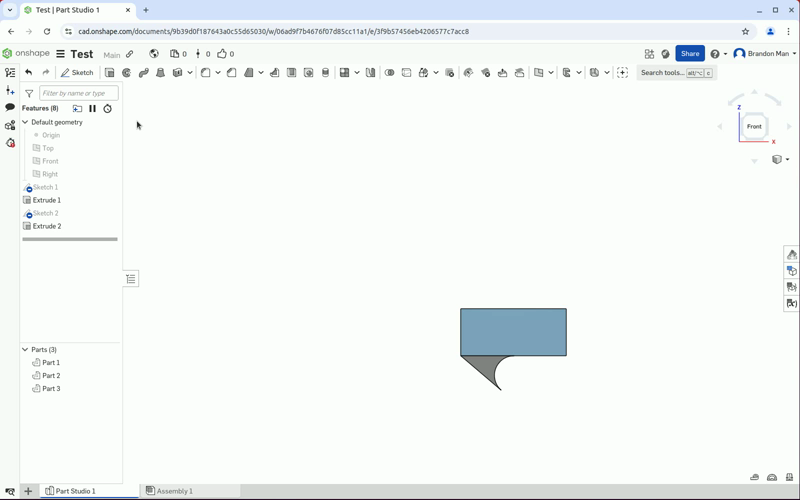
key(shift+h)
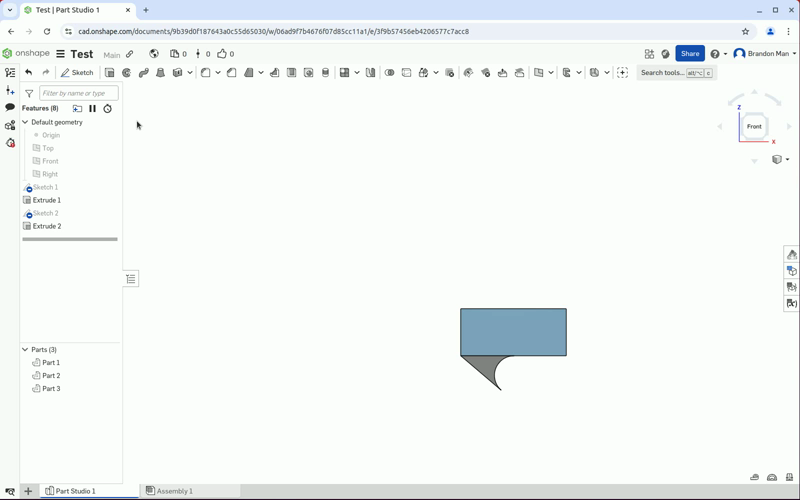
key(shift+h)
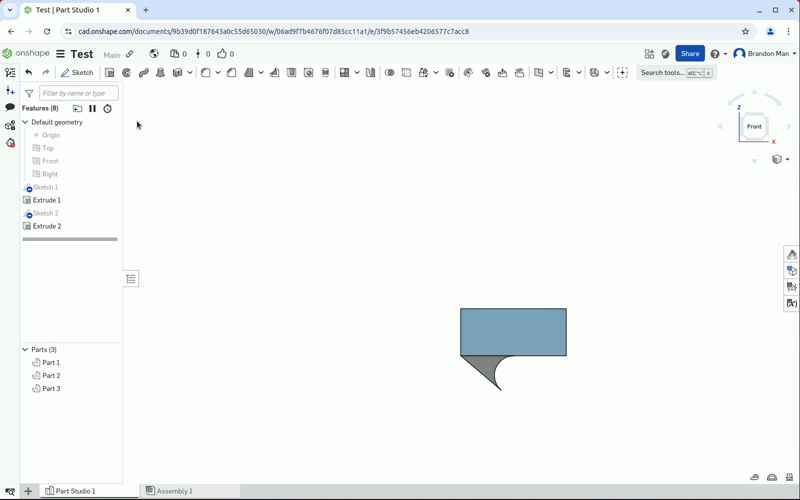
mouse_move(73, 189)
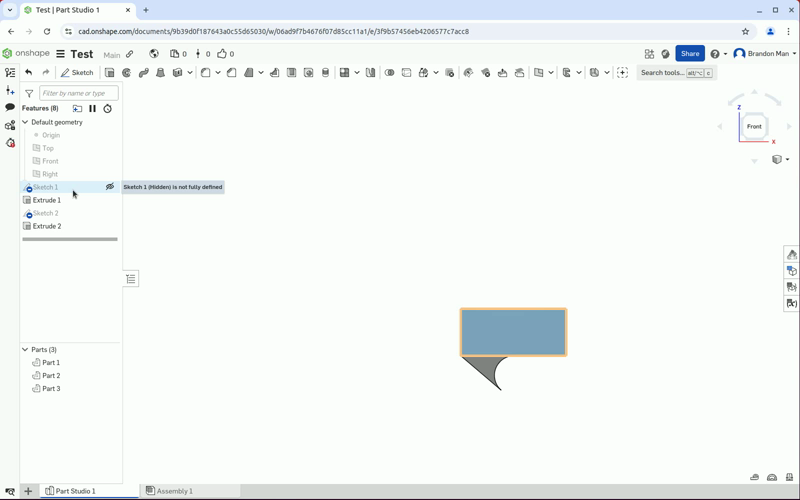
click(73, 189)
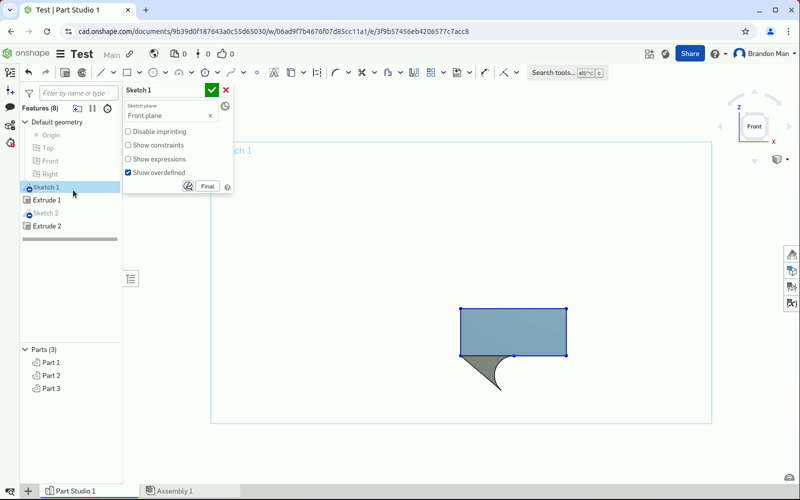
mouse_move(229, 92)
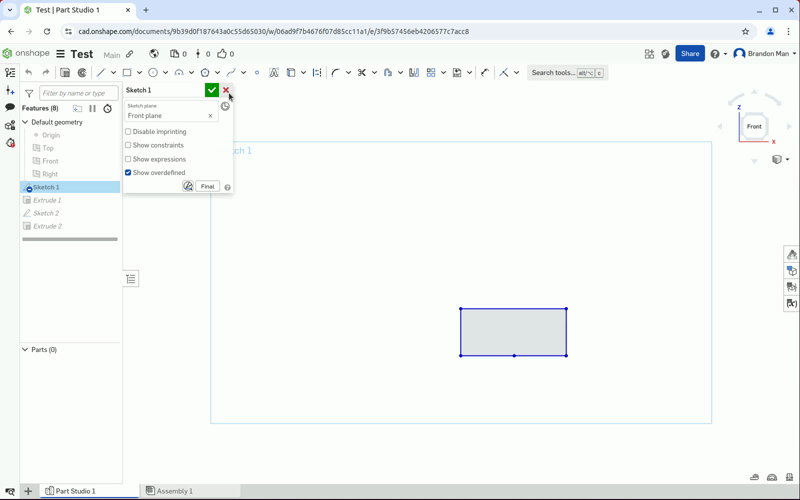
click(229, 92)
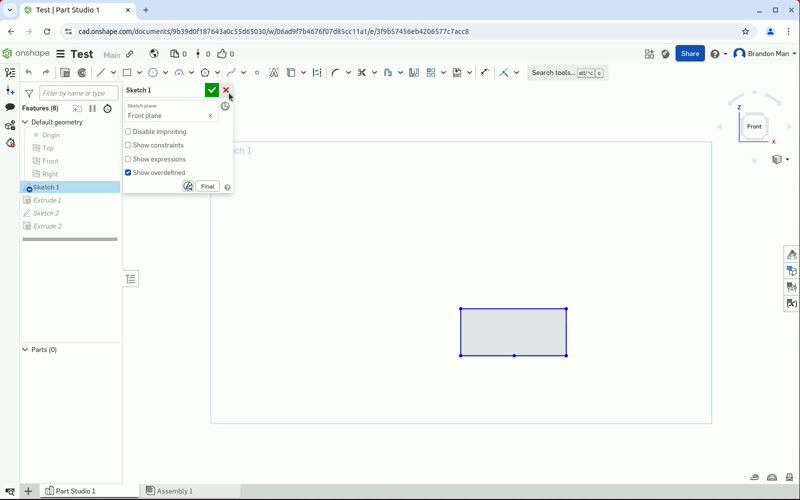
key(shift+s)
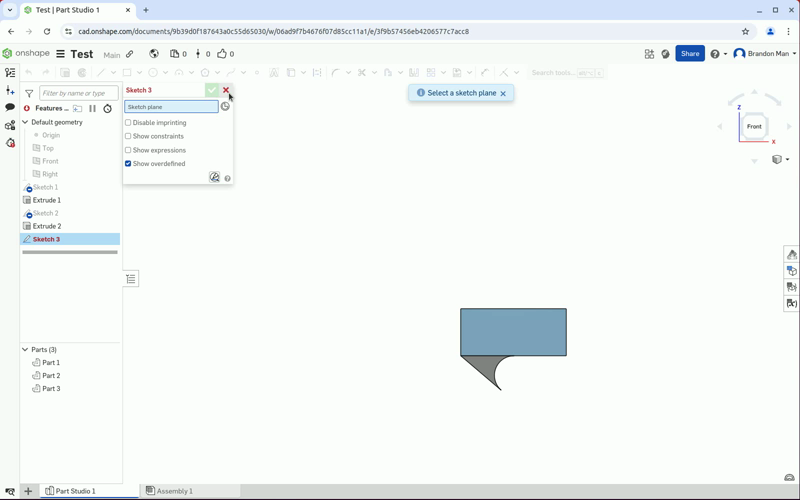
mouse_move(73, 163)
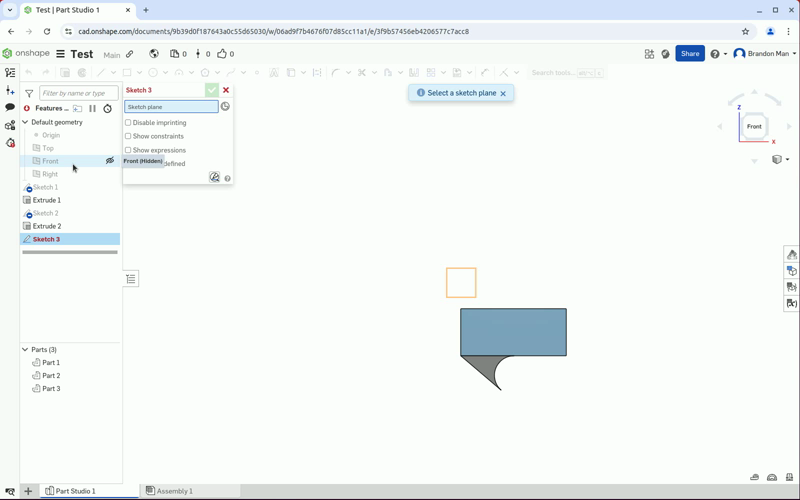
click(73, 163)
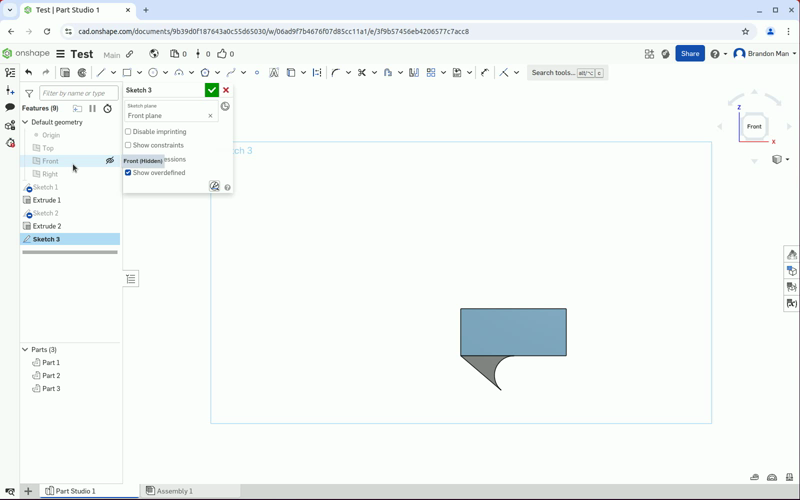
mouse_move(73, 352)
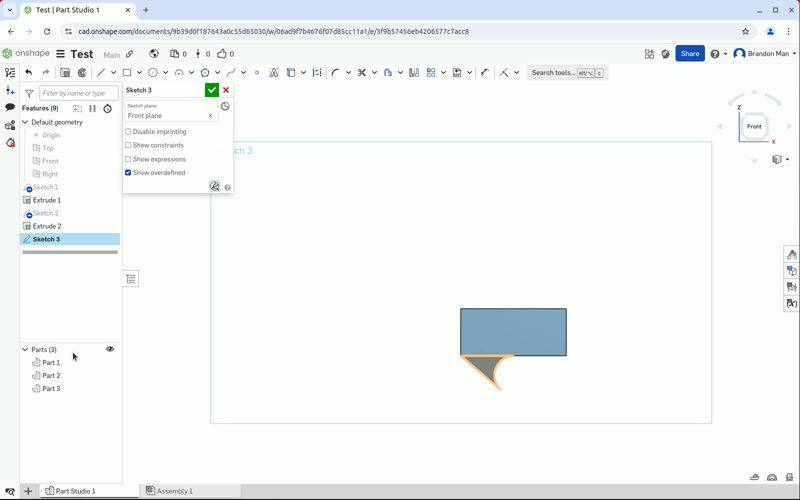
key(y)
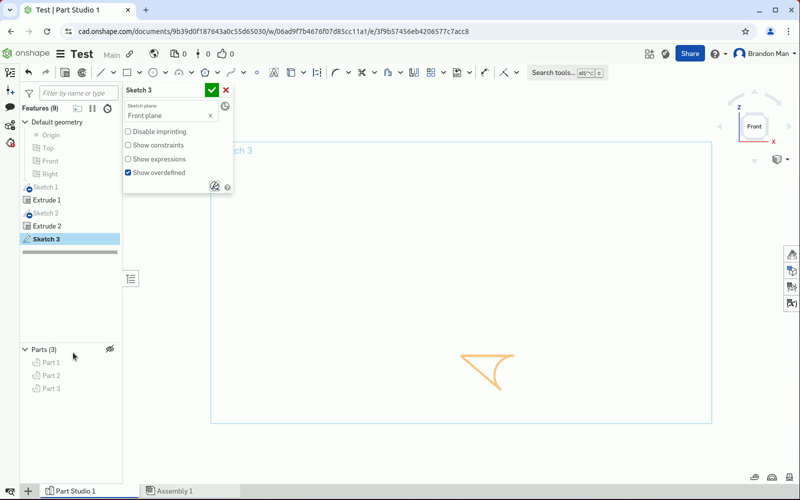
key(a)
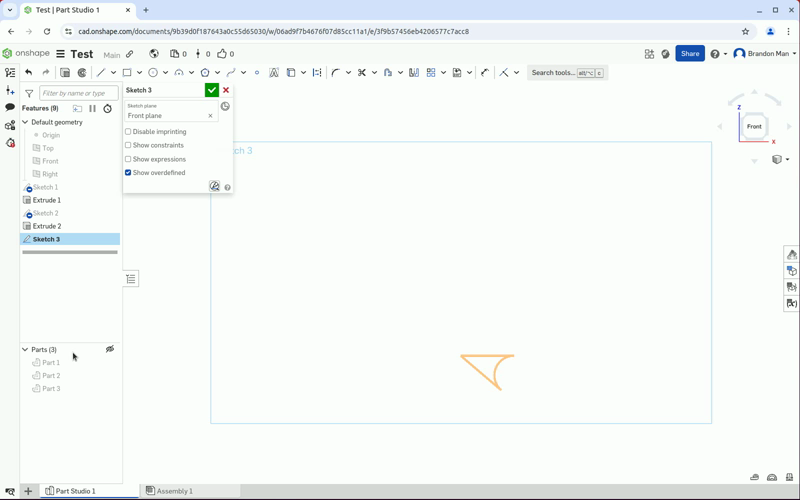
key_down(shift)
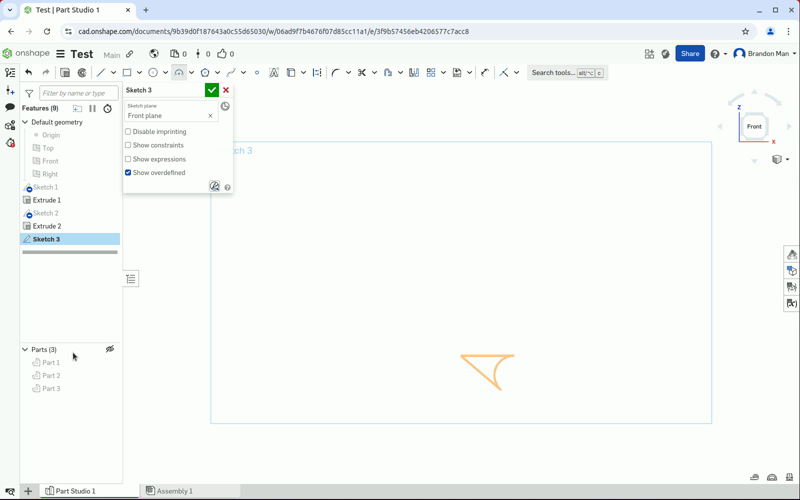
mouse_move(513, 355)
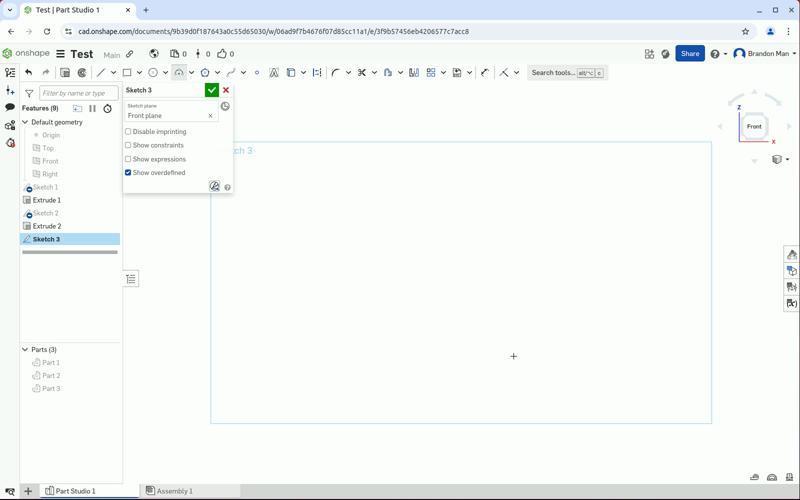
click(513, 355)
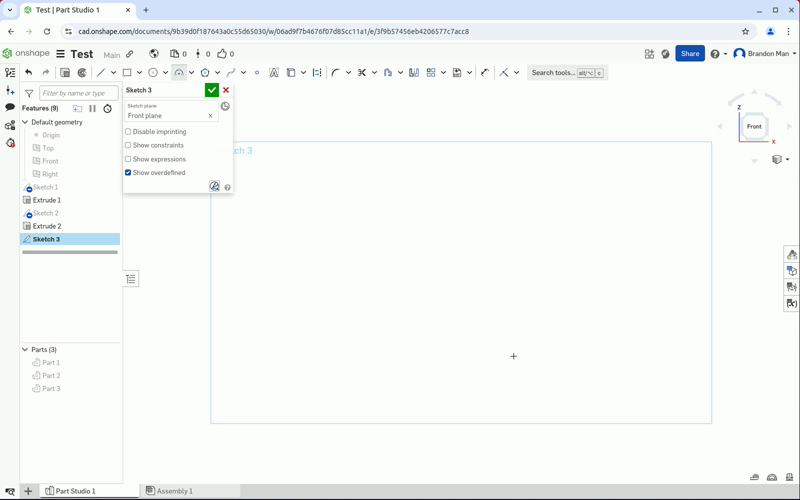
key_up(shift)
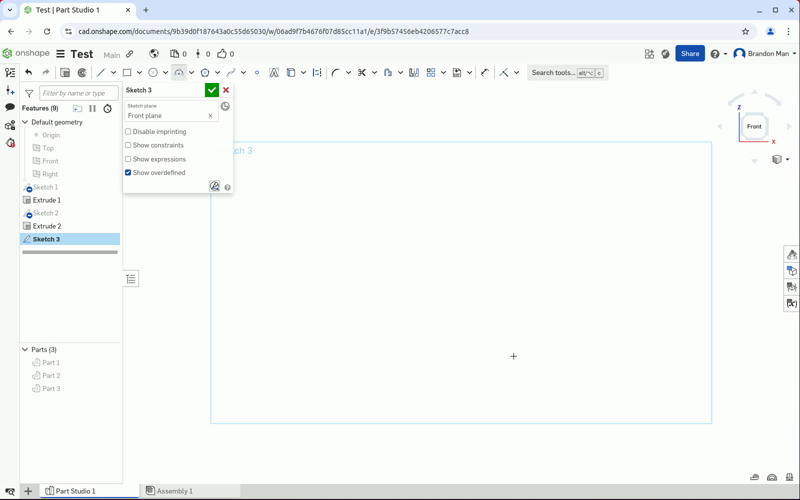
key_down(shift)
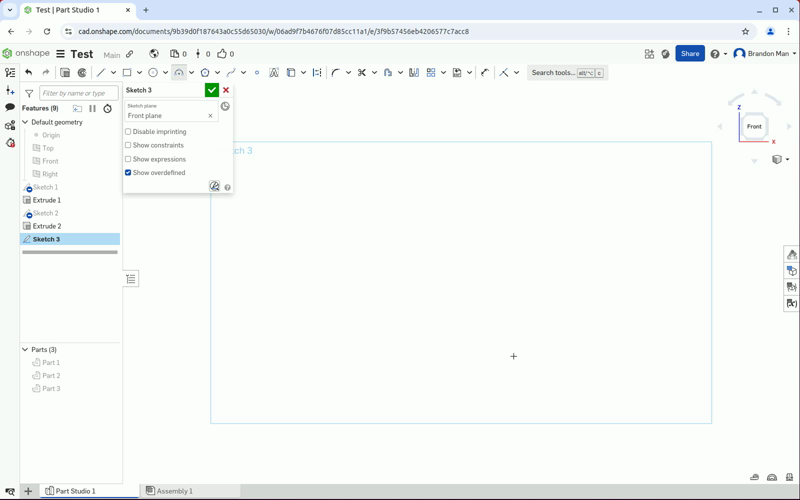
mouse_move(526, 390)
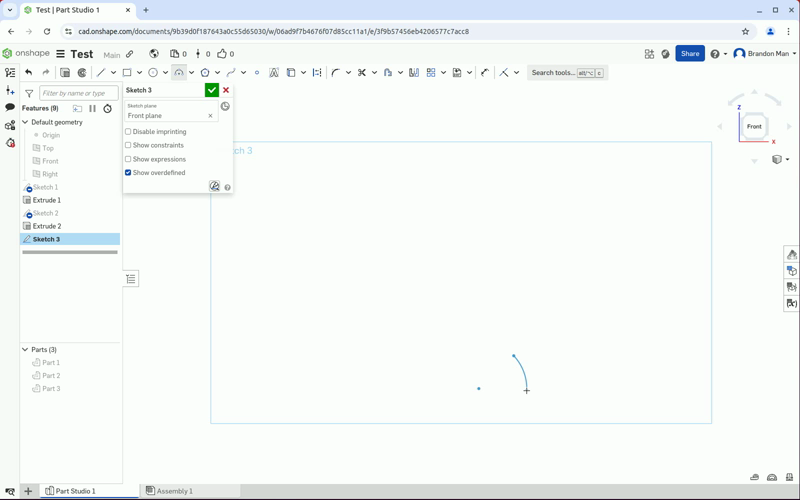
click(526, 390)
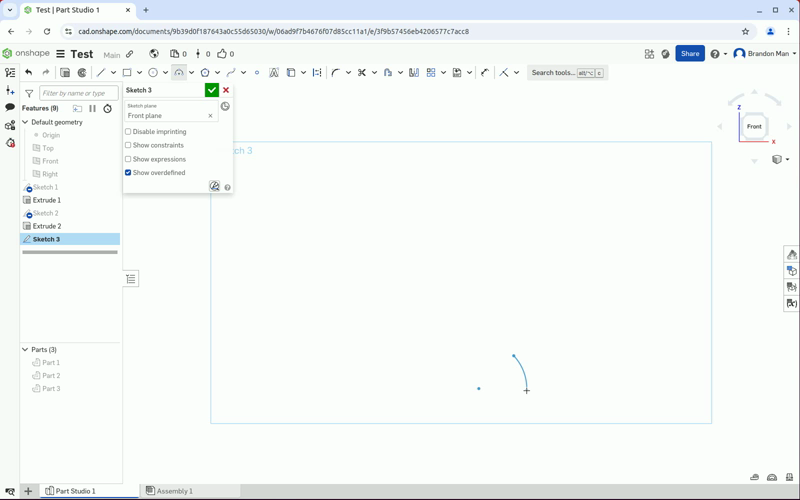
mouse_move(532, 368)
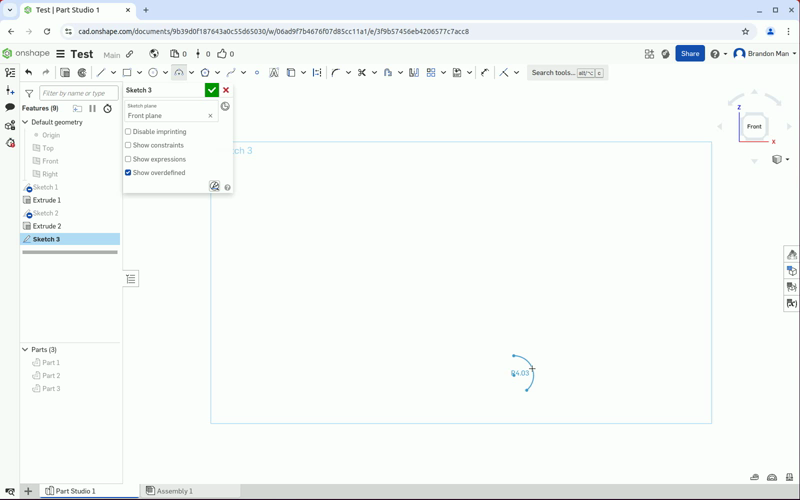
click(532, 368)
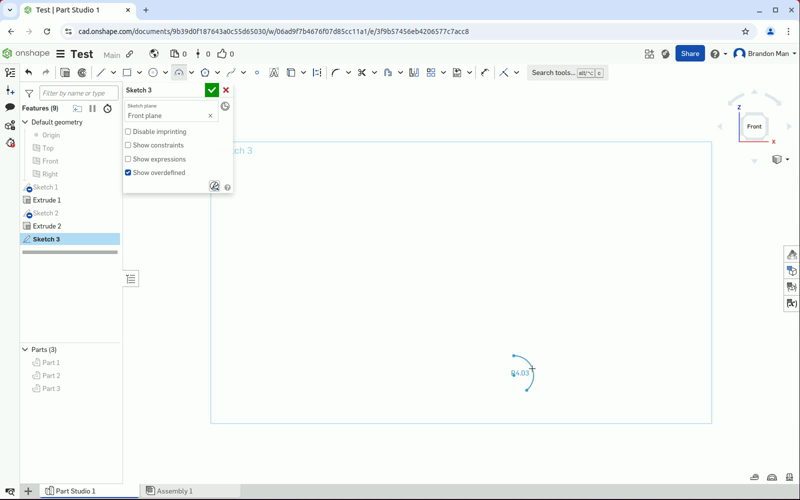
key_up(shift)
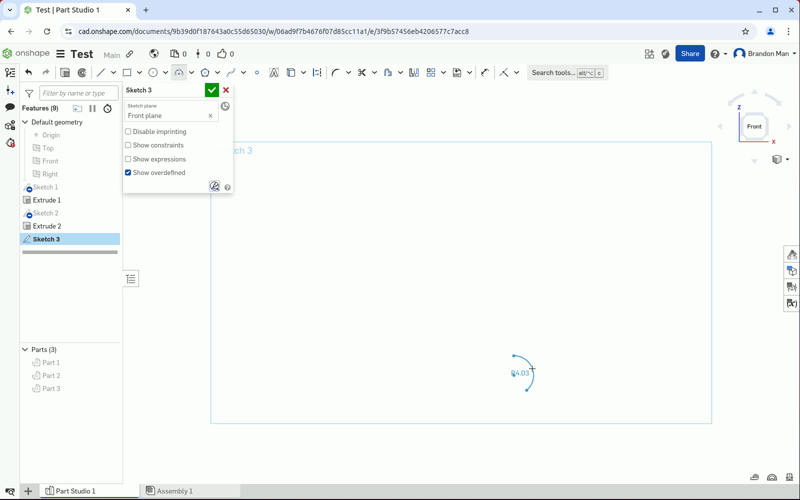
key(esc)
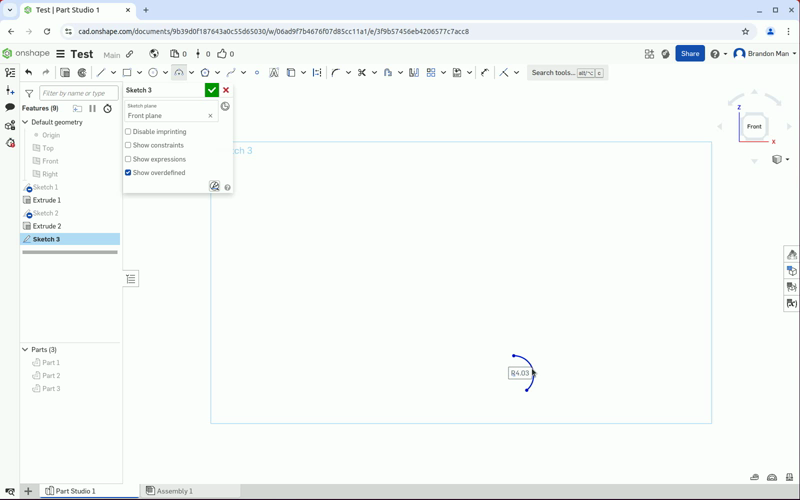
key(l)
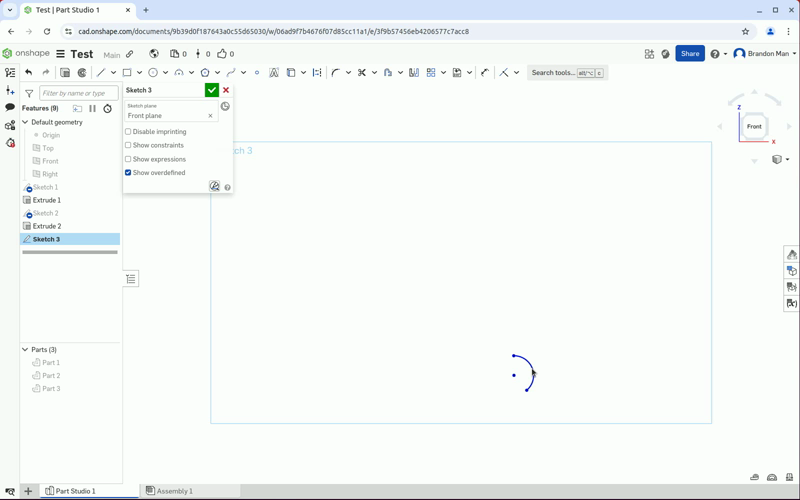
mouse_move(526, 390)
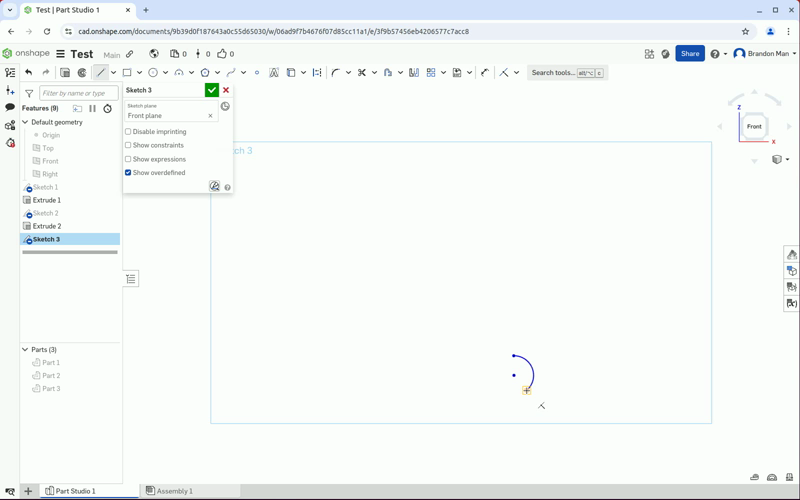
click(526, 390)
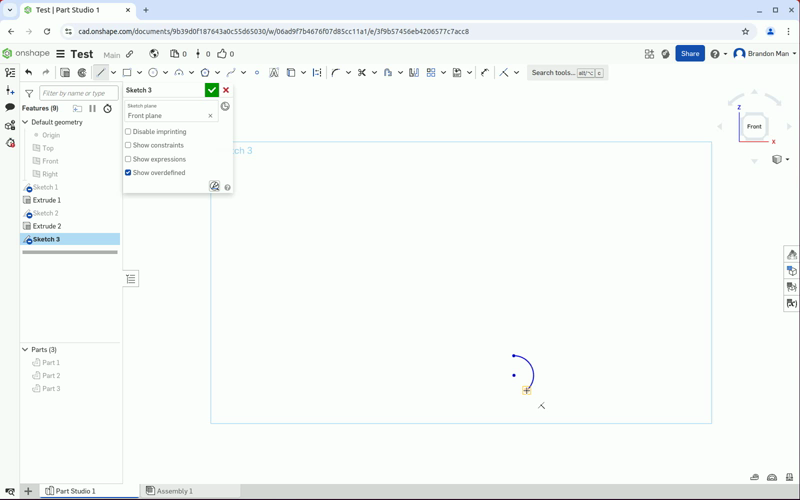
key_down(shift)
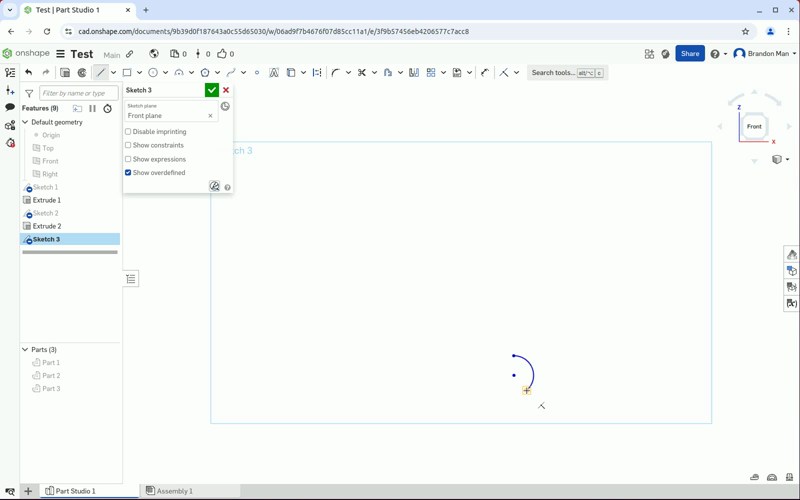
mouse_move(556, 390)
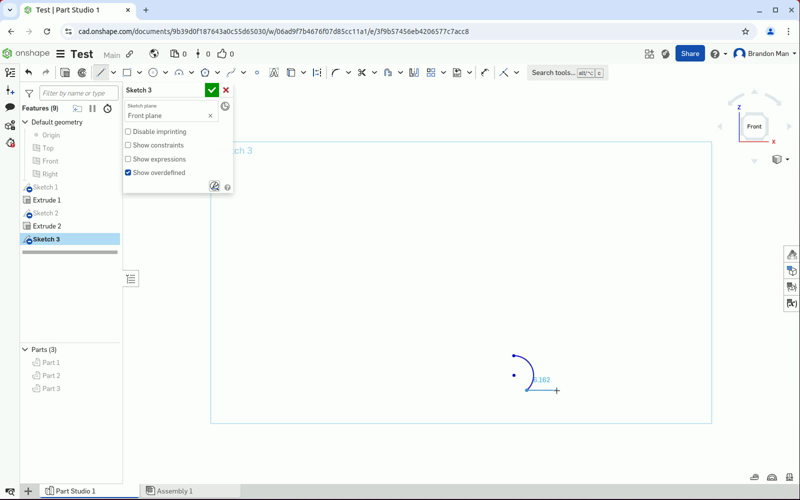
mouse_move(567, 355)
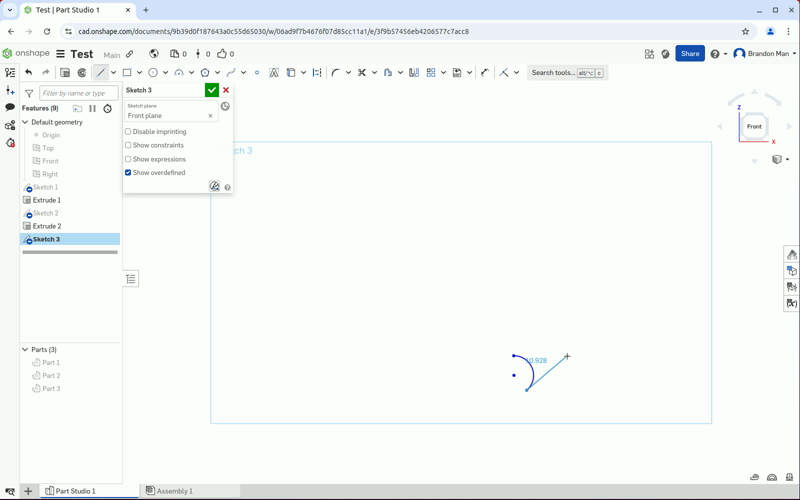
click(567, 355)
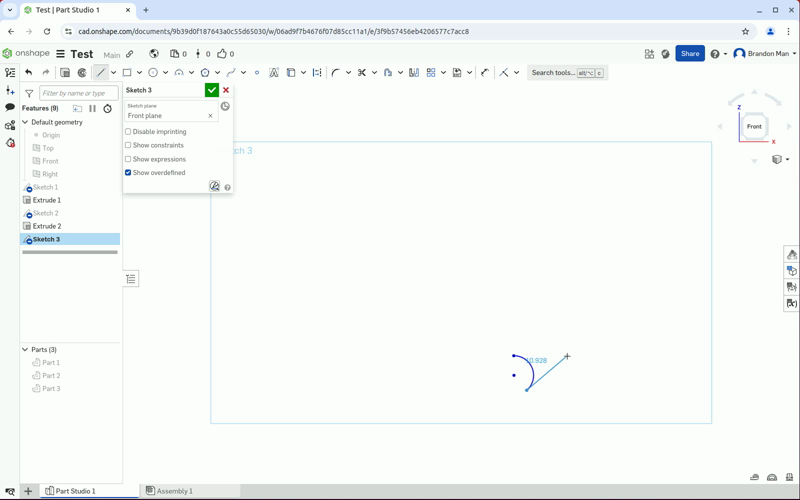
key_up(shift)
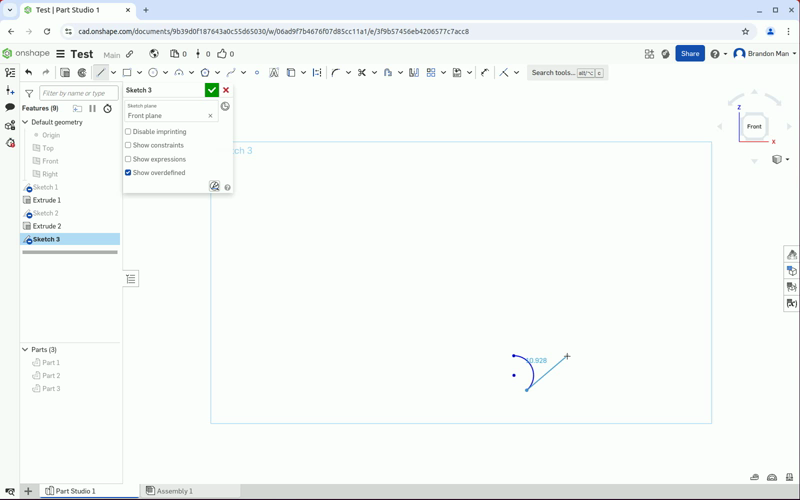
mouse_move(589, 355)
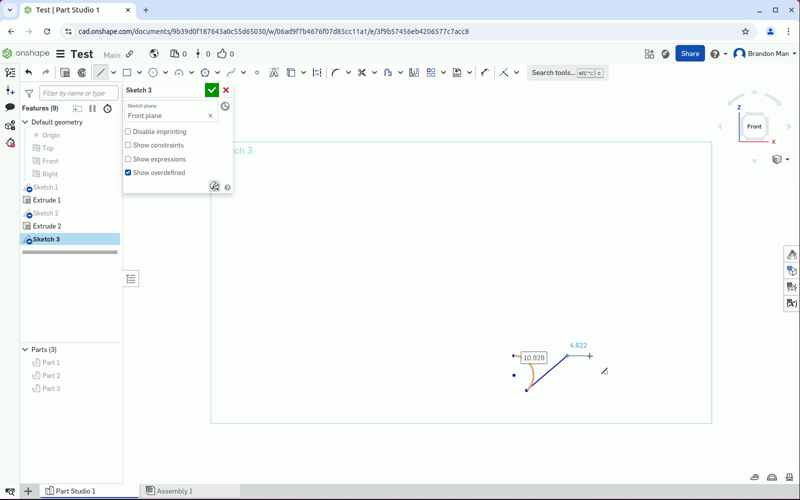
key_down(shift)
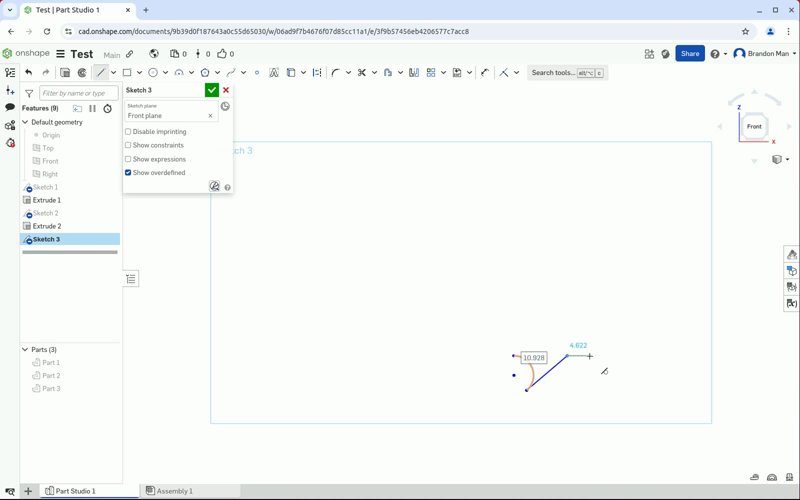
mouse_move(513, 355)
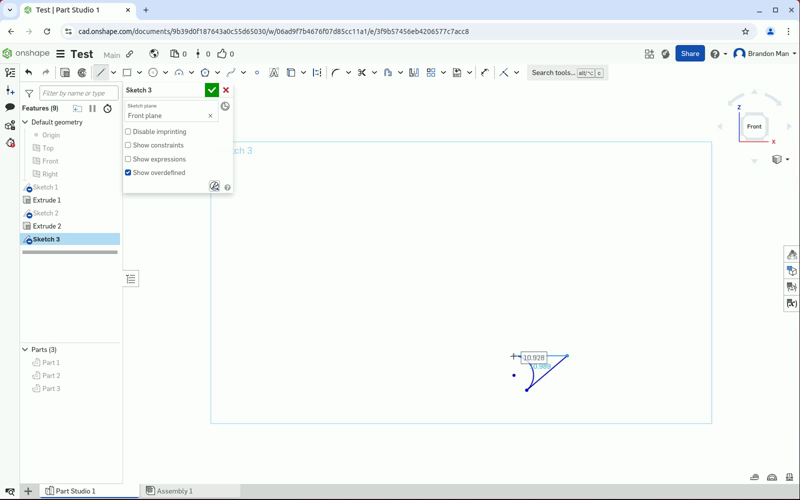
key_up(shift)
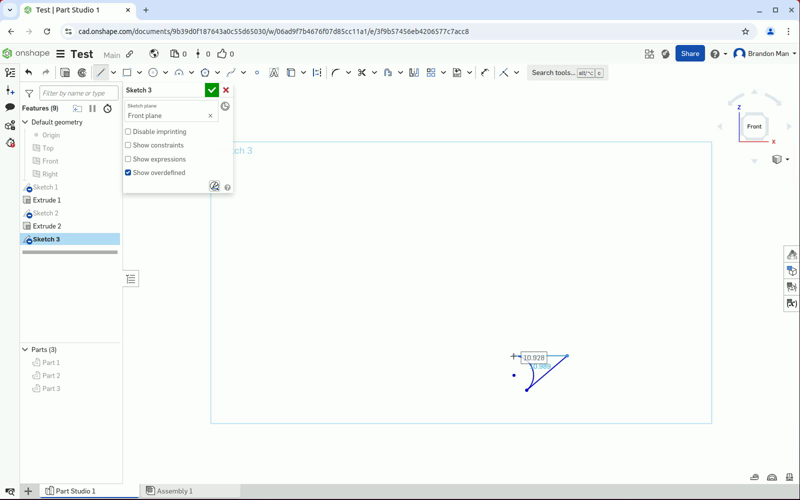
click(513, 355)
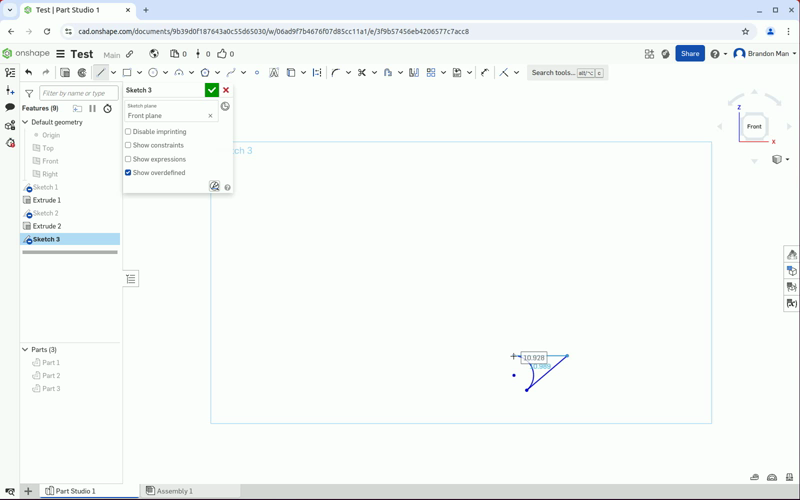
key(esc)
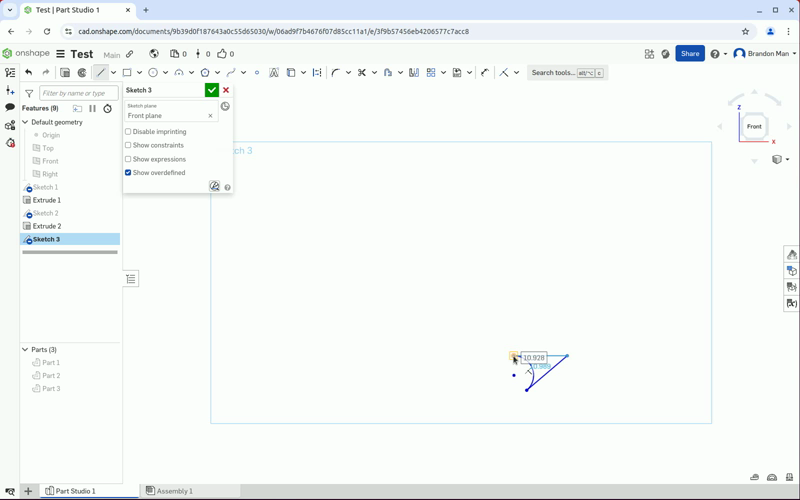
mouse_move(537, 358)
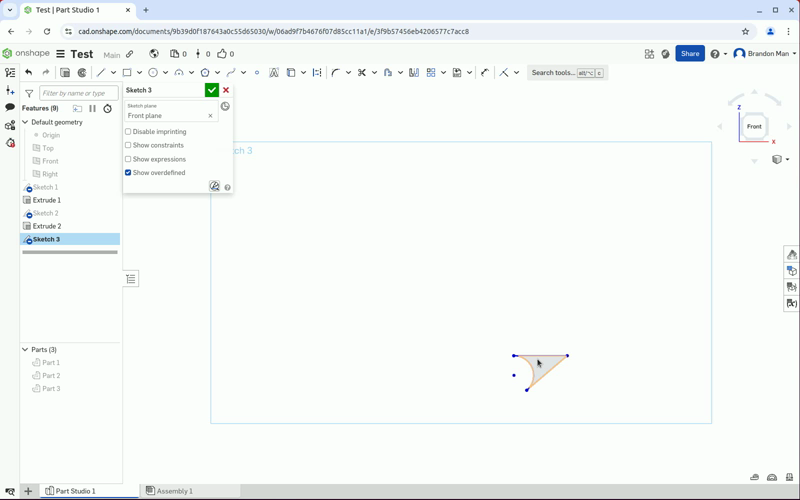
scroll(6)
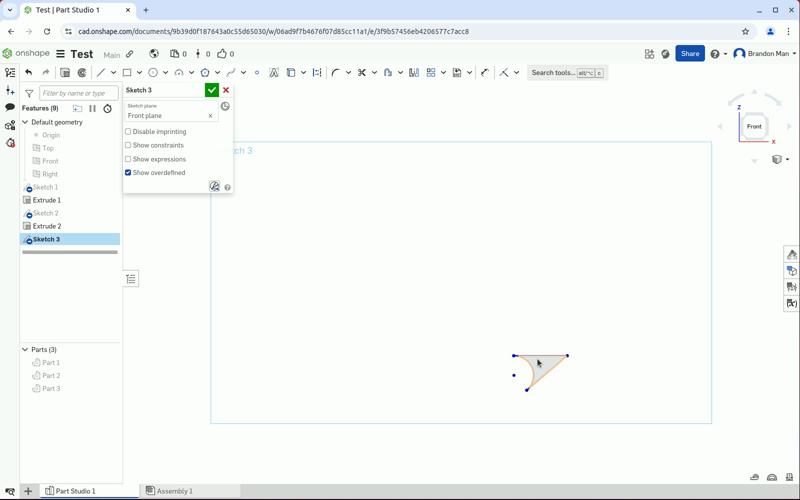
scroll(6)
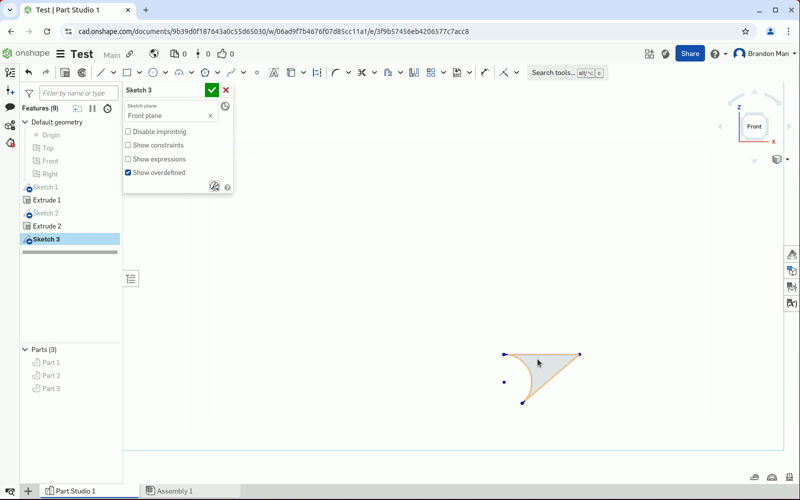
scroll(6)
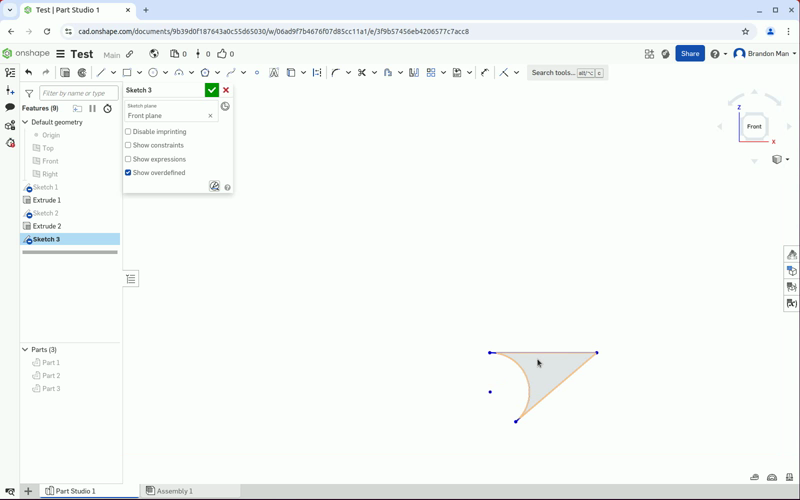
scroll(6)
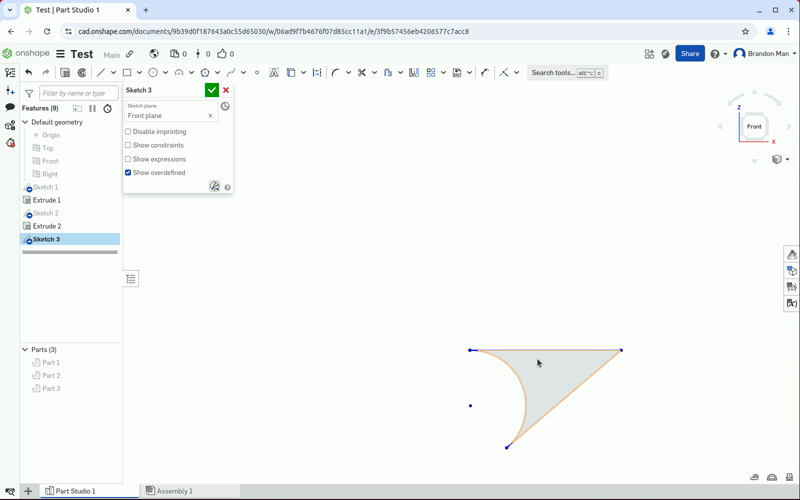
scroll(6)
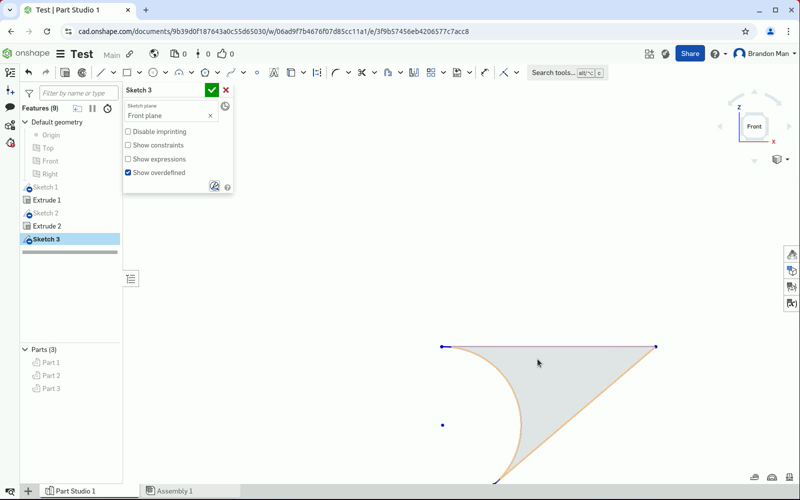
scroll(6)
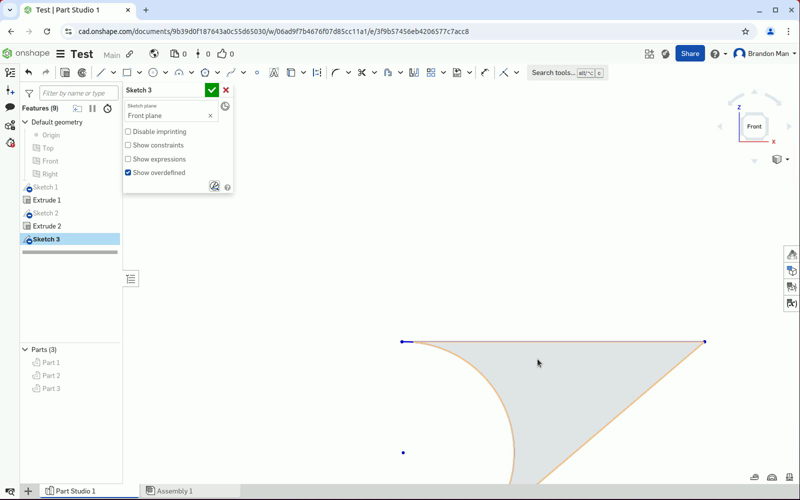
scroll(6)
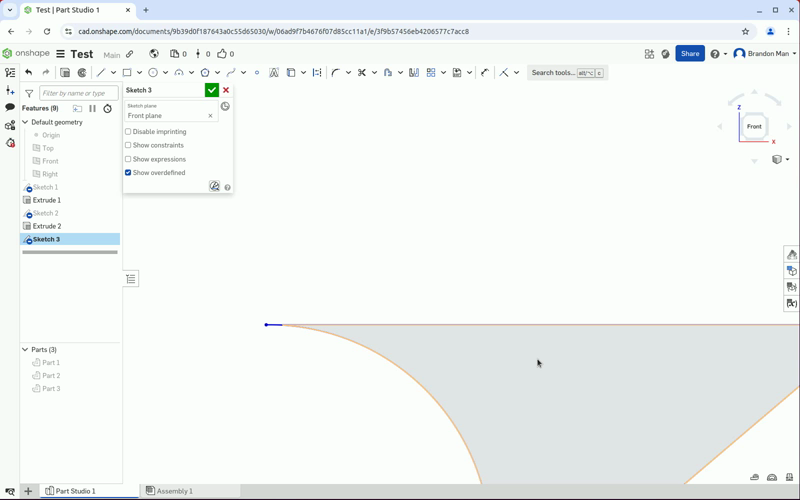
click(537, 358)
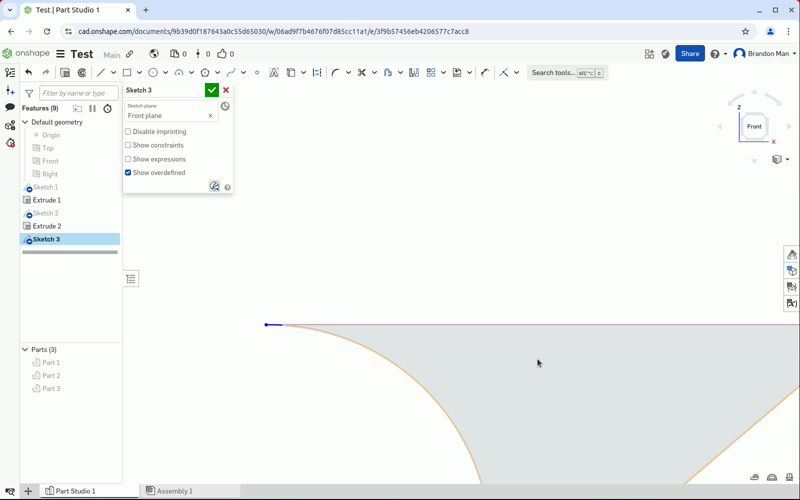
scroll(-6)
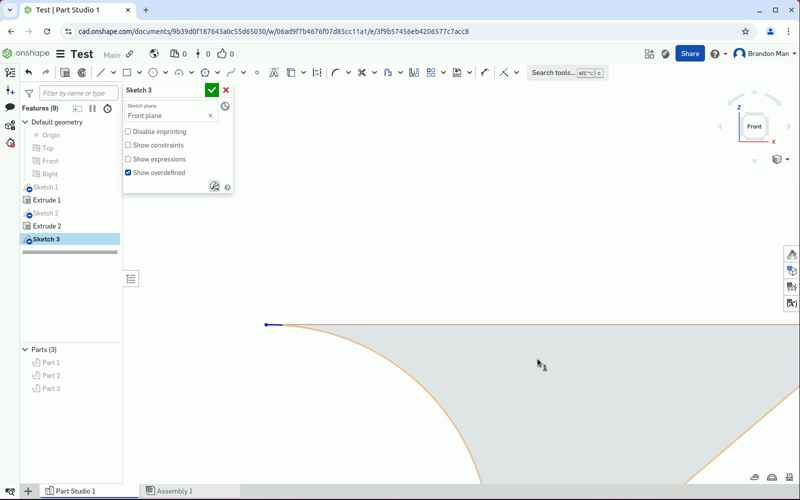
scroll(-6)
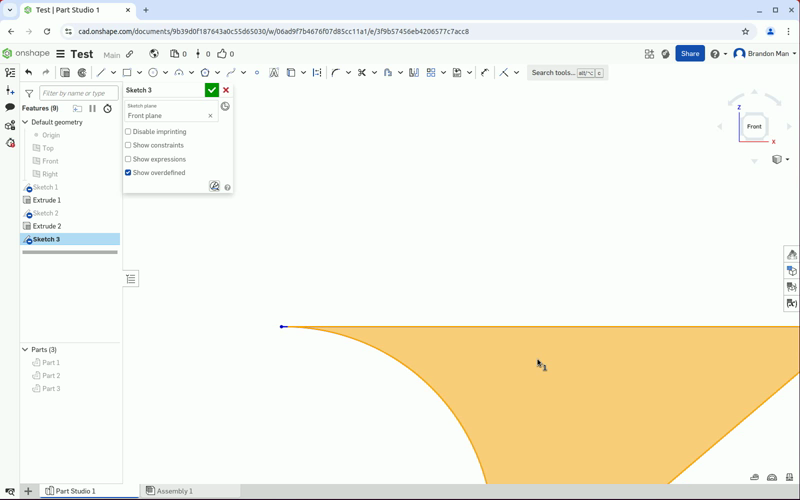
scroll(-6)
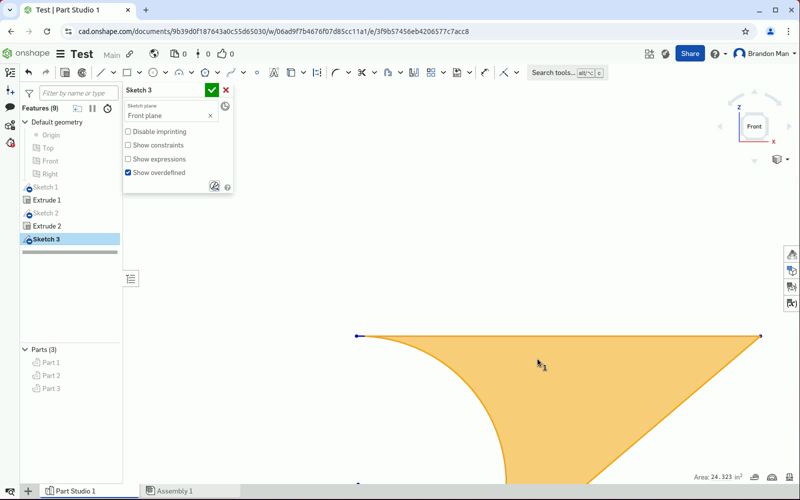
scroll(-6)
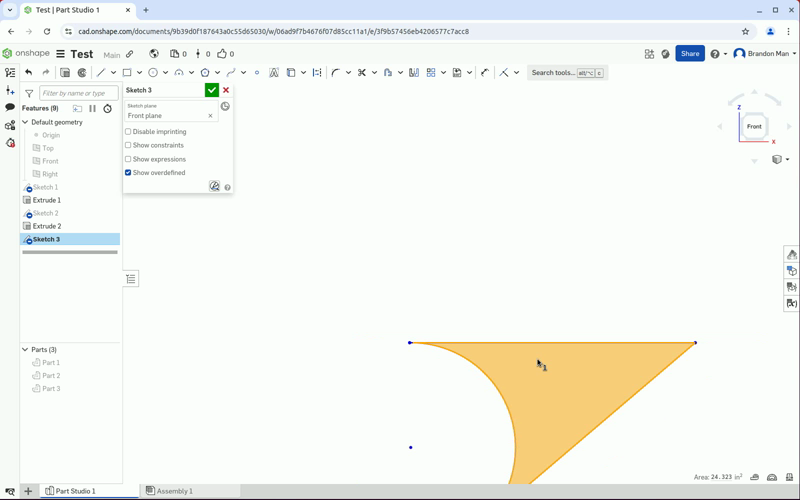
scroll(-6)
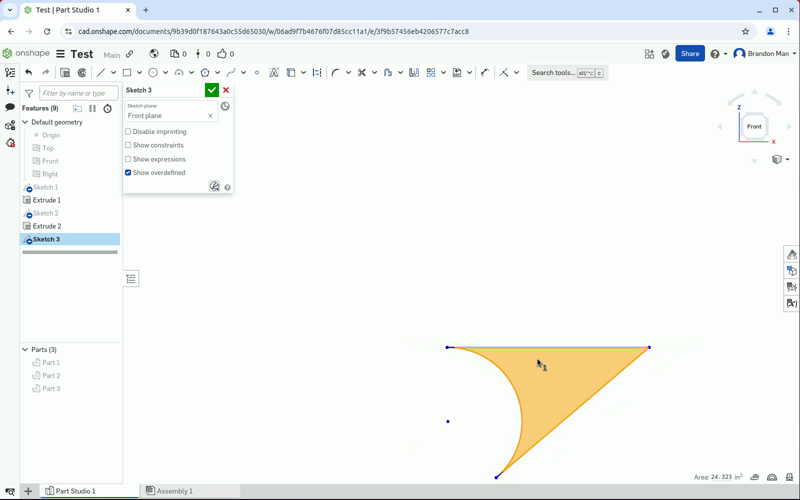
scroll(-6)
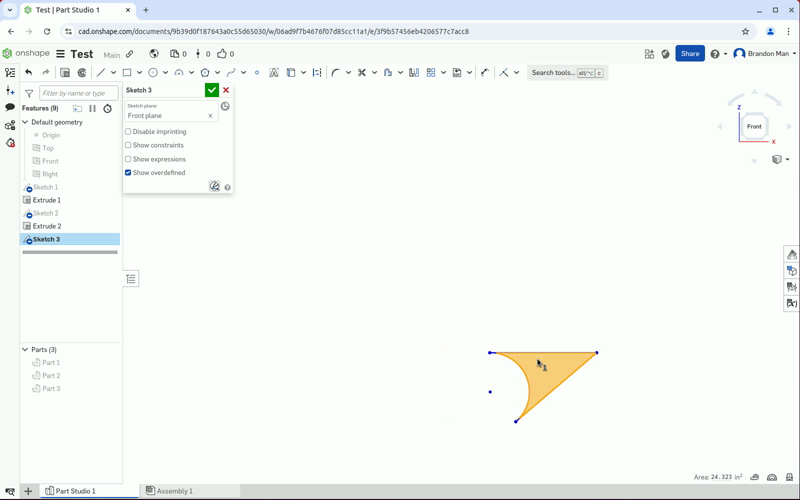
scroll(-6)
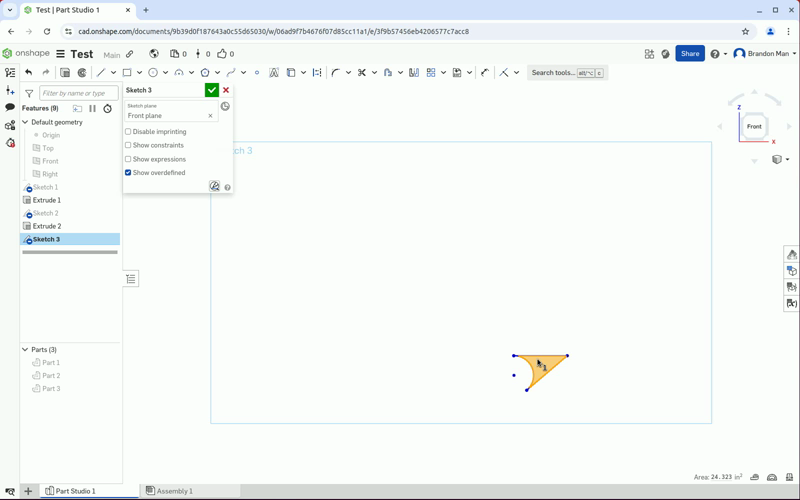
mouse_move(73, 352)
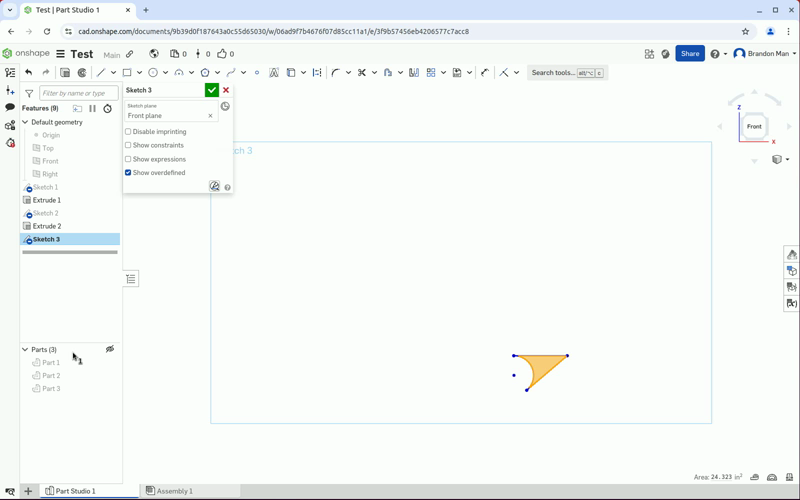
key(shift+y)
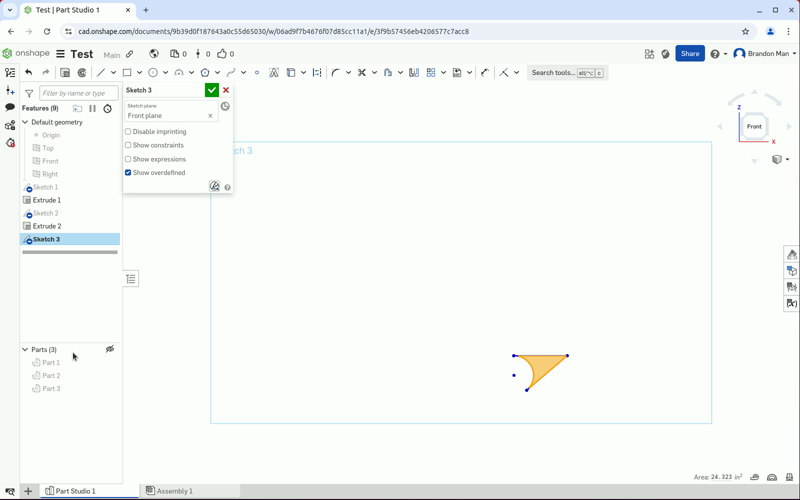
key(shift+e)
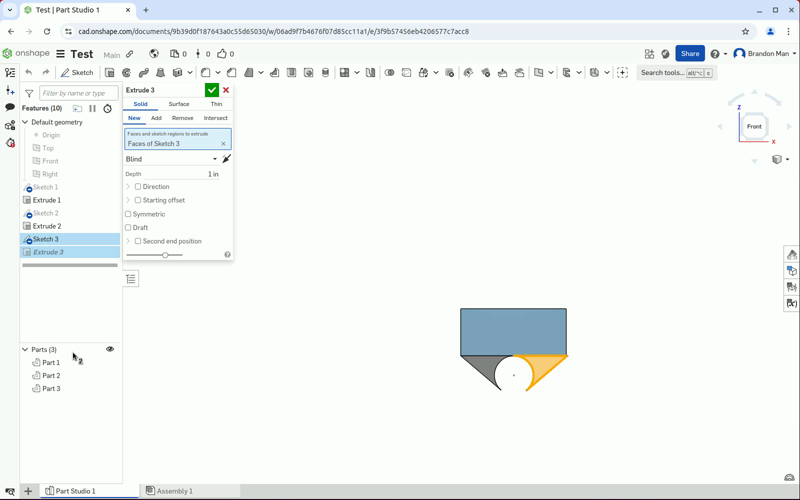
mouse_move(143, 106)
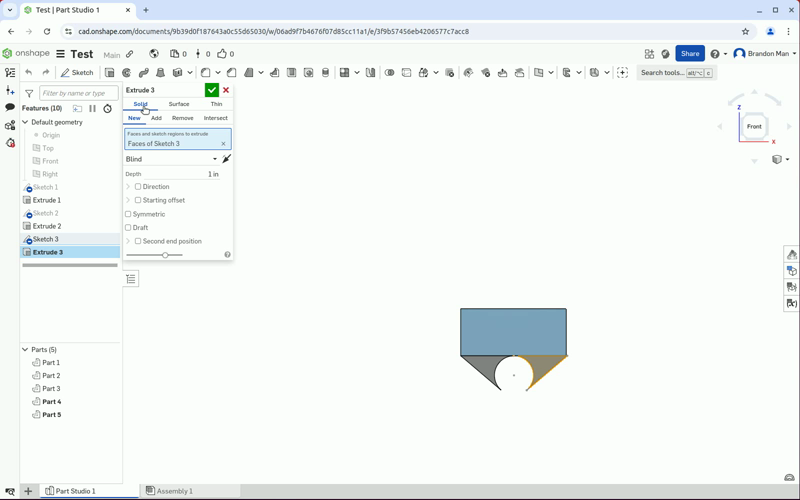
click(143, 106)
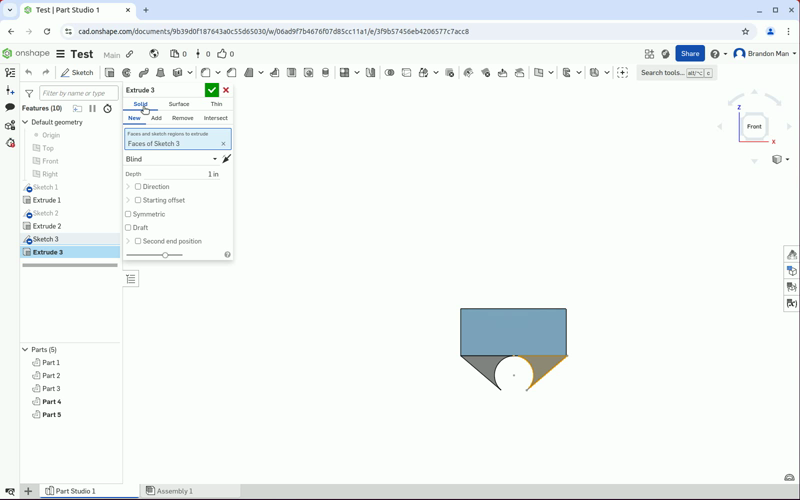
mouse_move(137, 120)
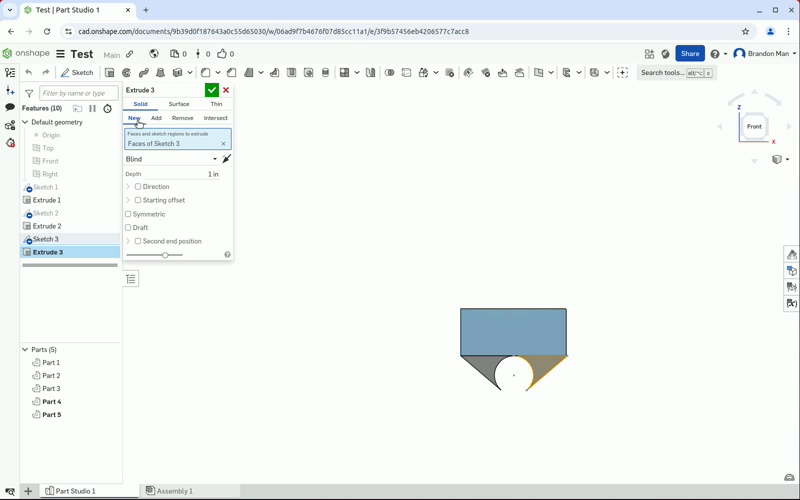
click(137, 120)
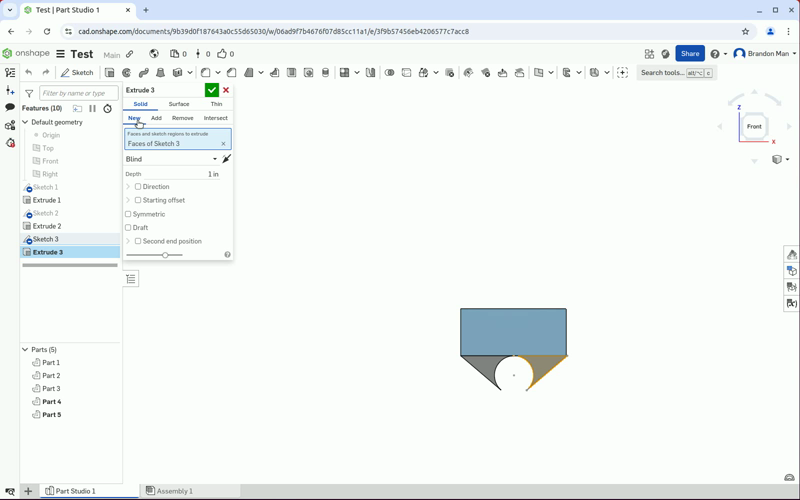
key(tab, 4)
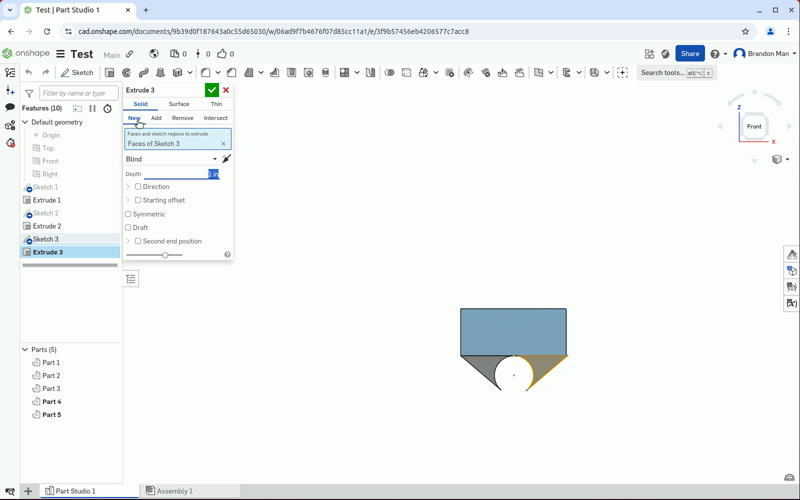
text(0.722)
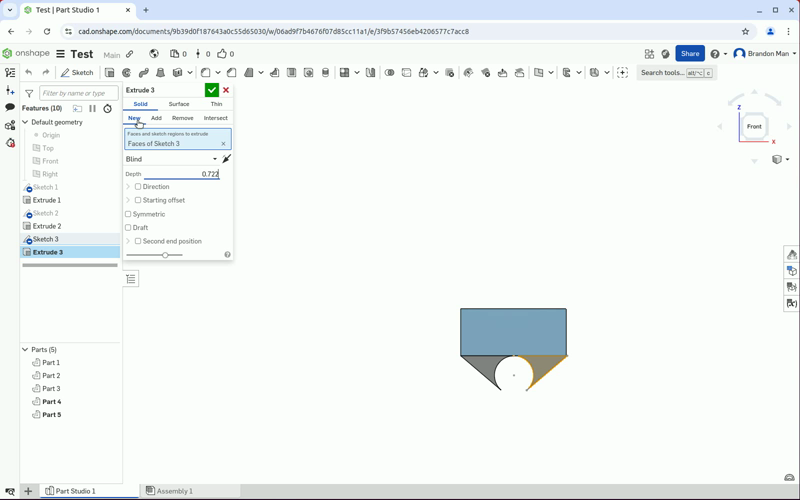
key(enter)
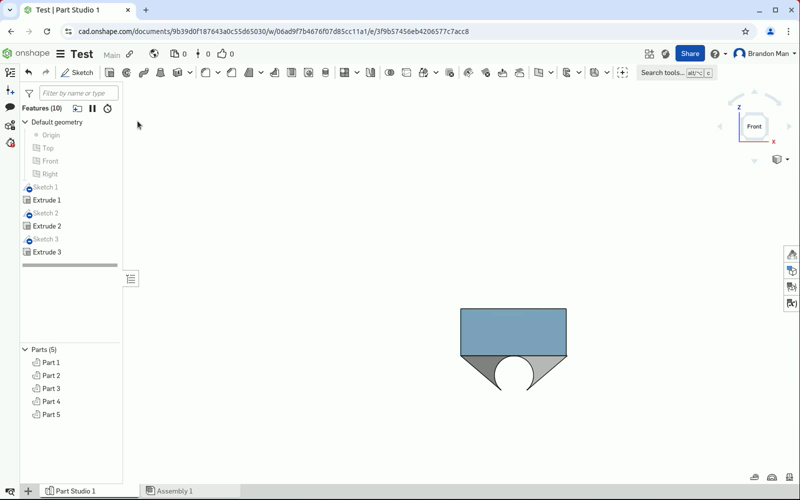
key(shift+h)
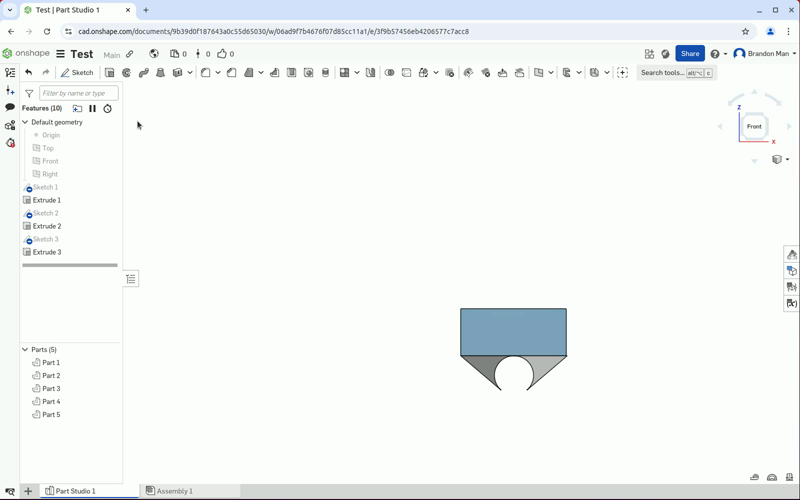
key(shift+h)
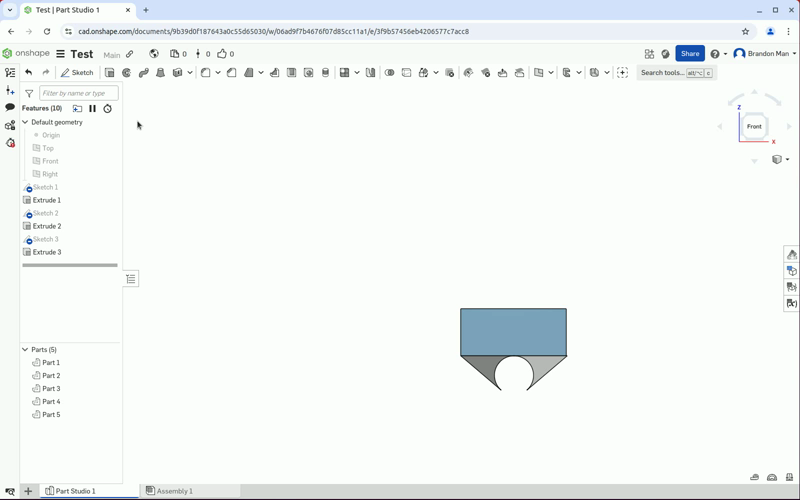
mouse_move(73, 189)
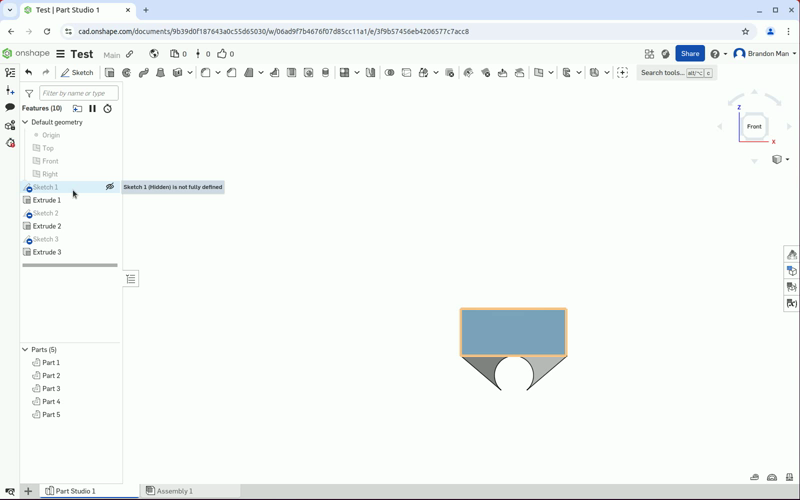
click(73, 189)
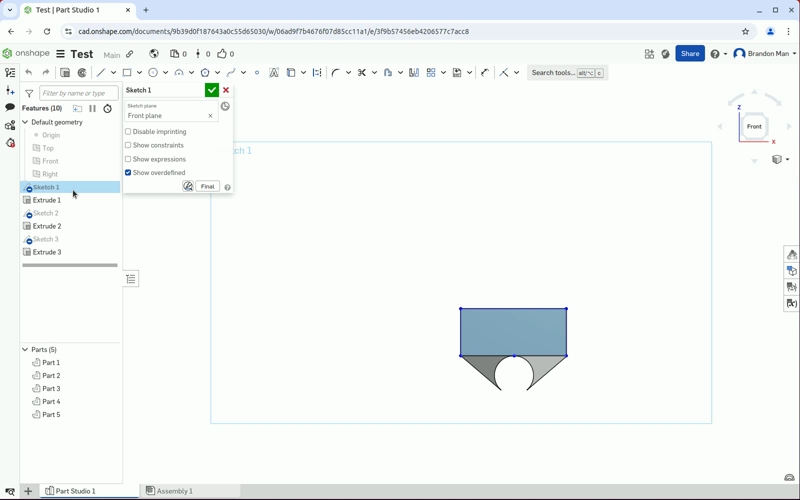
mouse_move(229, 92)
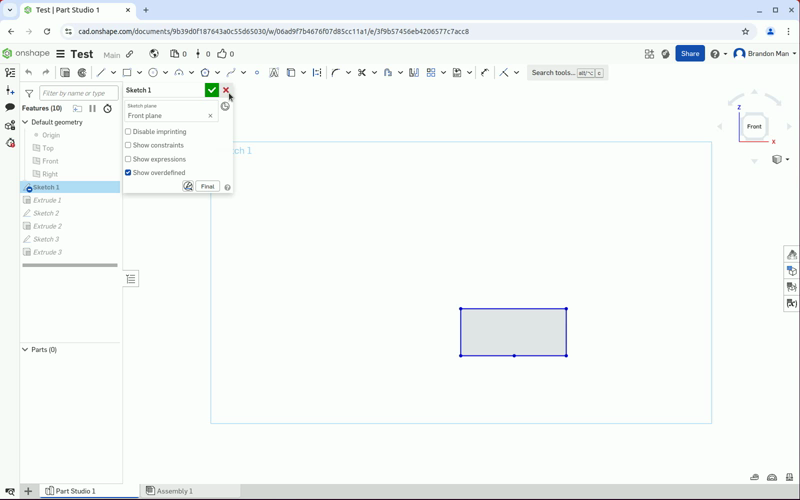
click(229, 92)
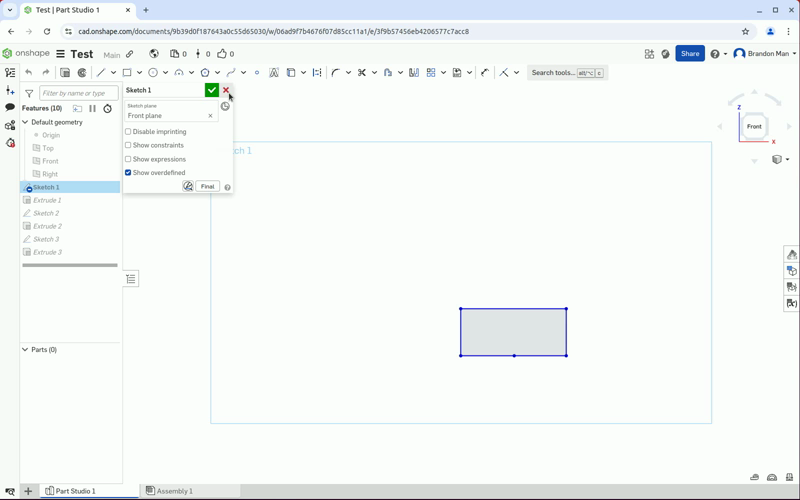
key(shift+s)
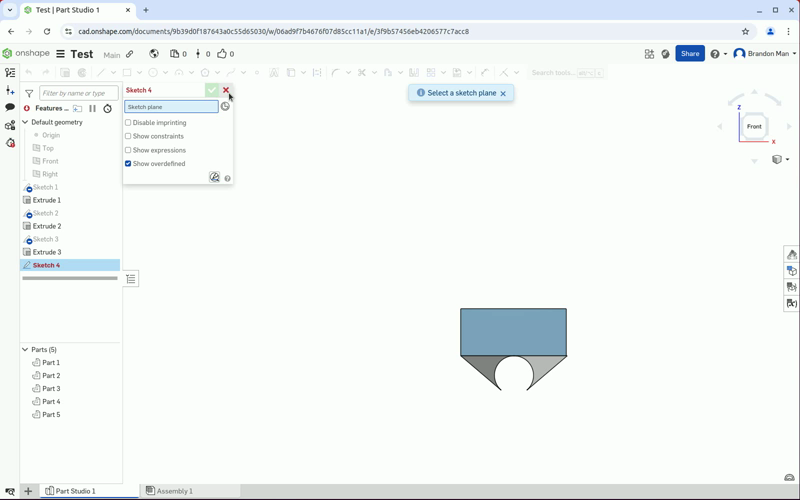
mouse_move(73, 163)
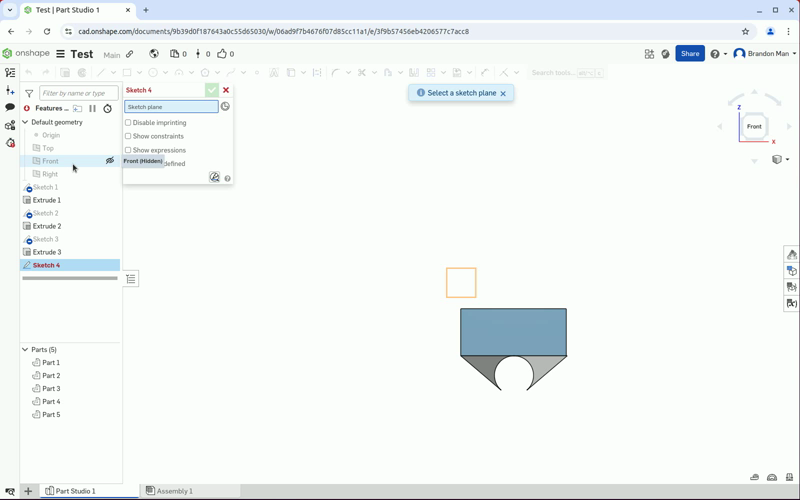
click(73, 163)
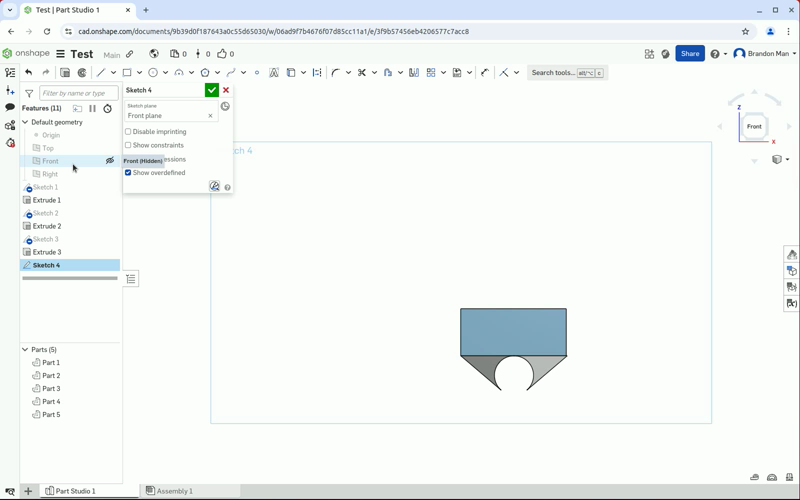
mouse_move(73, 352)
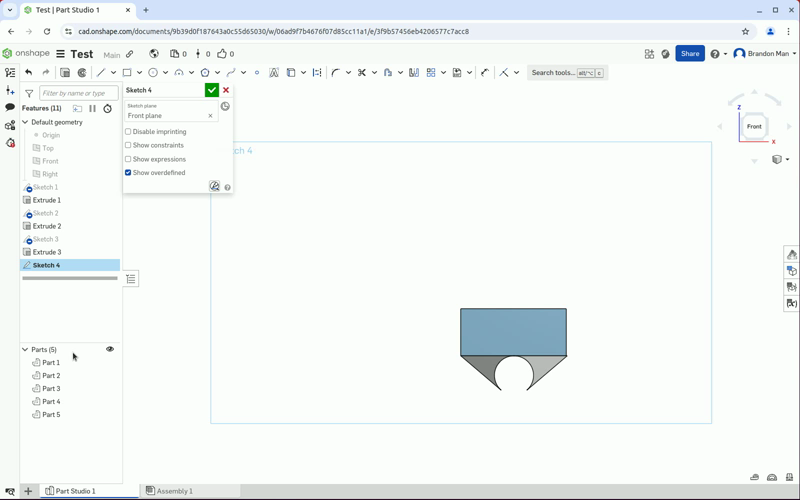
key(y)
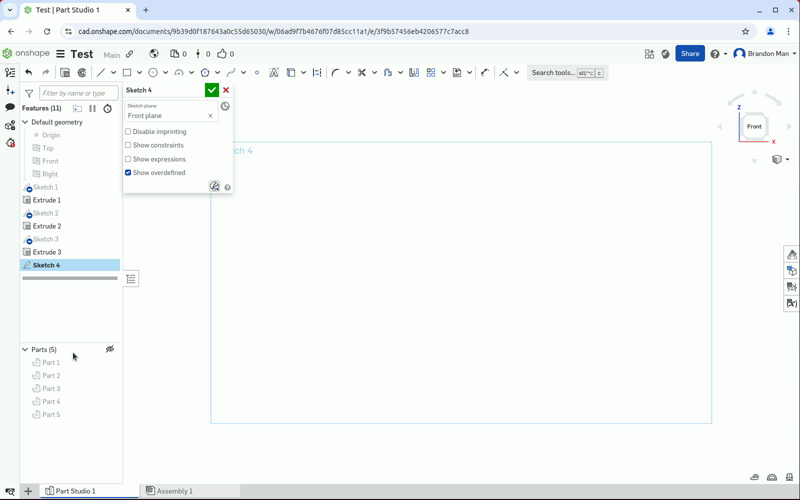
key(c)
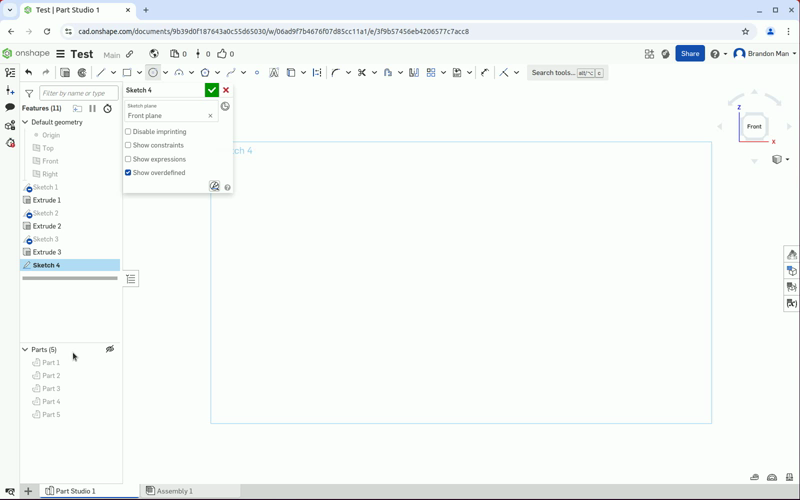
key_down(shift)
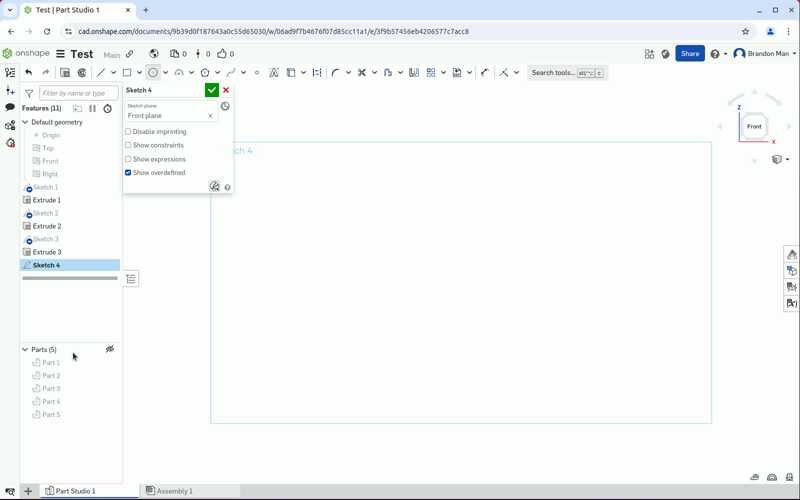
mouse_move(514, 375)
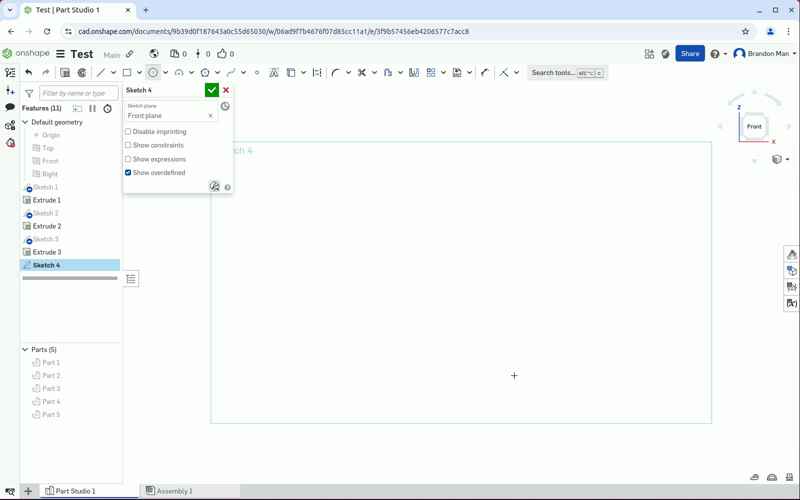
click(514, 375)
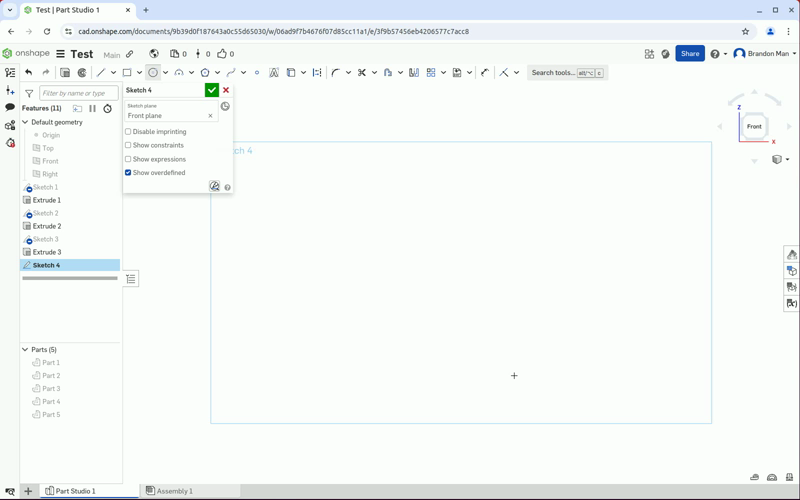
key_up(shift)
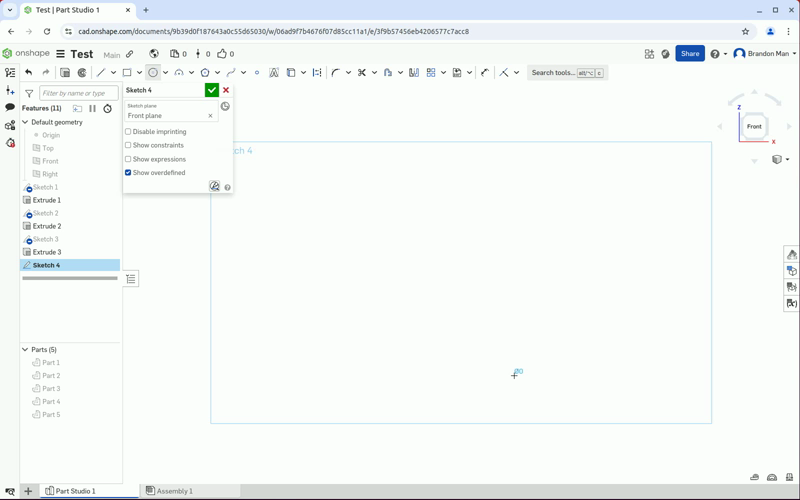
mouse_move(534, 375)
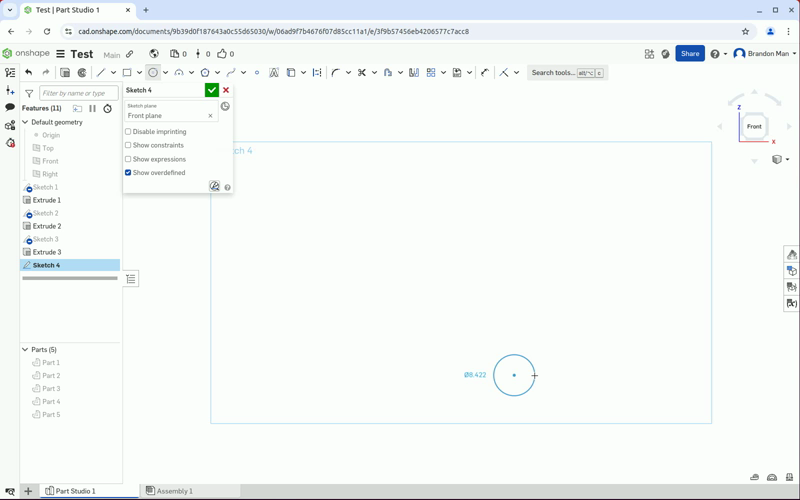
click(534, 375)
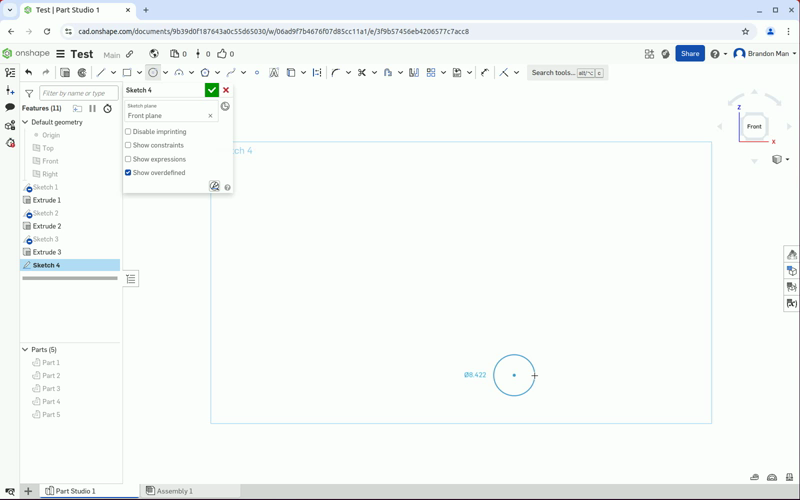
key(esc)
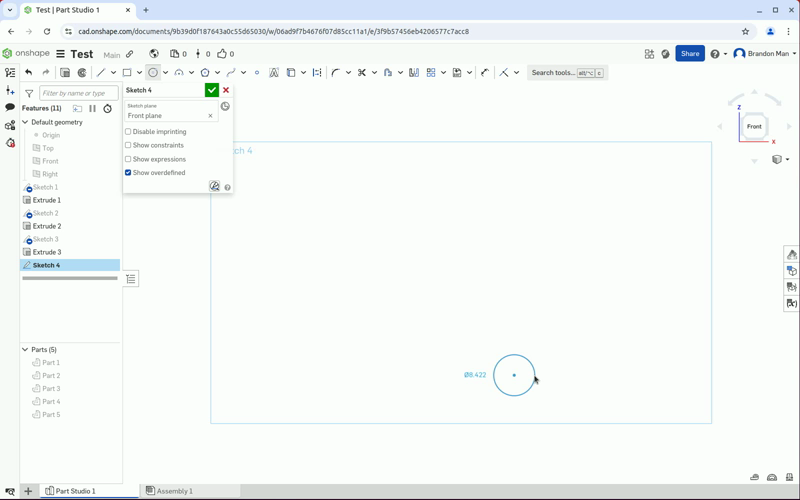
key(c)
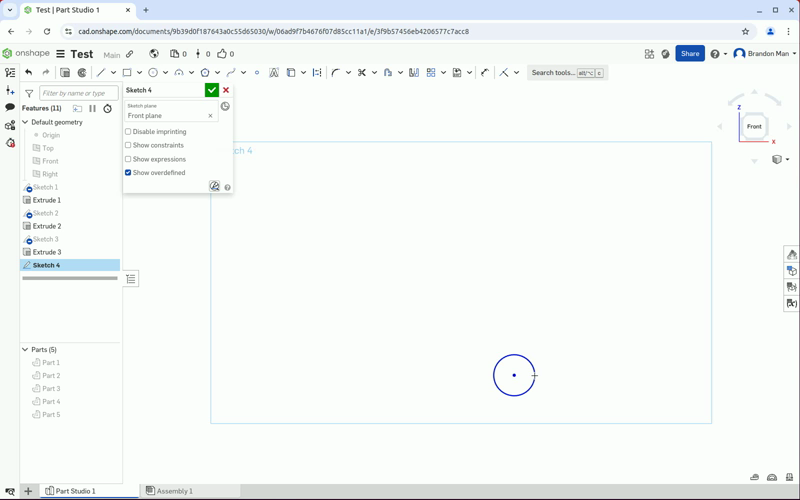
key_down(shift)
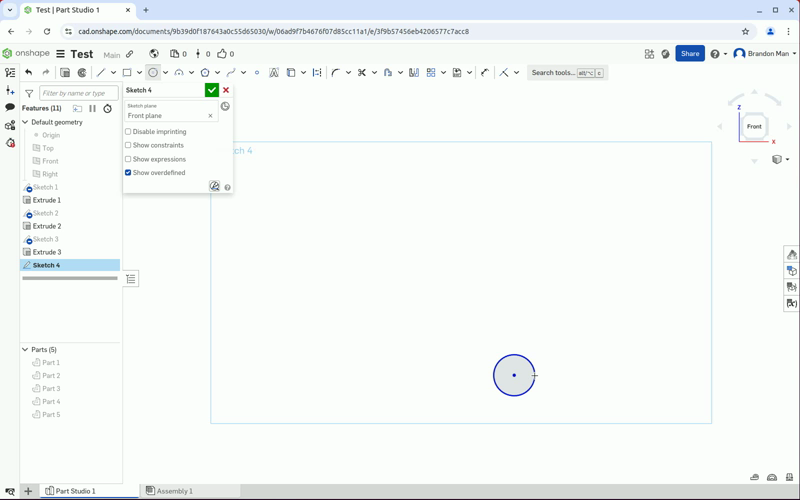
mouse_move(514, 375)
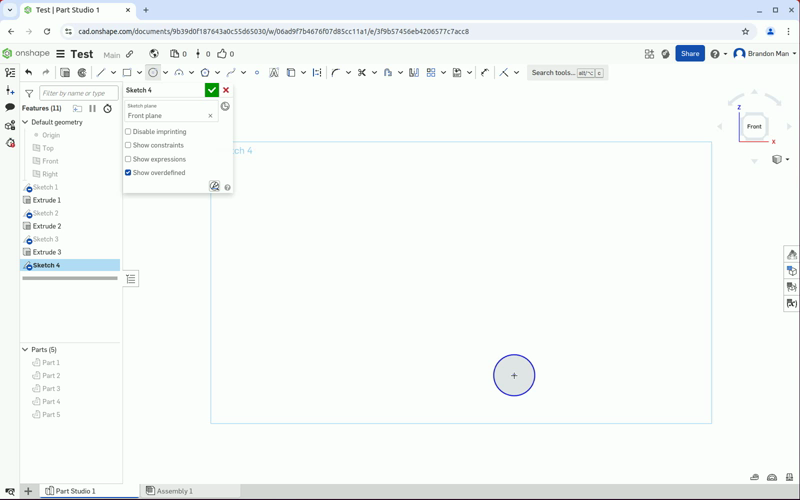
click(514, 375)
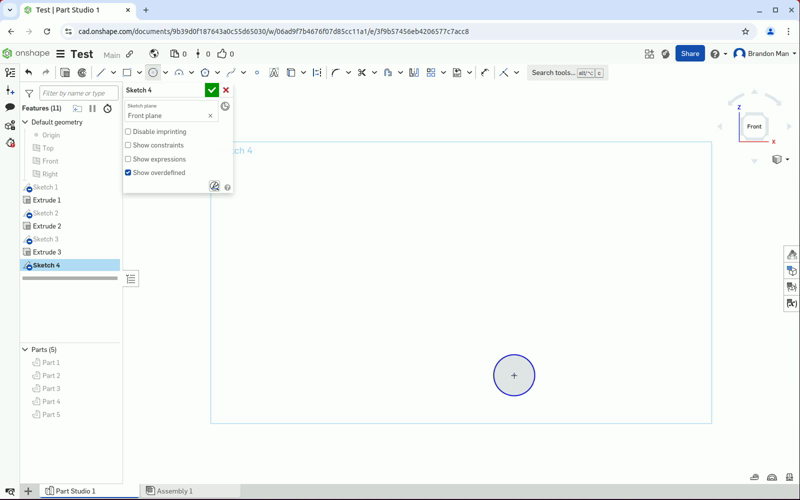
key_up(shift)
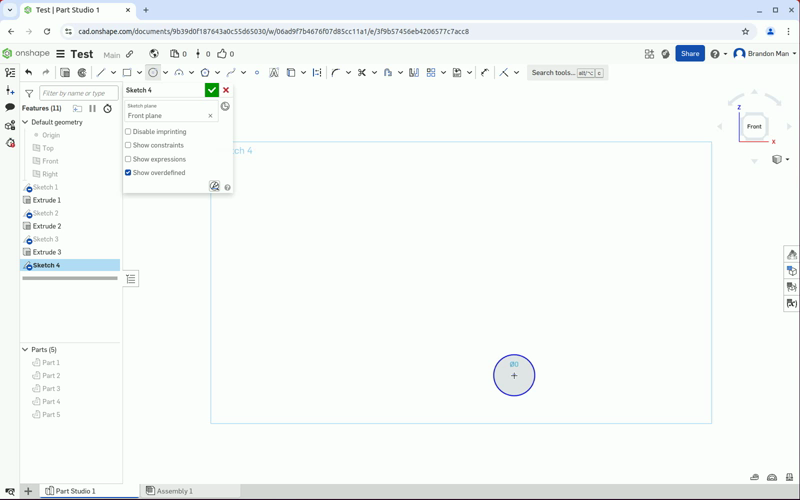
mouse_move(521, 375)
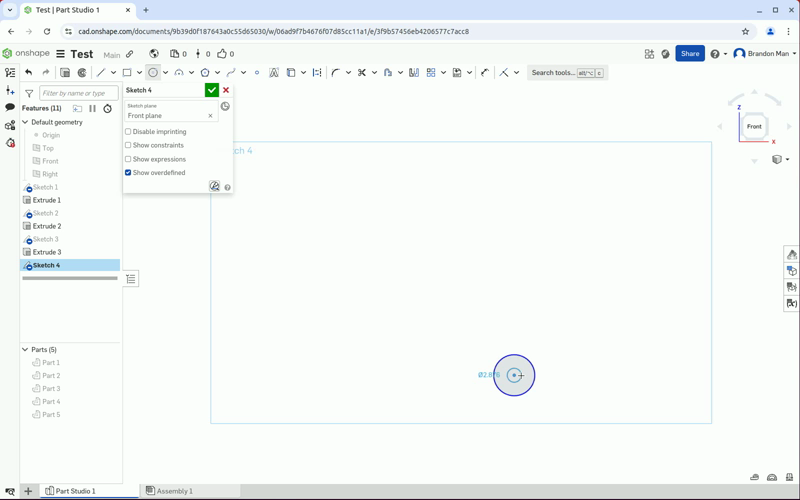
click(521, 375)
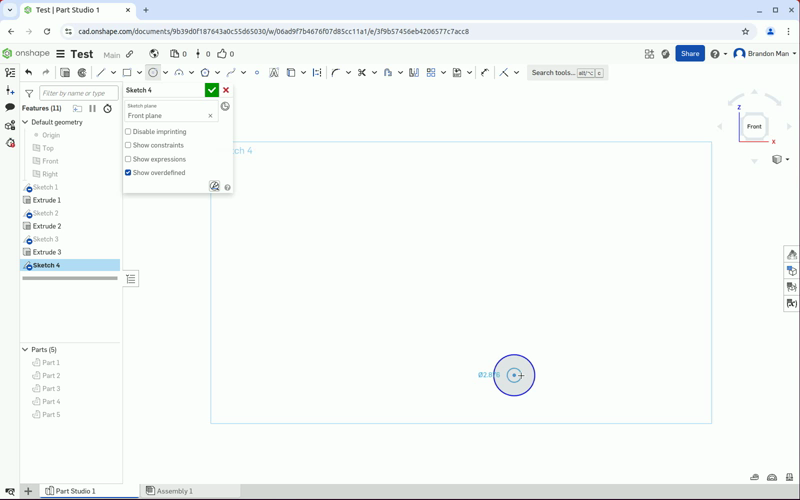
key(esc)
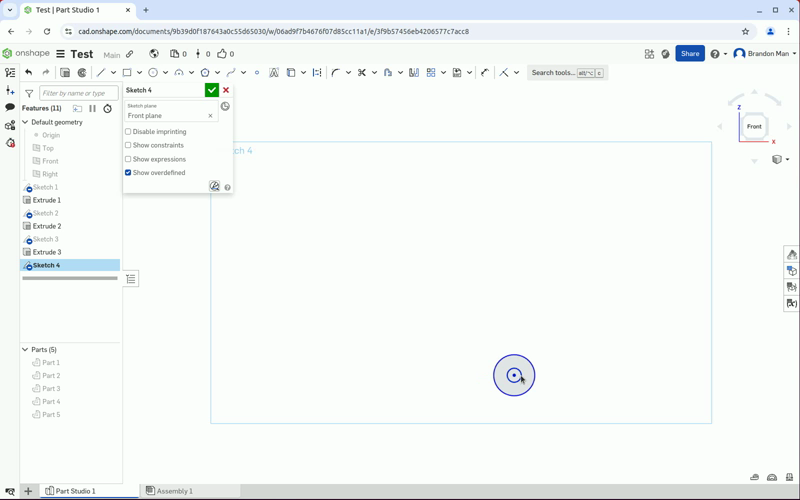
mouse_move(518, 357)
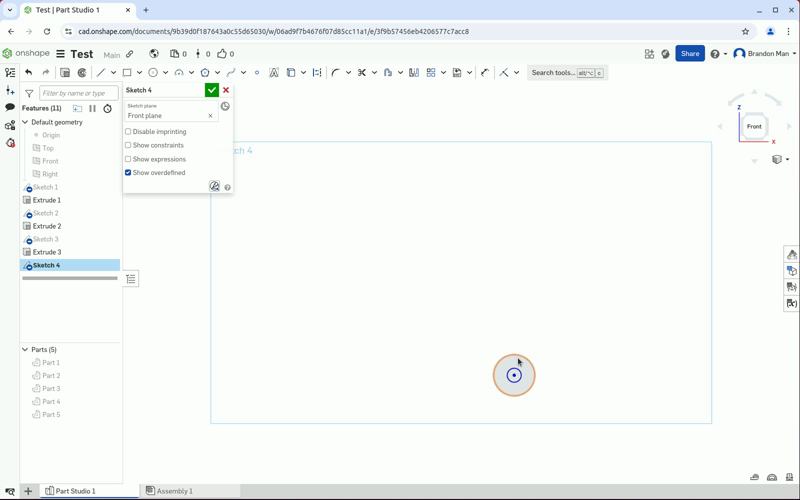
scroll(6)
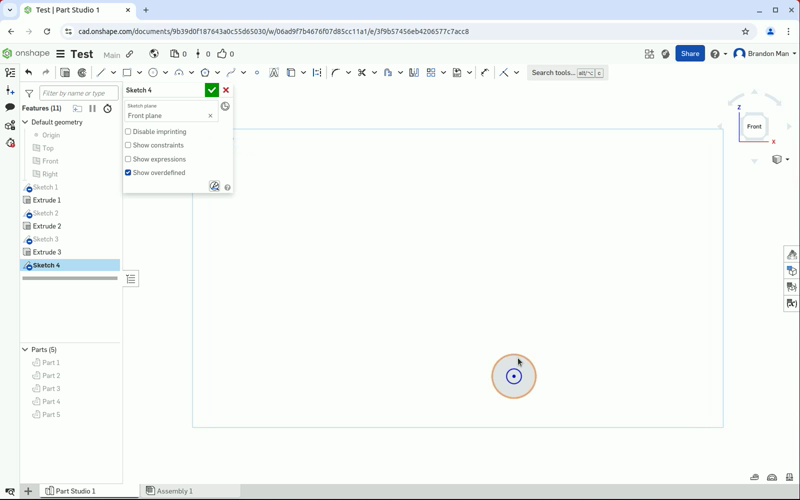
scroll(6)
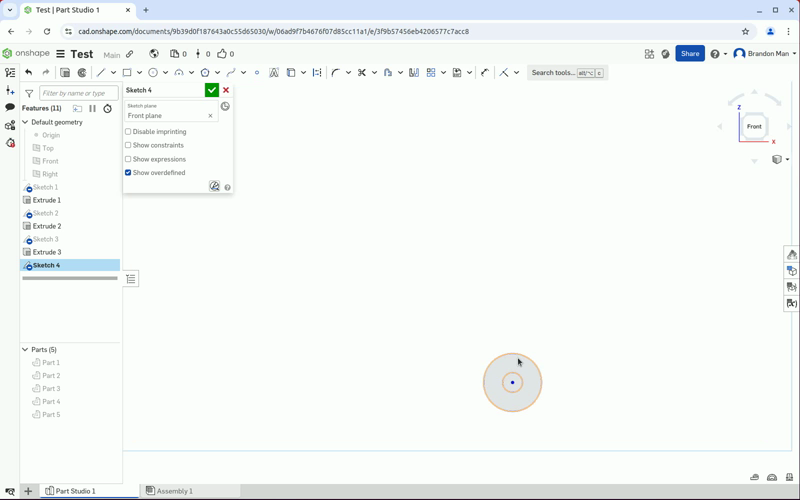
scroll(6)
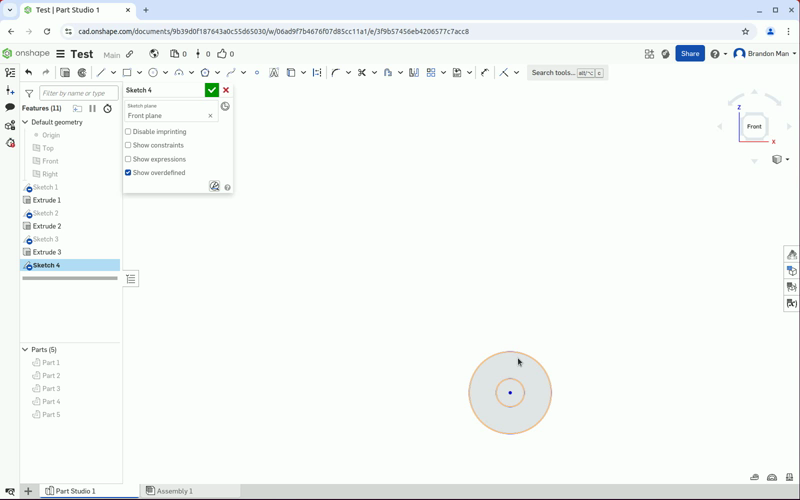
scroll(6)
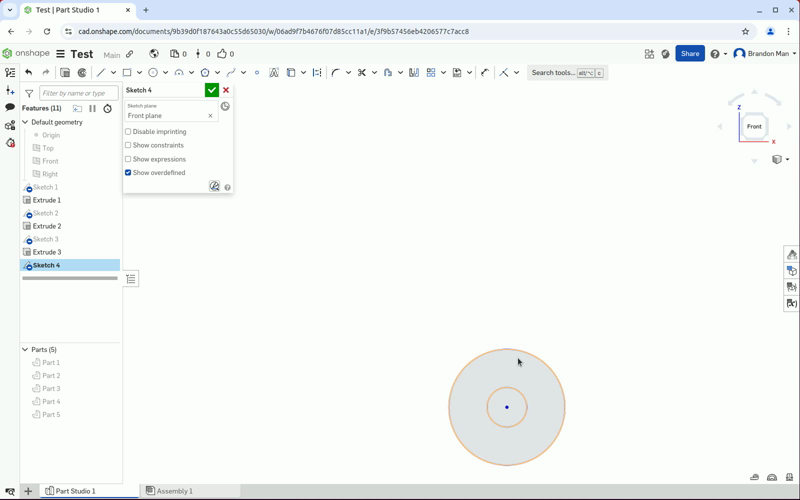
scroll(6)
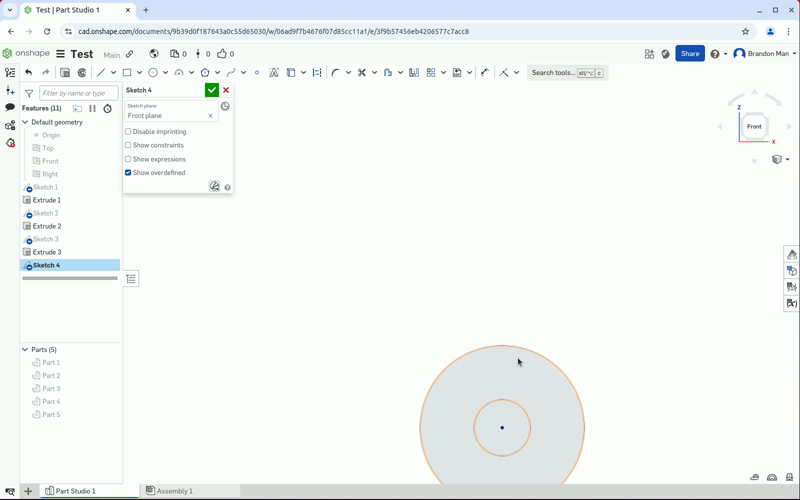
scroll(6)
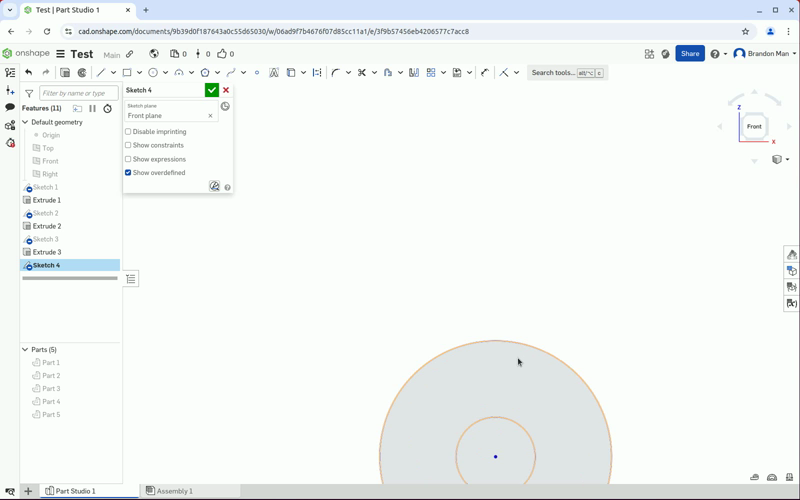
scroll(6)
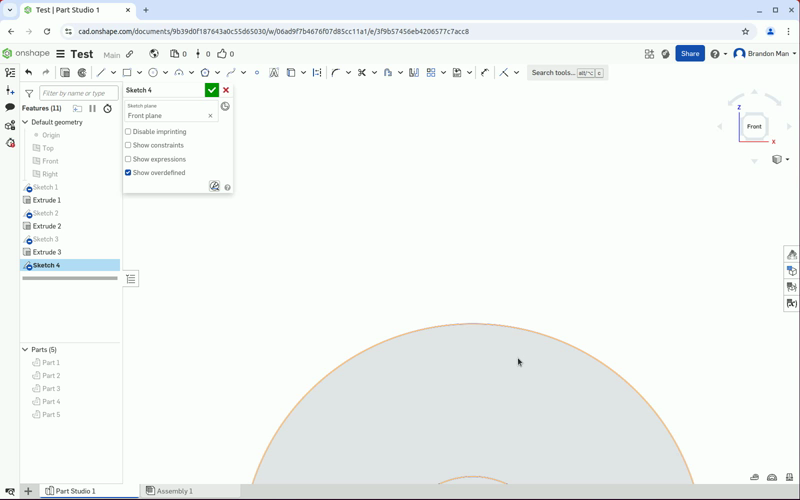
click(518, 357)
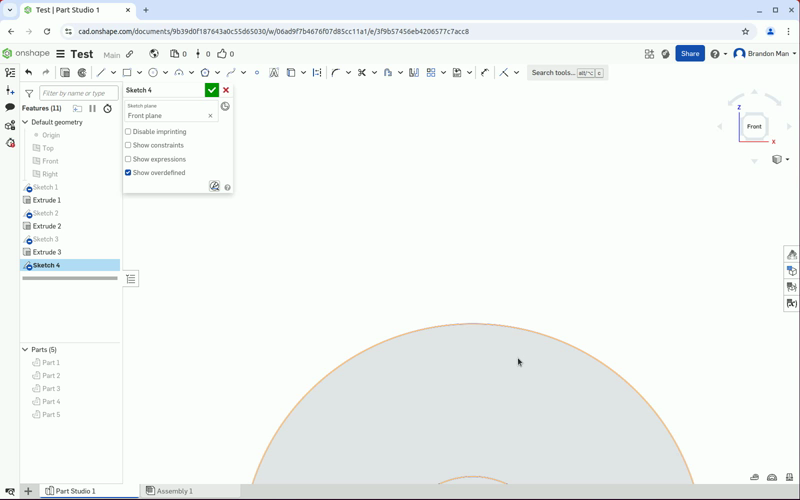
scroll(-6)
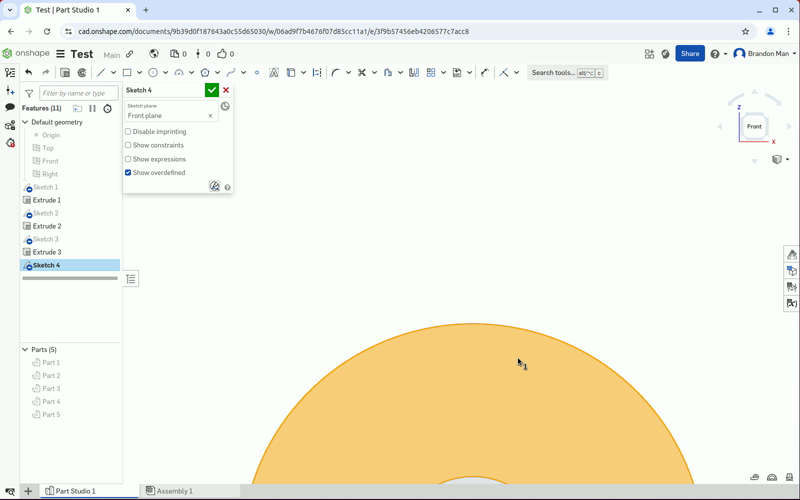
scroll(-6)
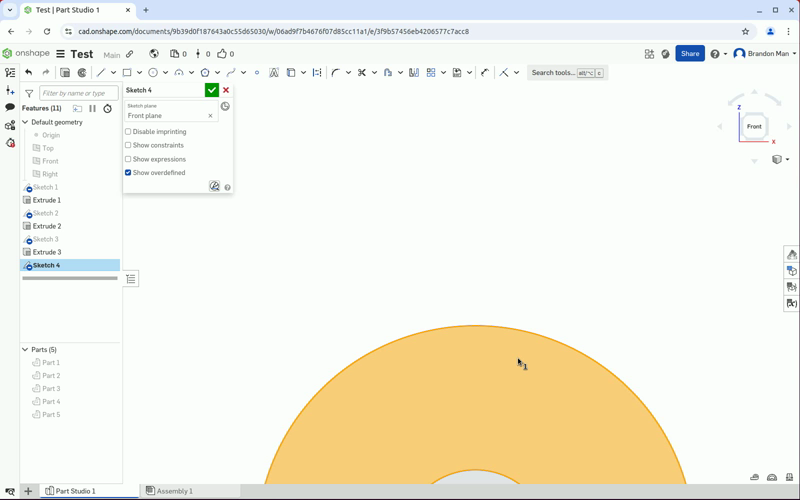
scroll(-6)
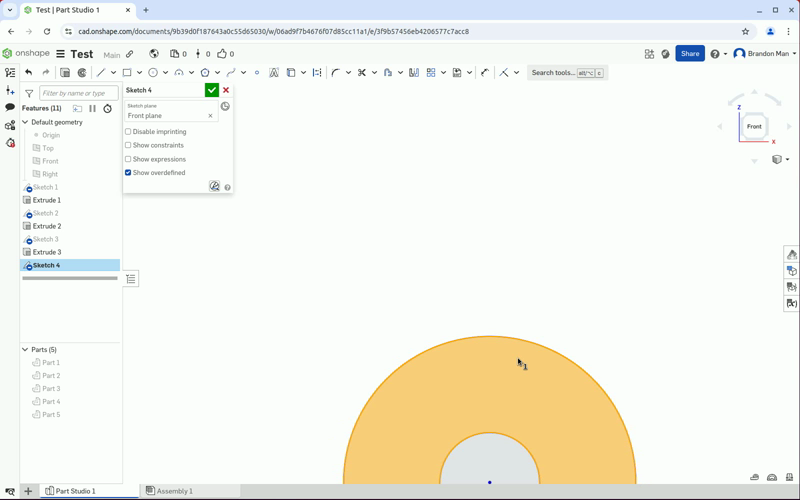
scroll(-6)
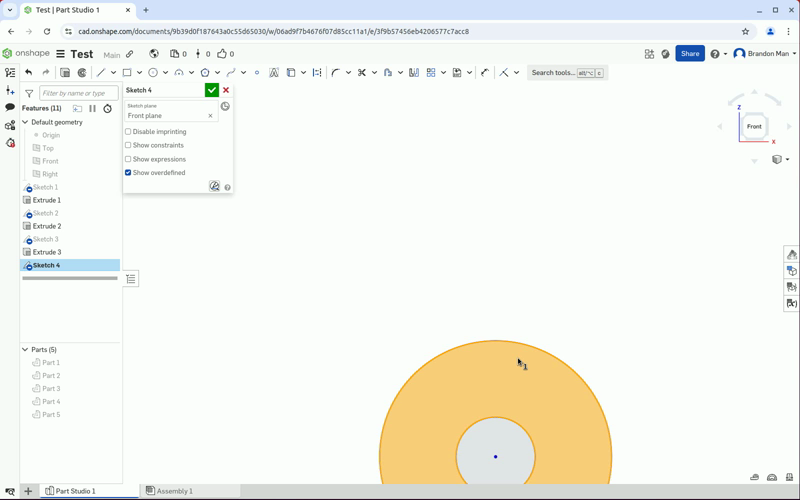
scroll(-6)
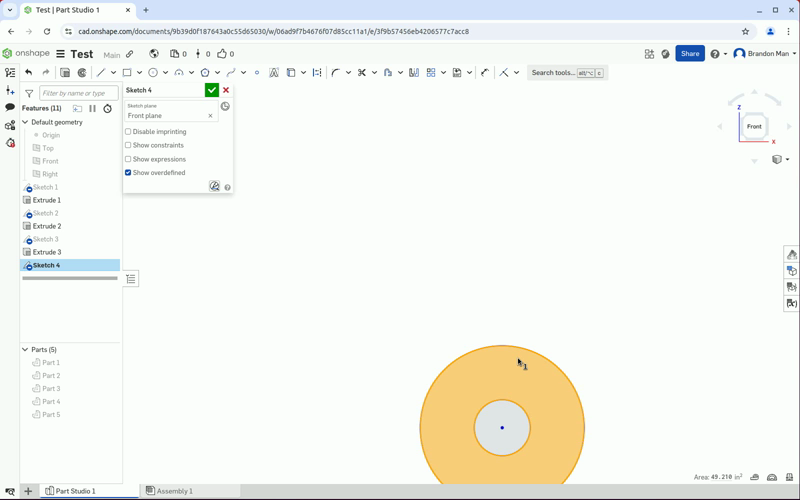
scroll(-6)
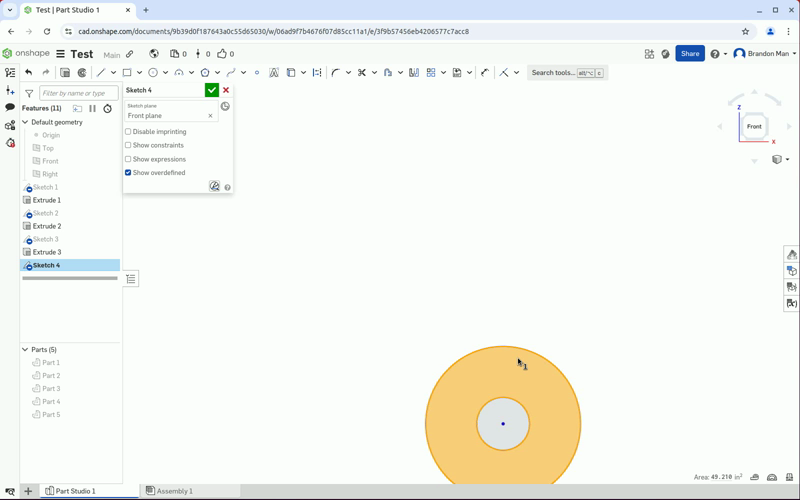
scroll(-6)
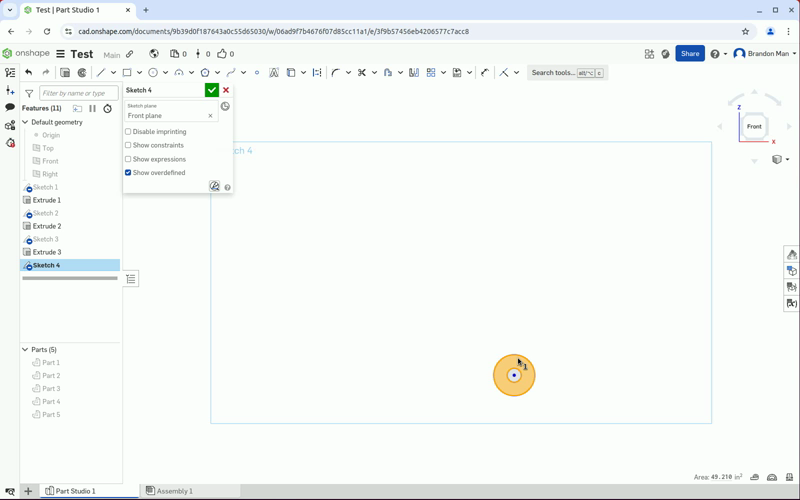
mouse_move(73, 352)
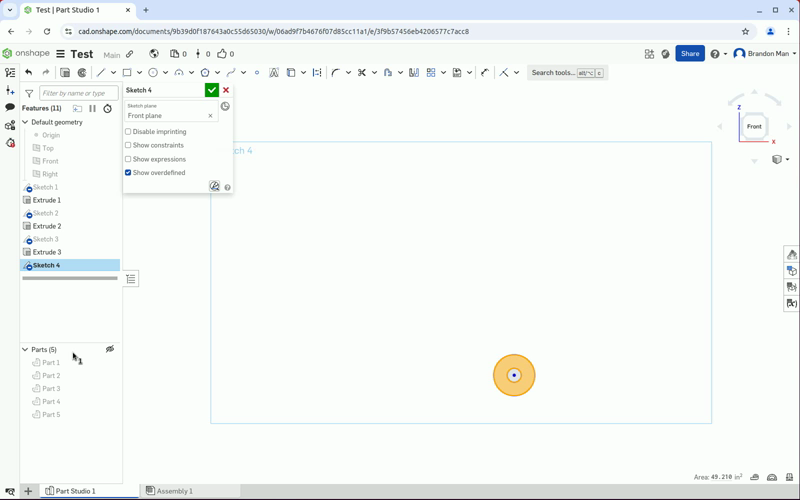
key(shift+y)
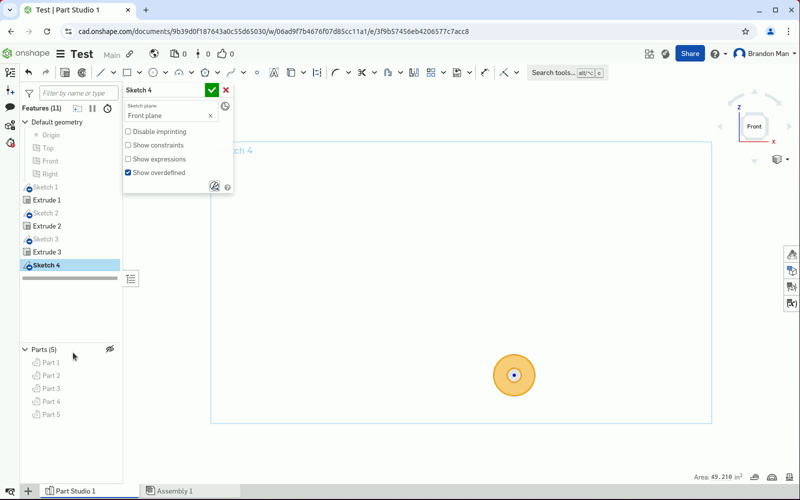
key(shift+e)
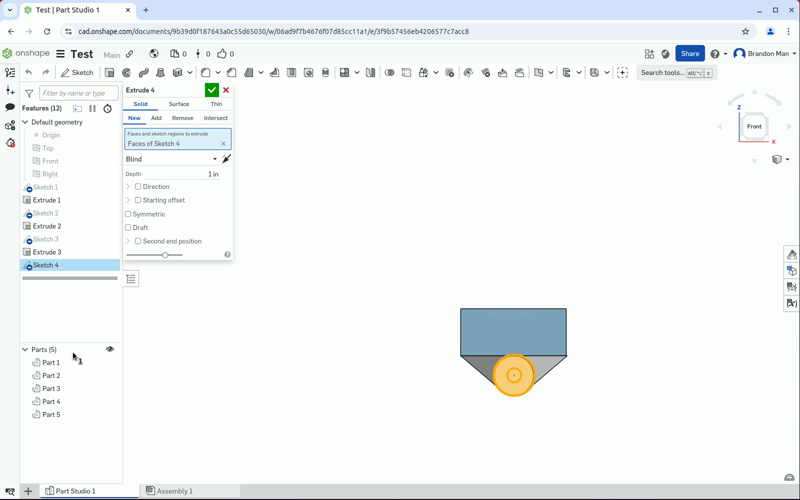
mouse_move(143, 106)
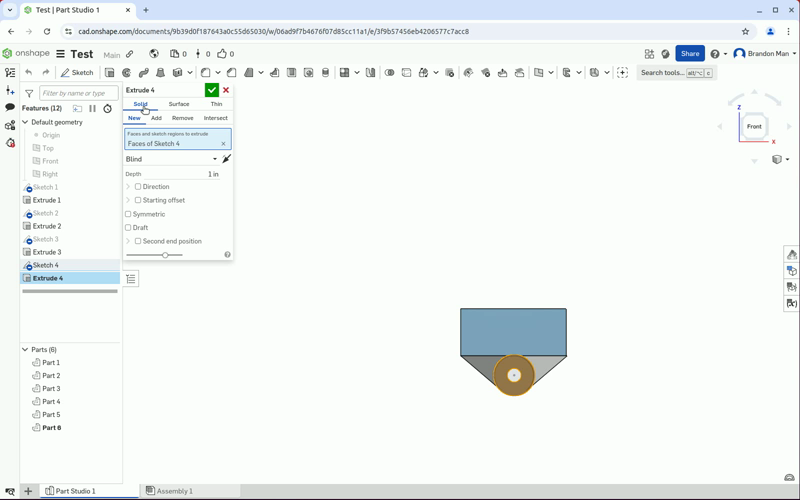
click(143, 106)
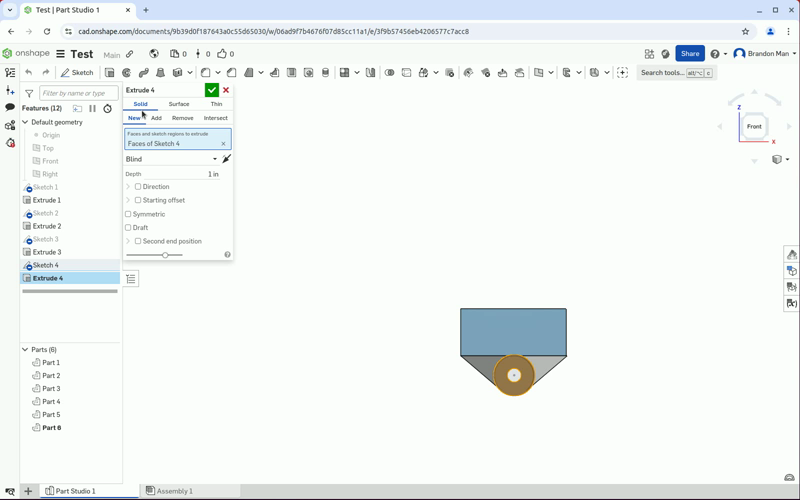
mouse_move(137, 120)
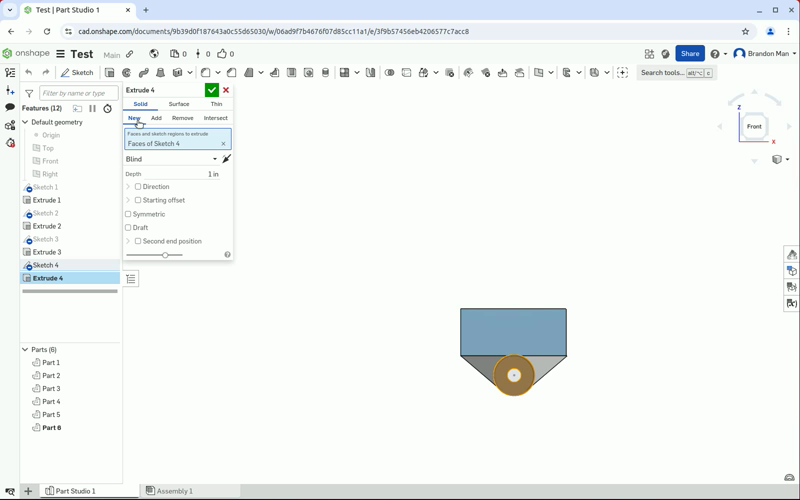
click(137, 120)
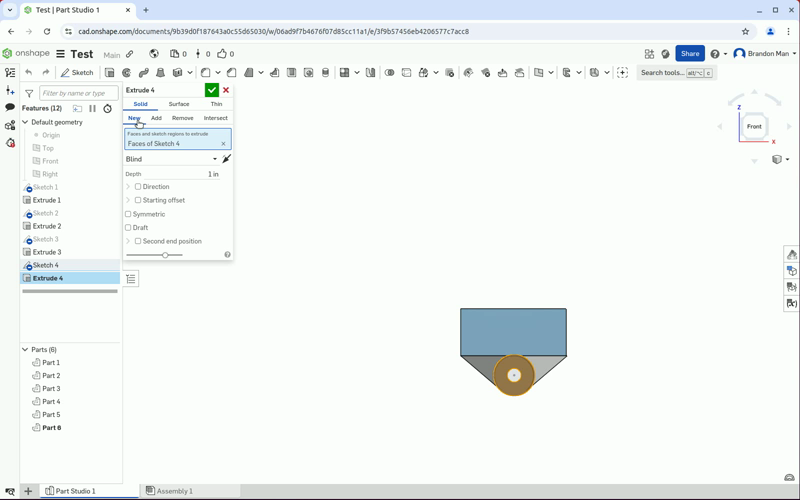
key(tab, 4)
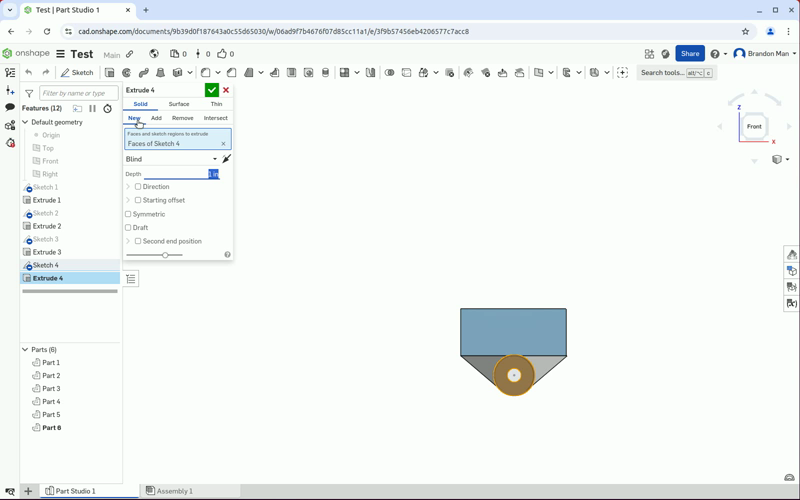
text(0.722)
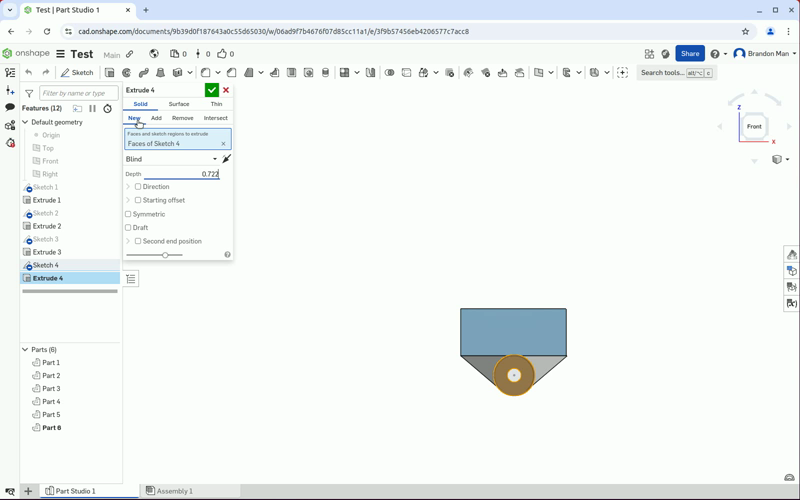
key(enter)
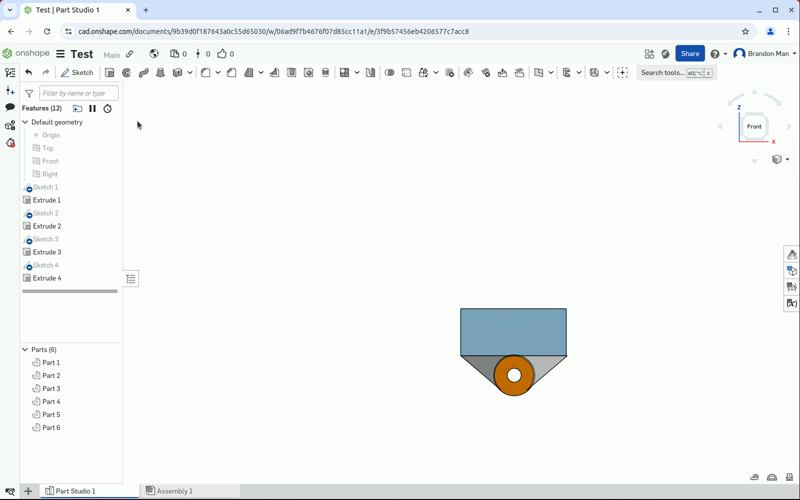
key(shift+h)
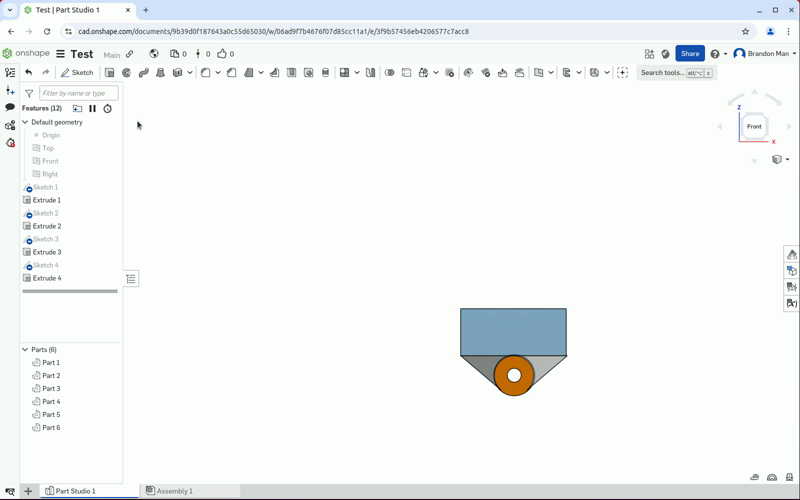
key(shift+h)
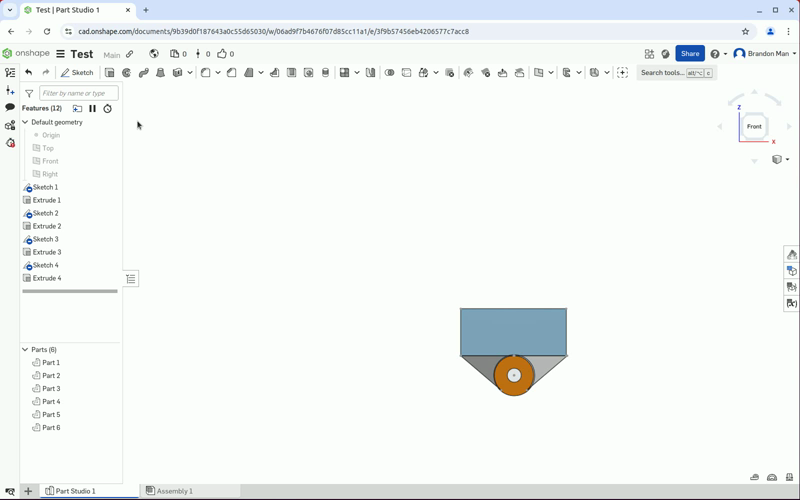
key(shift+7)
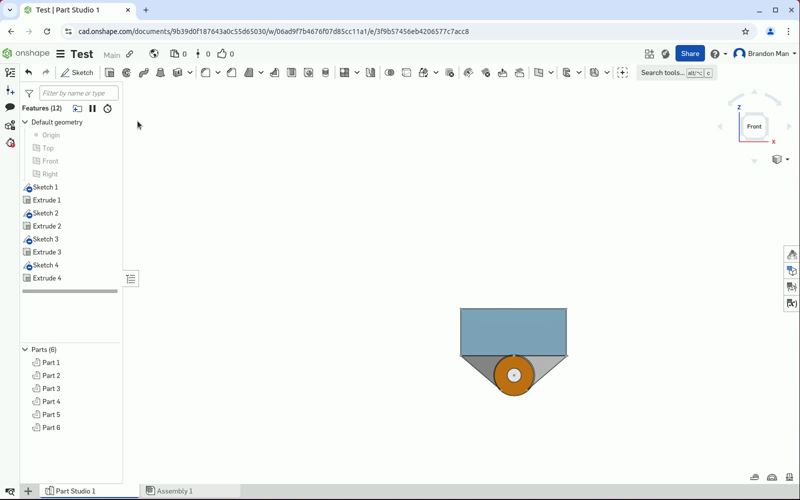
key(left, 2)
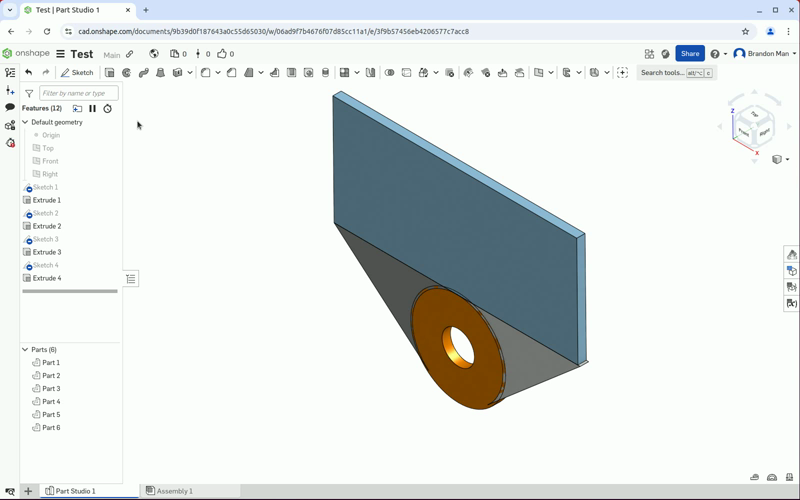
key(down, 2)
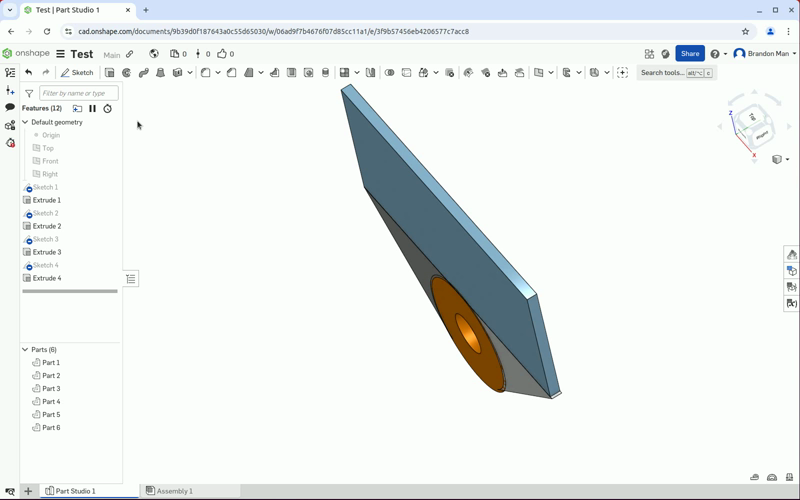
key(up, 2)
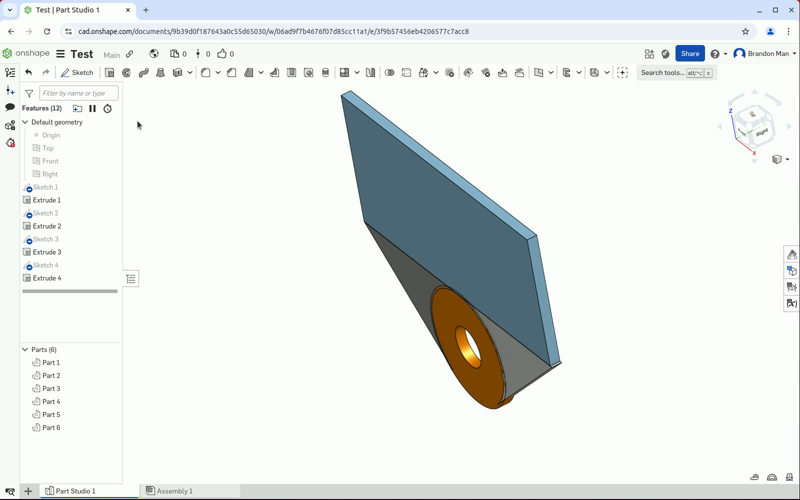
key(right, 2)
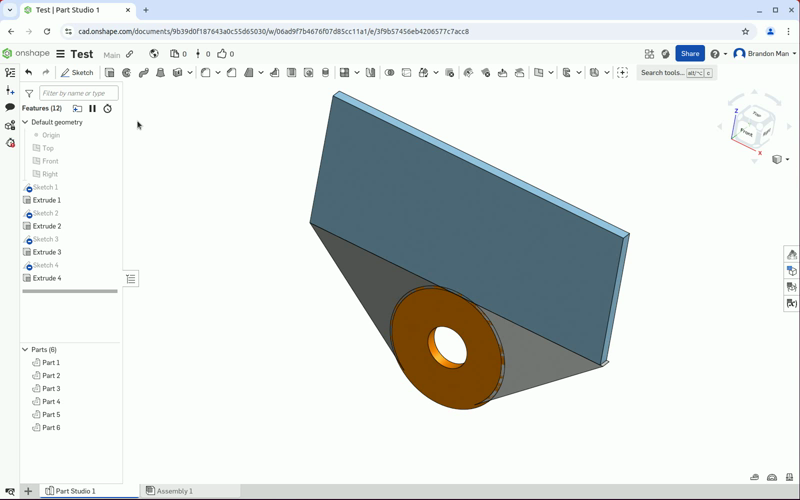
mouse_move(73, 189)
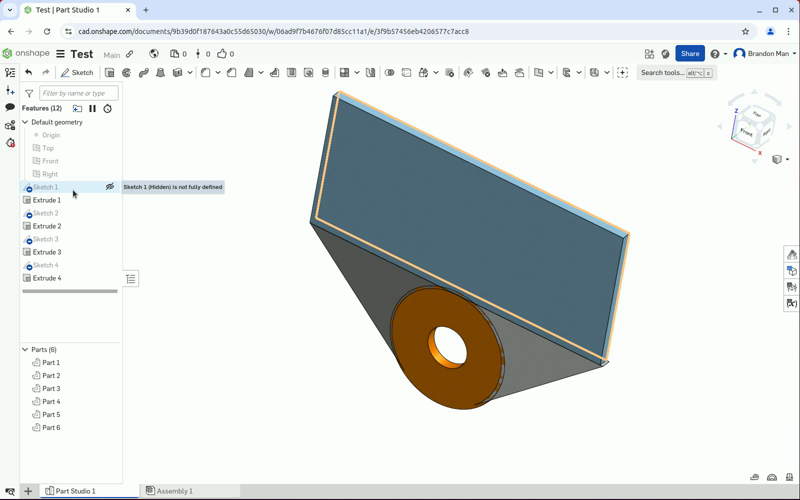
click(73, 189)